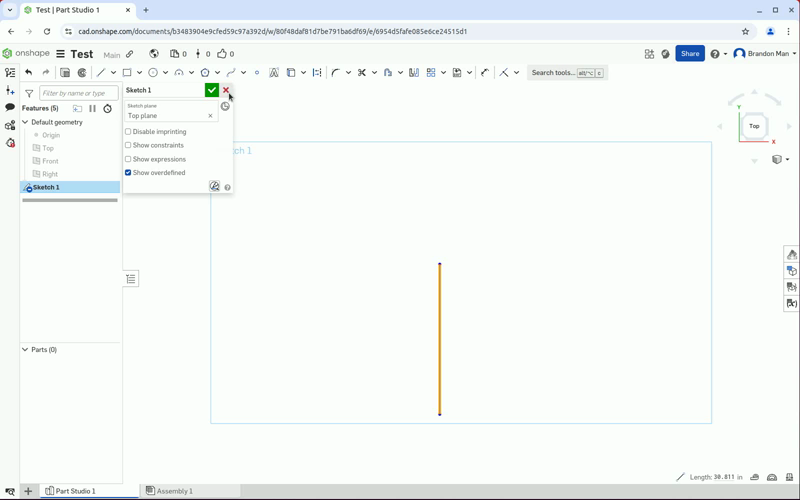
key(shift+h)
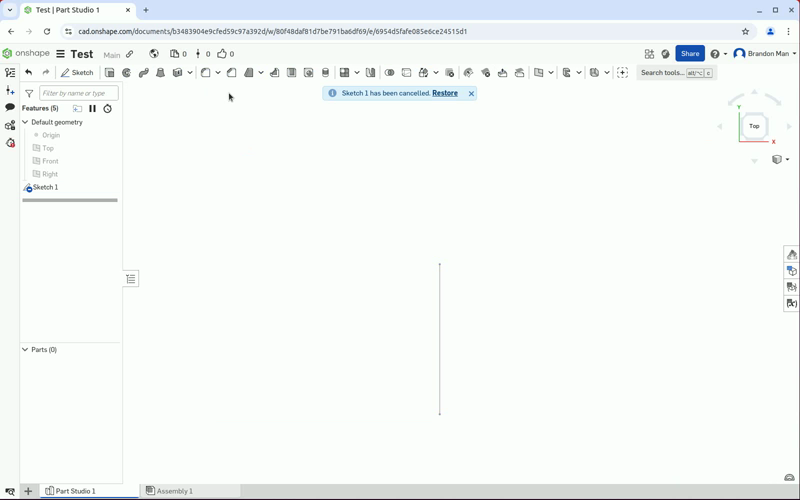
key(shift+s)
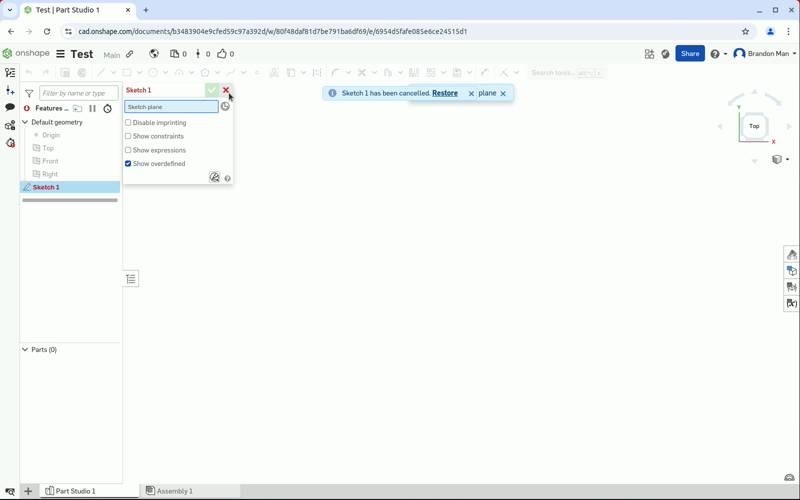
mouse_move(73, 150)
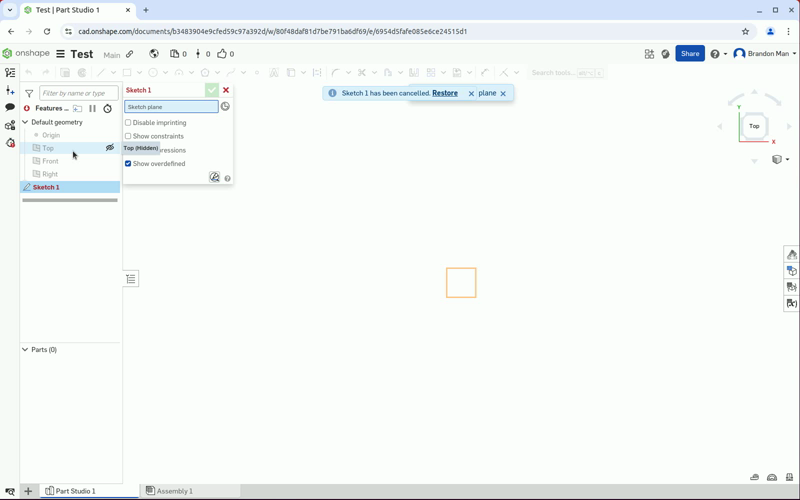
click(73, 150)
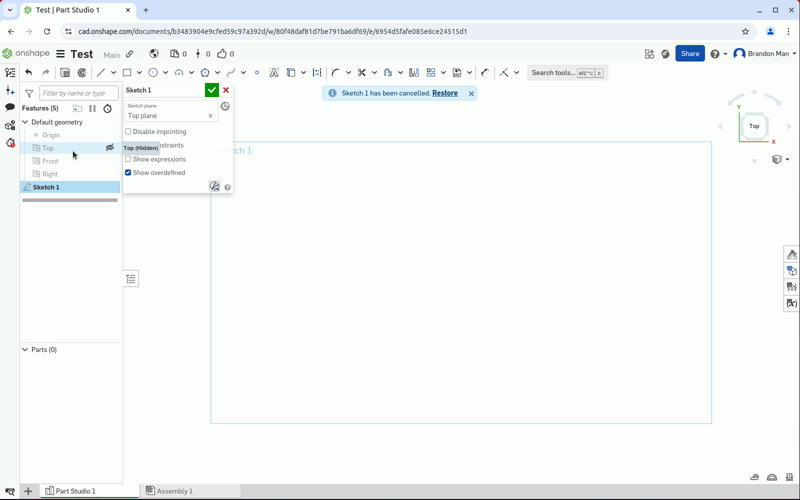
mouse_move(73, 352)
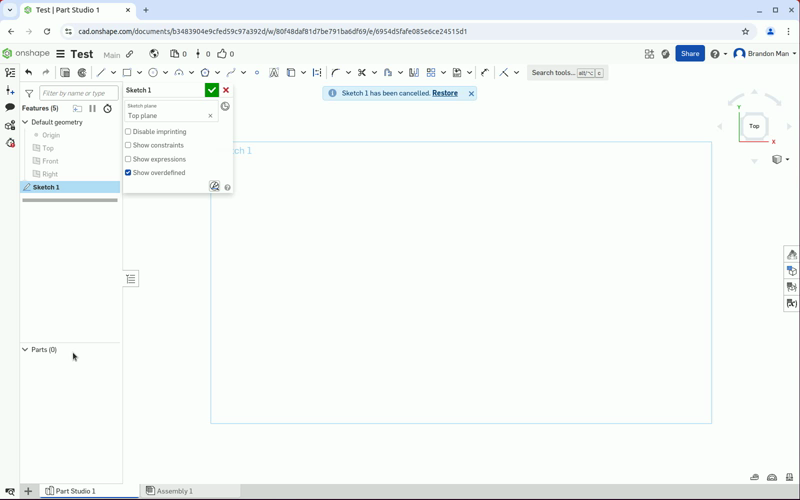
key(y)
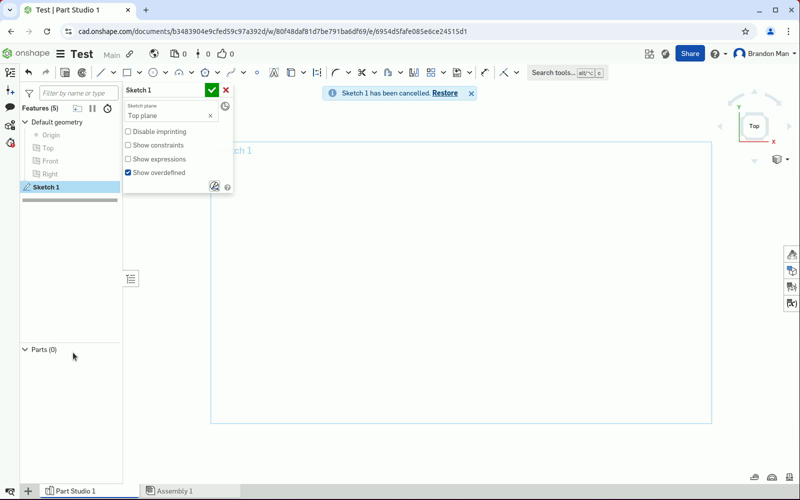
key(l)
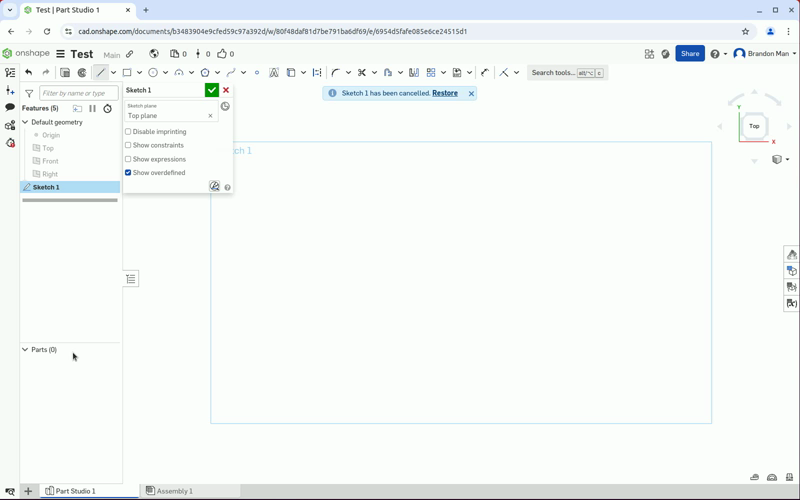
key_down(shift)
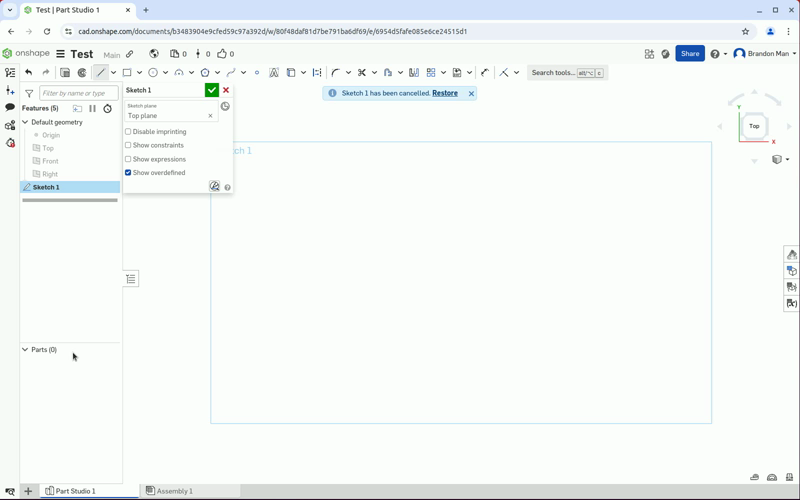
mouse_move(438, 395)
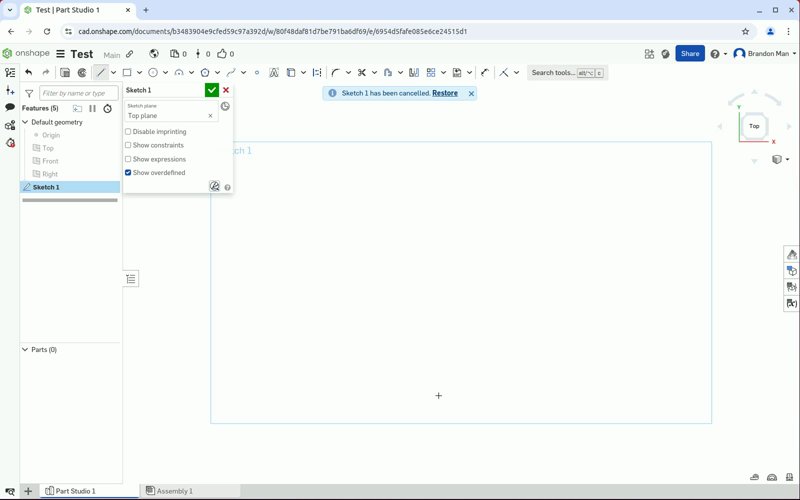
click(438, 395)
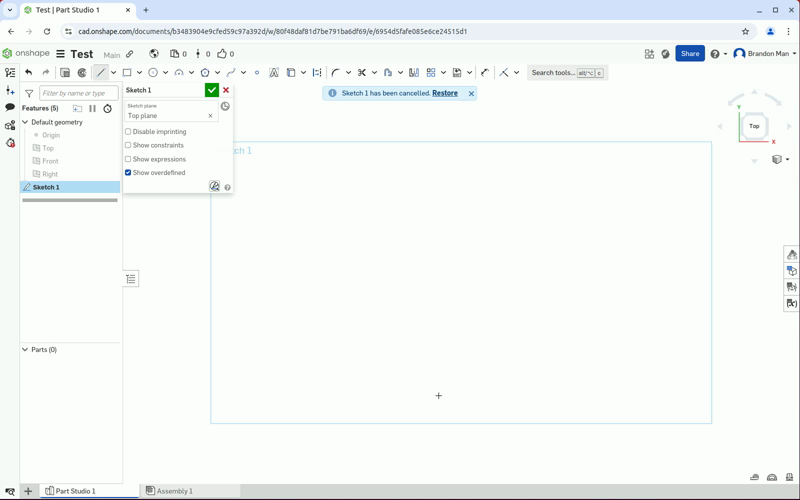
key_up(shift)
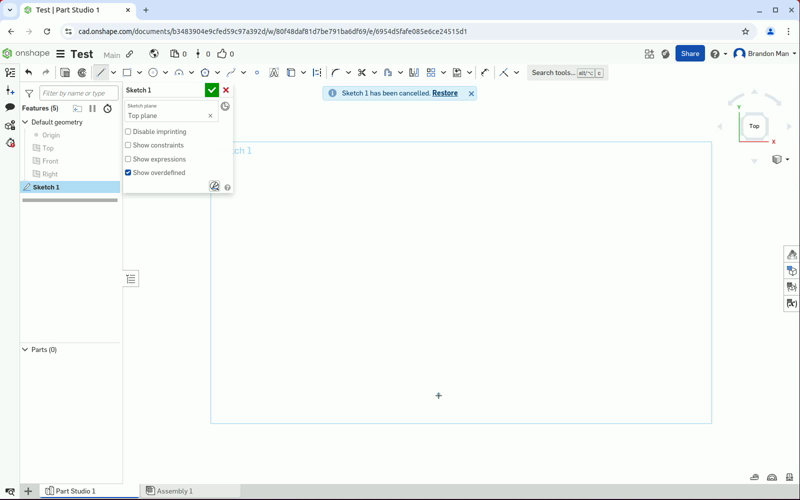
key_down(shift)
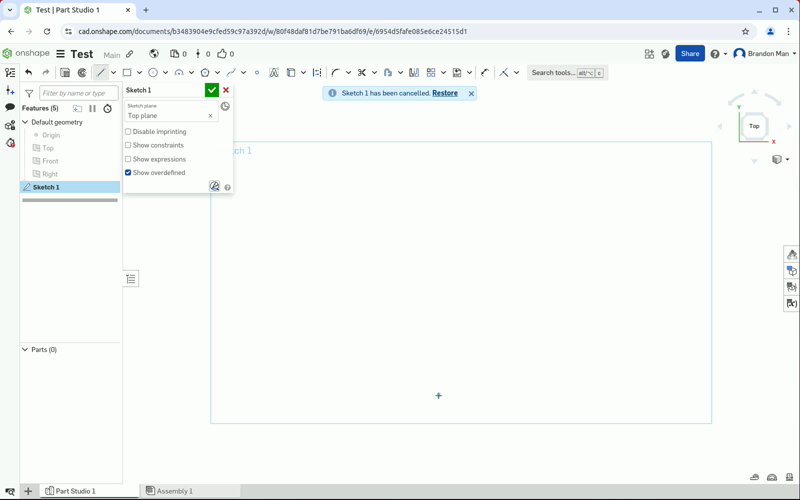
mouse_move(468, 395)
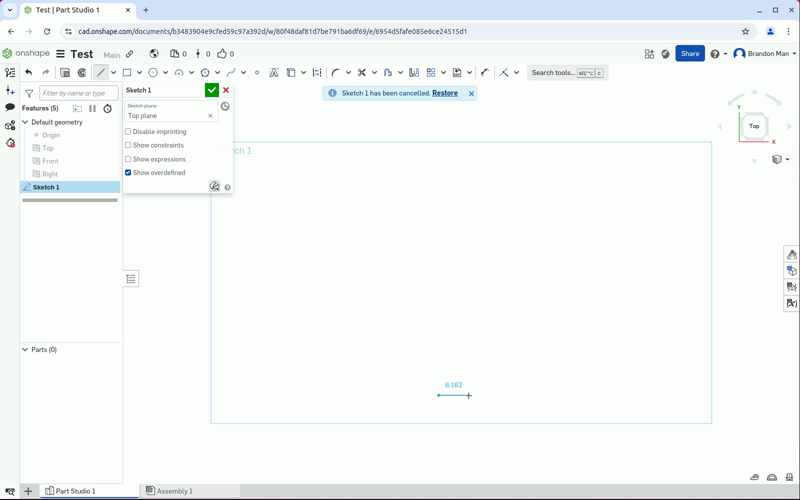
mouse_move(483, 395)
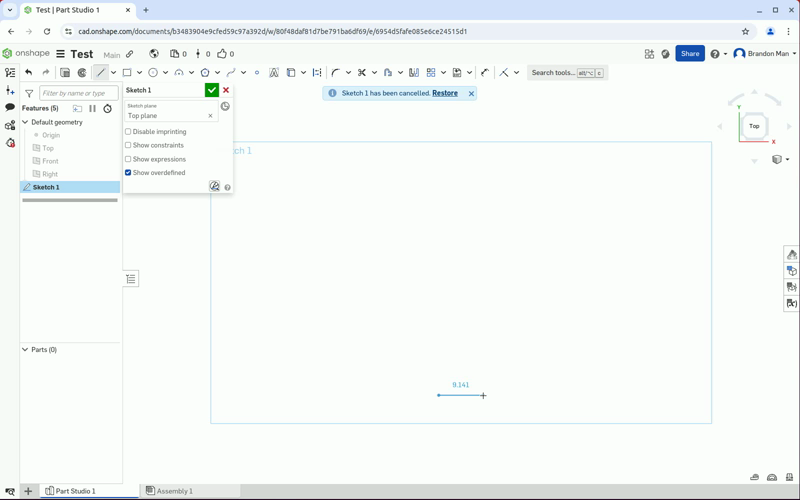
click(483, 395)
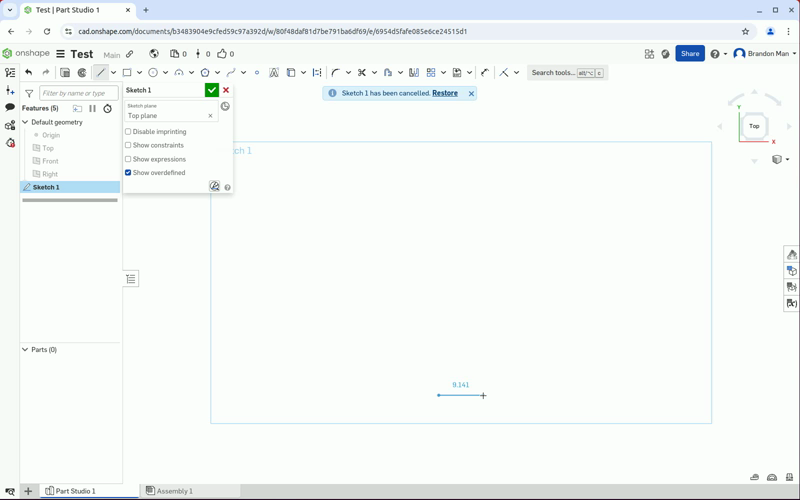
key_up(shift)
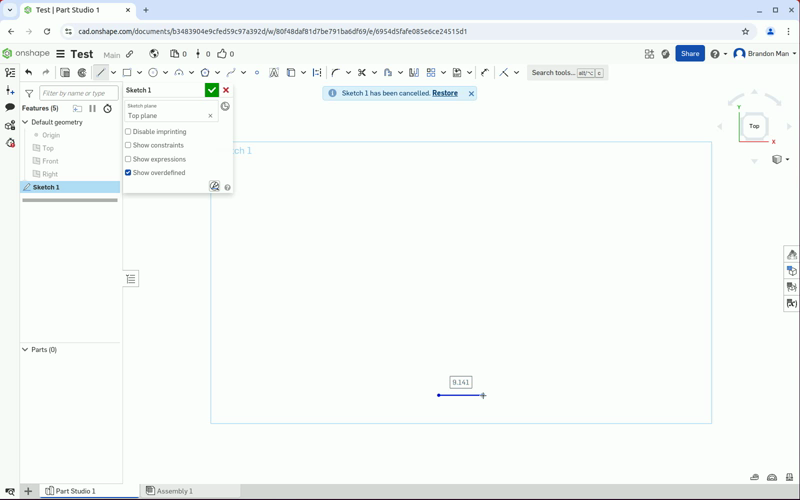
key_down(shift)
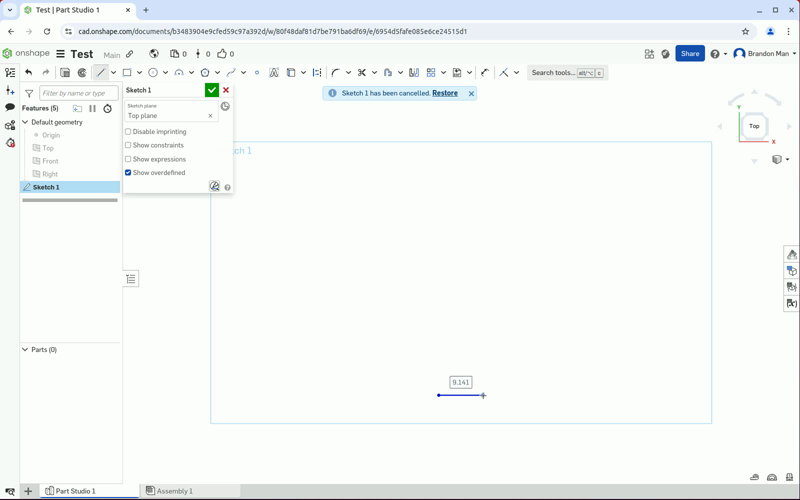
mouse_move(483, 171)
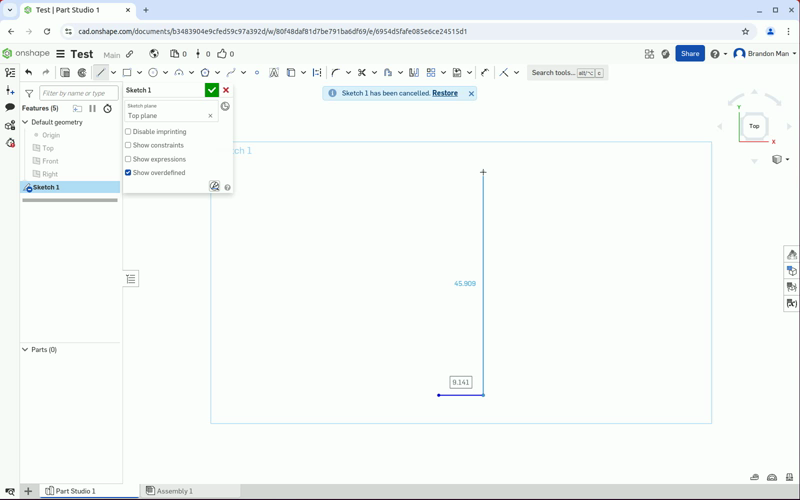
click(483, 171)
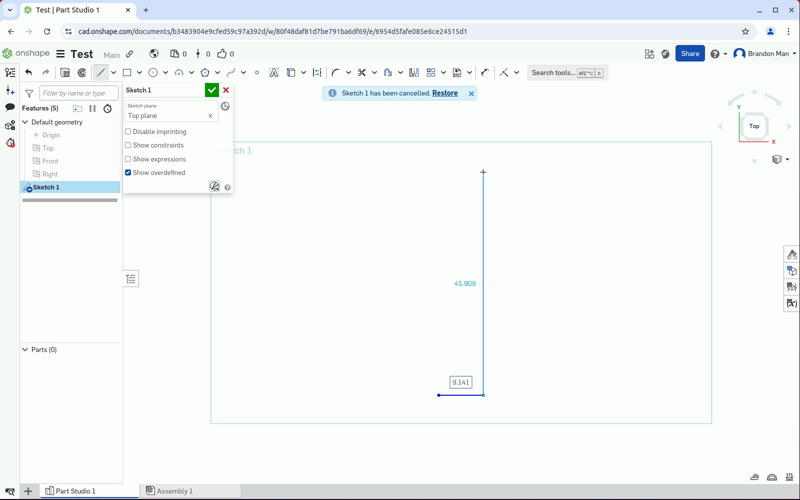
key_up(shift)
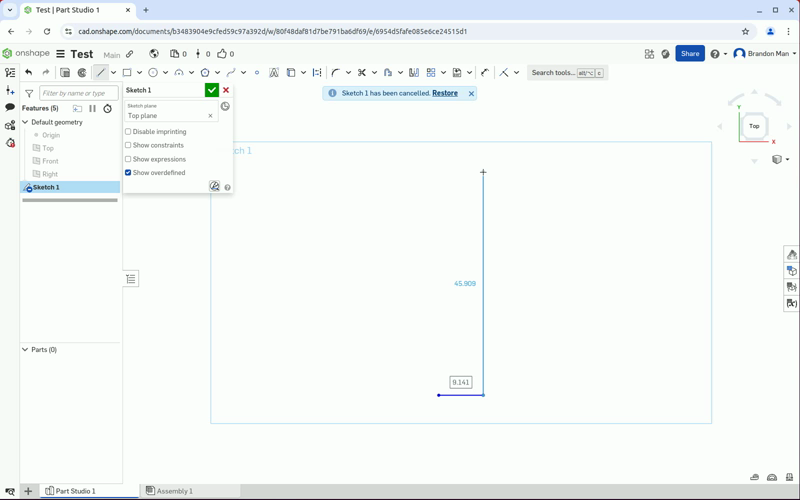
key_down(shift)
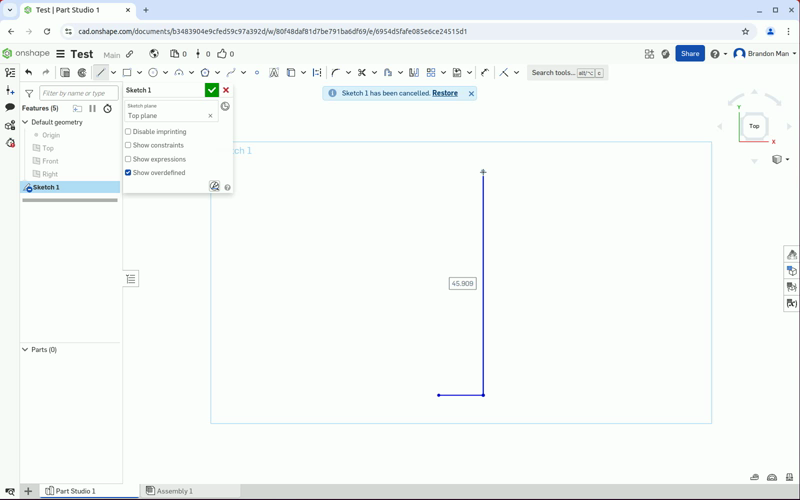
mouse_move(513, 171)
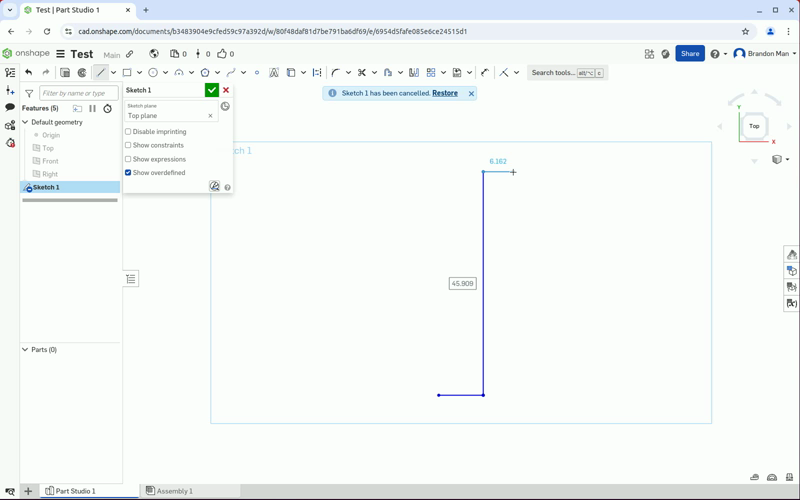
mouse_move(438, 171)
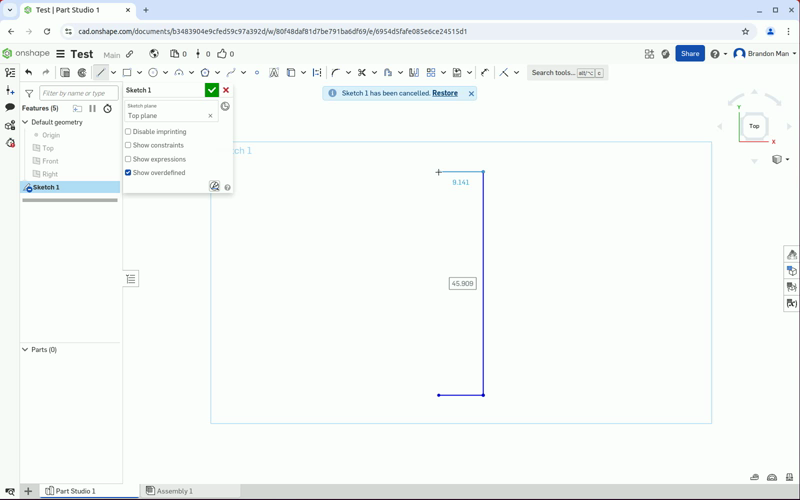
click(438, 171)
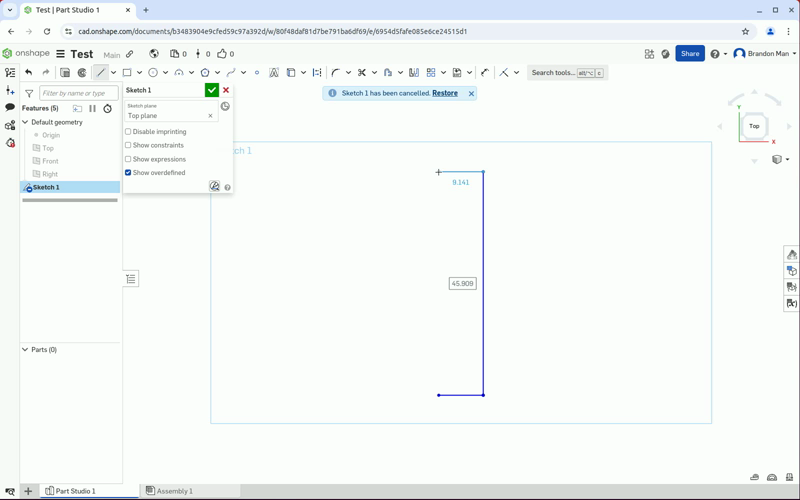
key_up(shift)
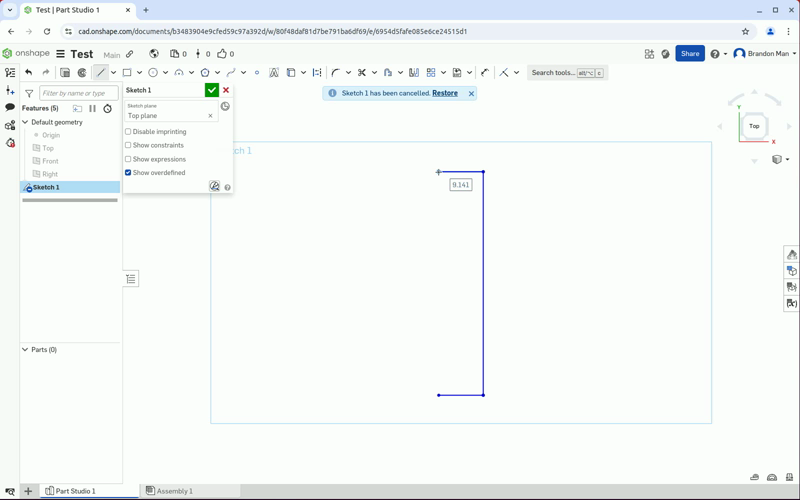
key_down(shift)
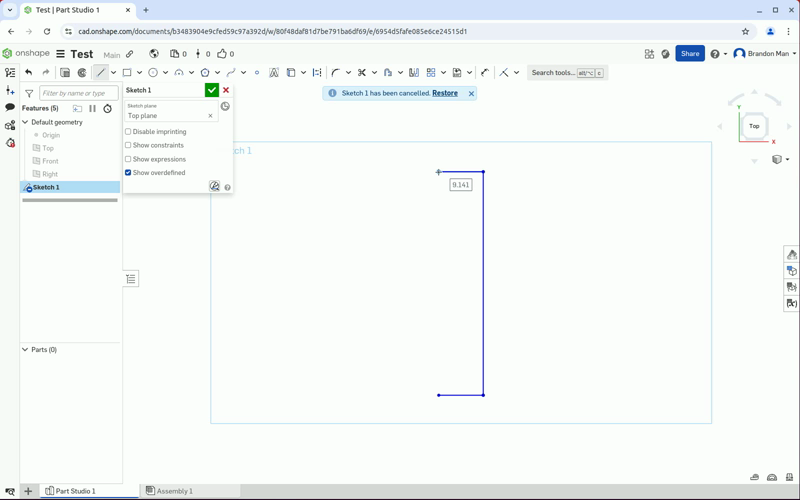
mouse_move(438, 395)
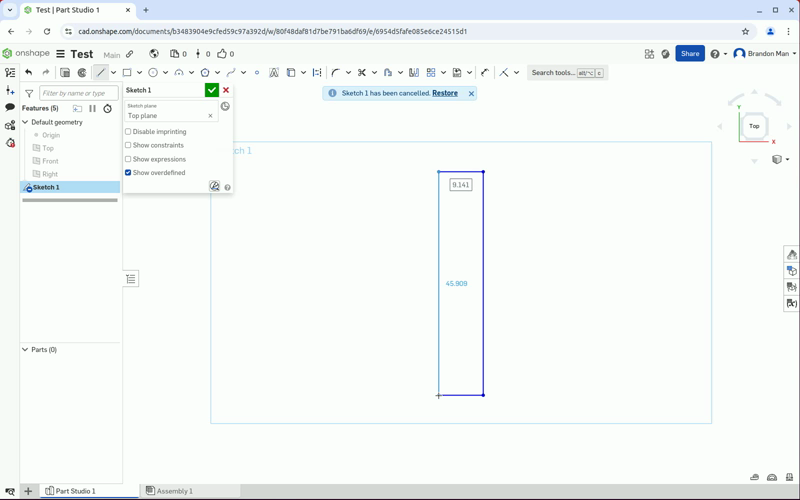
key_up(shift)
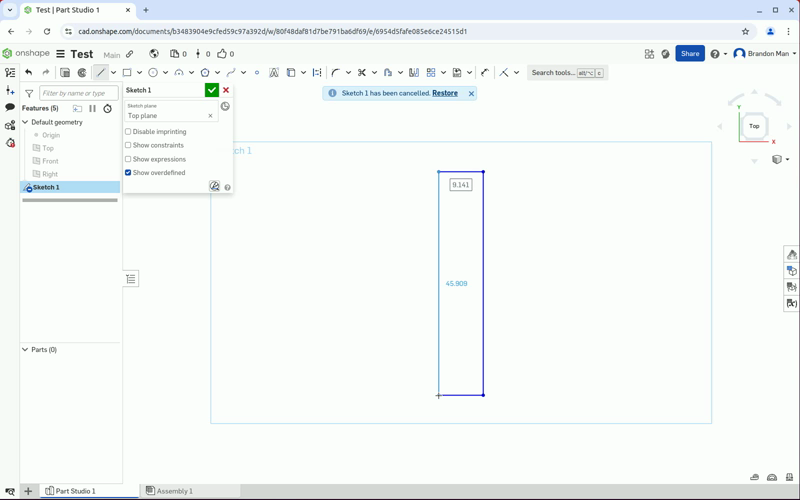
click(438, 395)
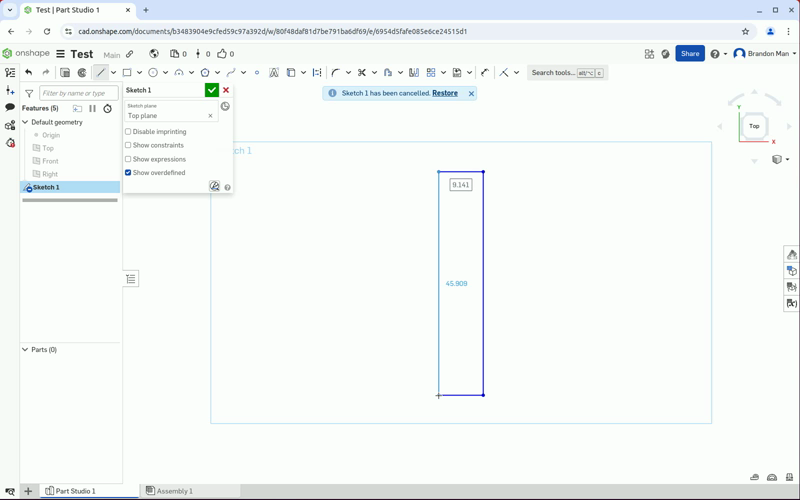
key(esc)
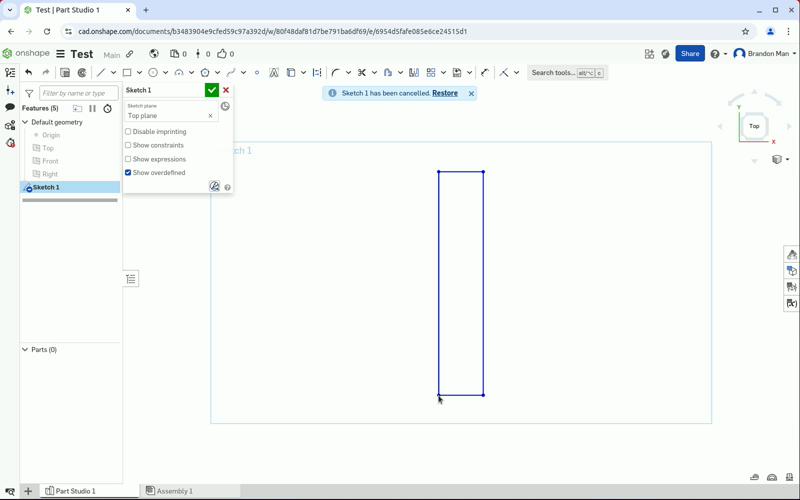
mouse_move(459, 249)
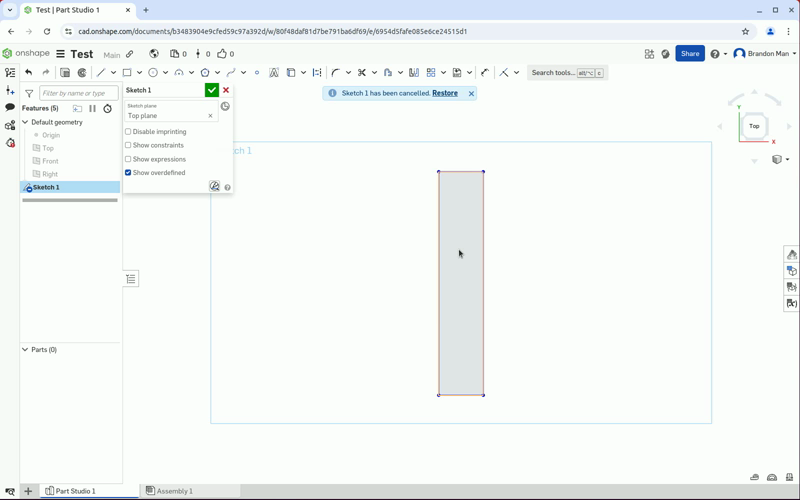
click(459, 249)
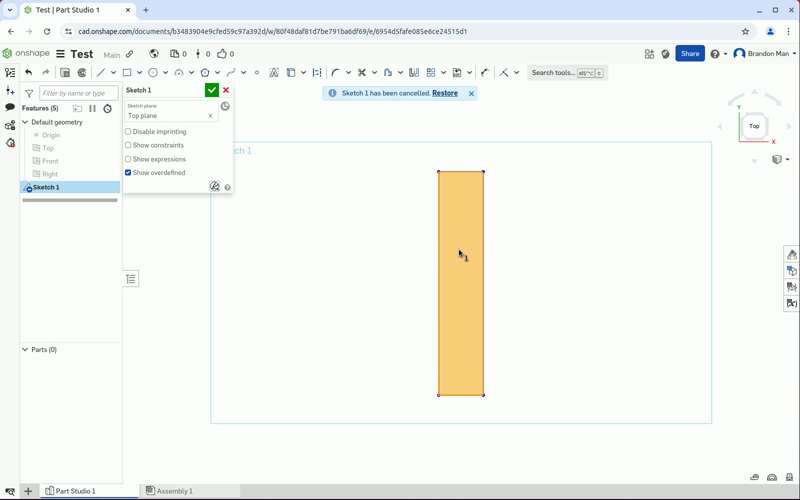
mouse_move(73, 352)
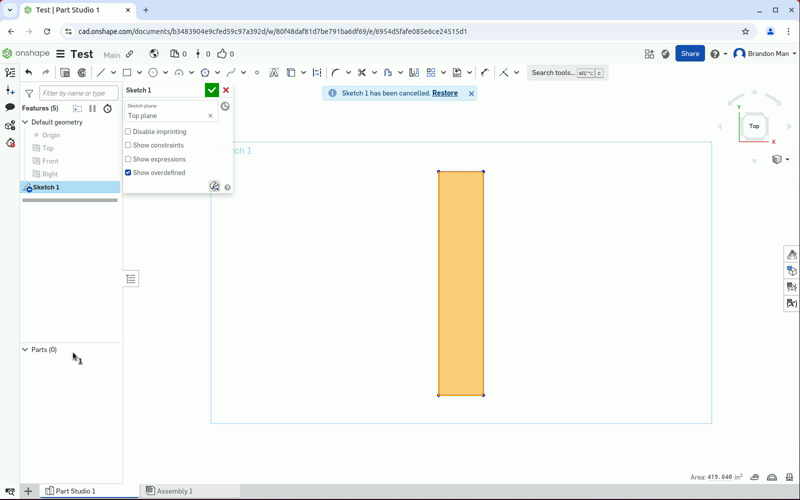
key(shift+y)
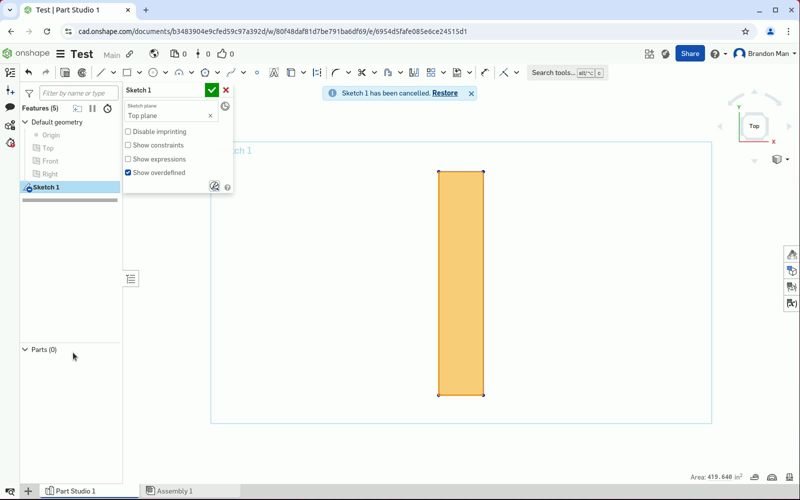
key(shift+e)
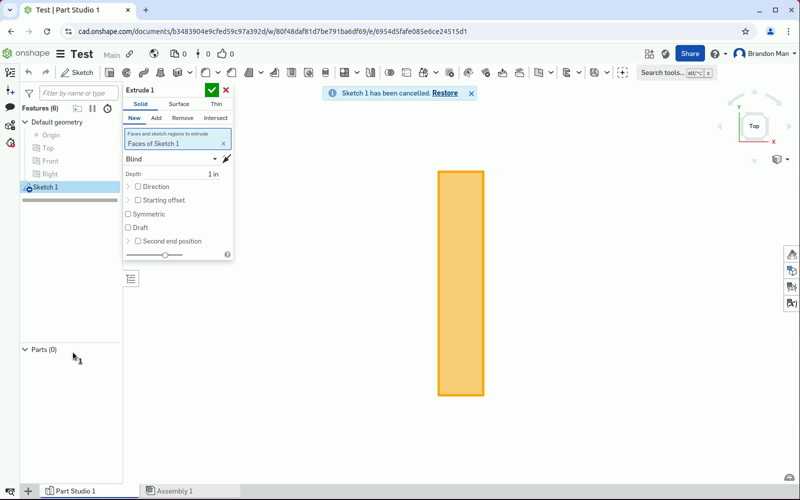
mouse_move(143, 106)
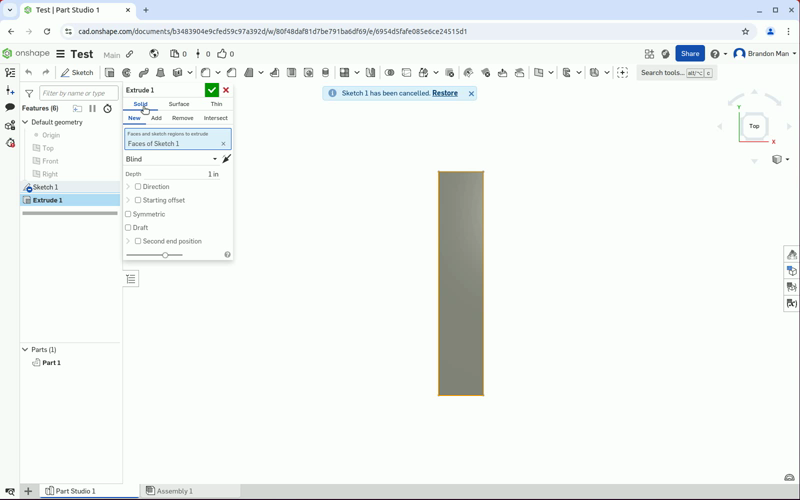
click(143, 106)
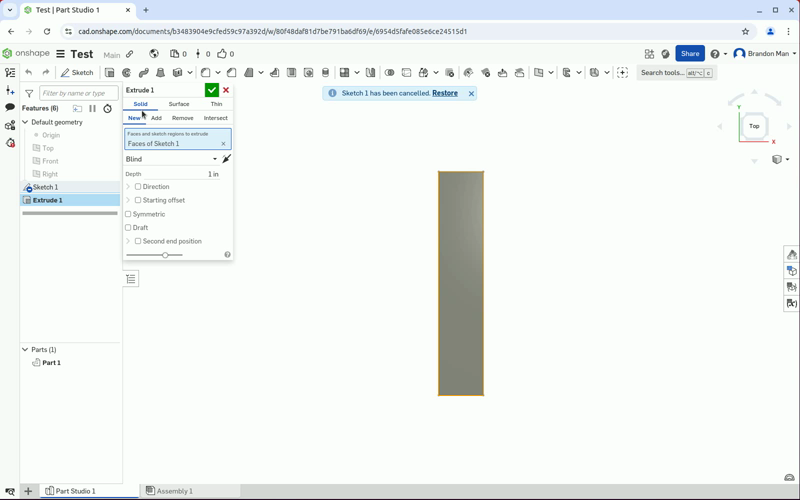
mouse_move(137, 120)
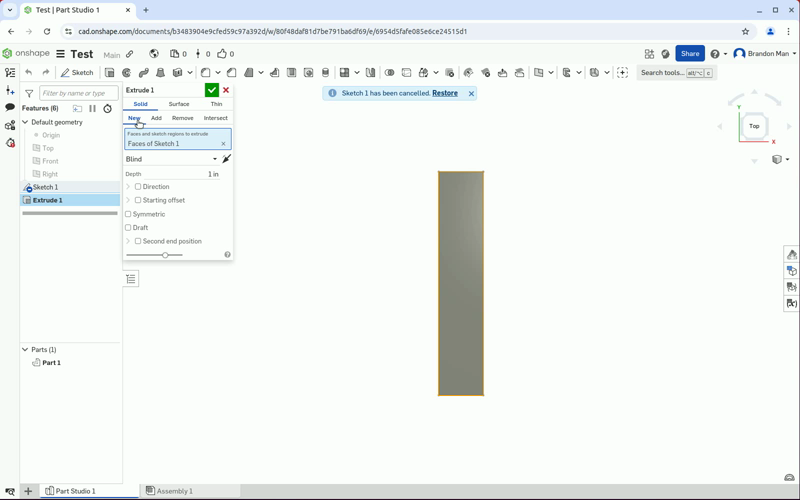
click(137, 120)
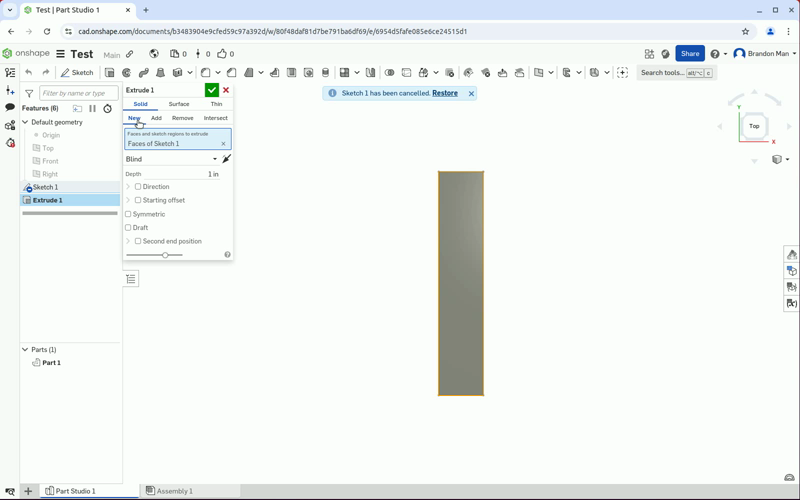
key(tab, 4)
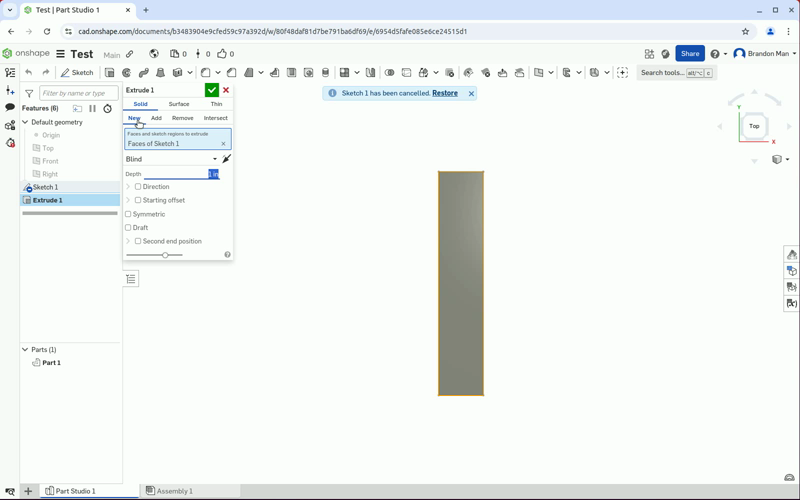
text(0.963)
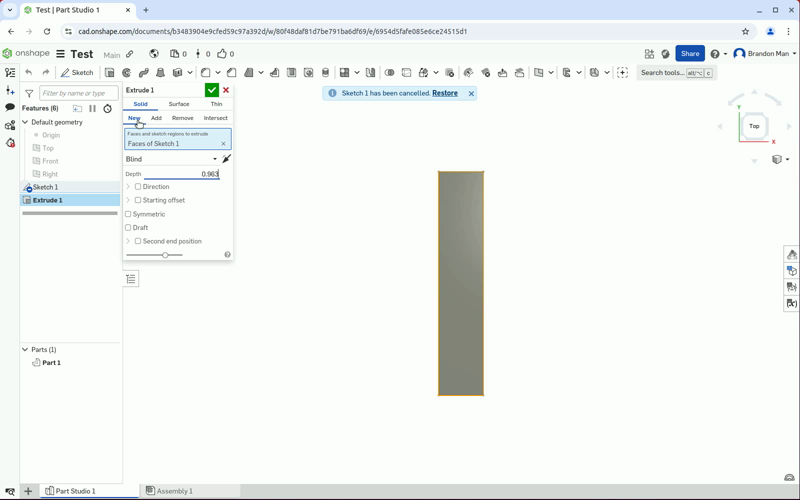
key(enter)
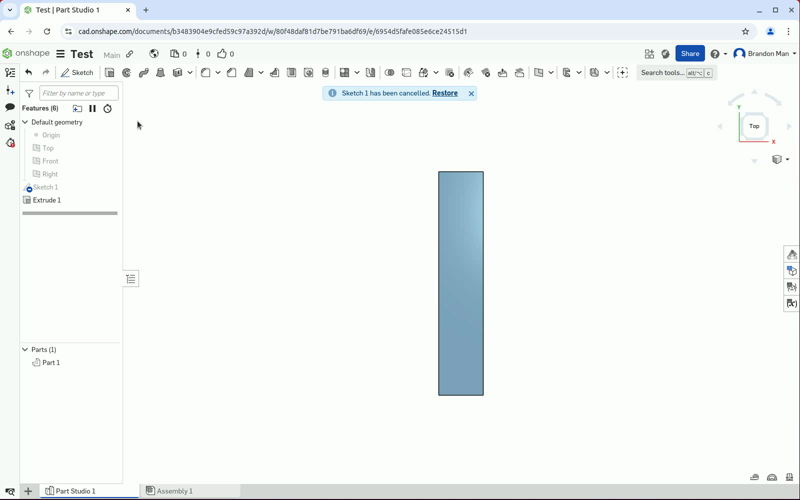
key(shift+h)
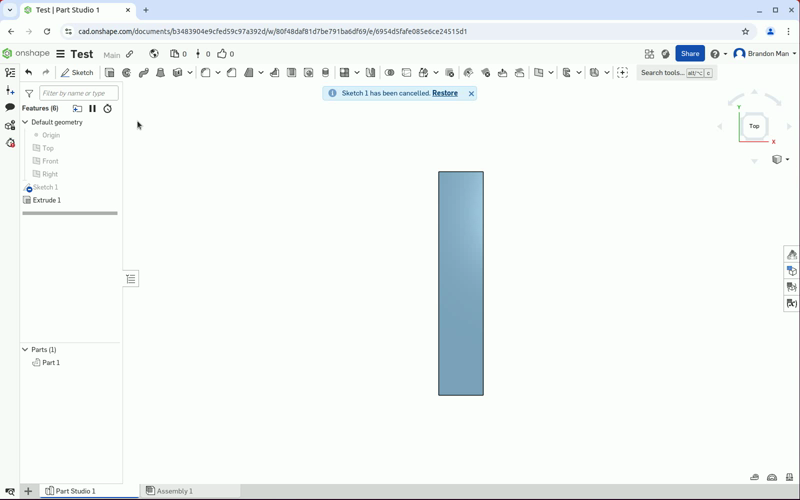
key(shift+h)
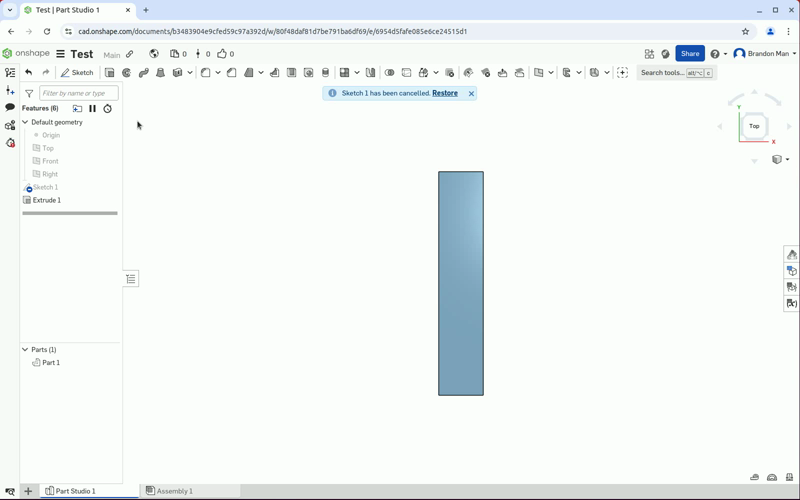
mouse_move(73, 189)
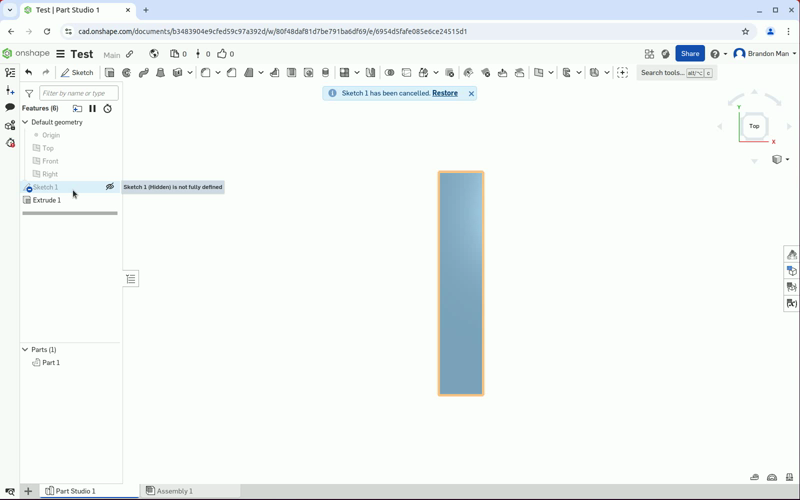
click(73, 189)
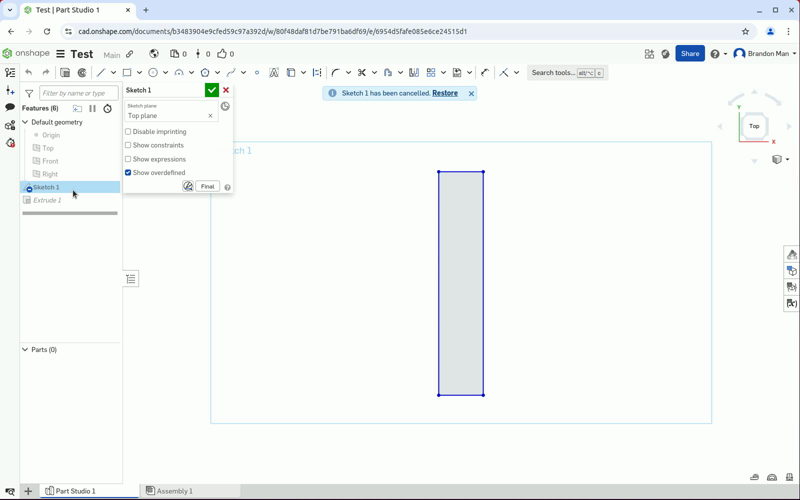
mouse_move(229, 92)
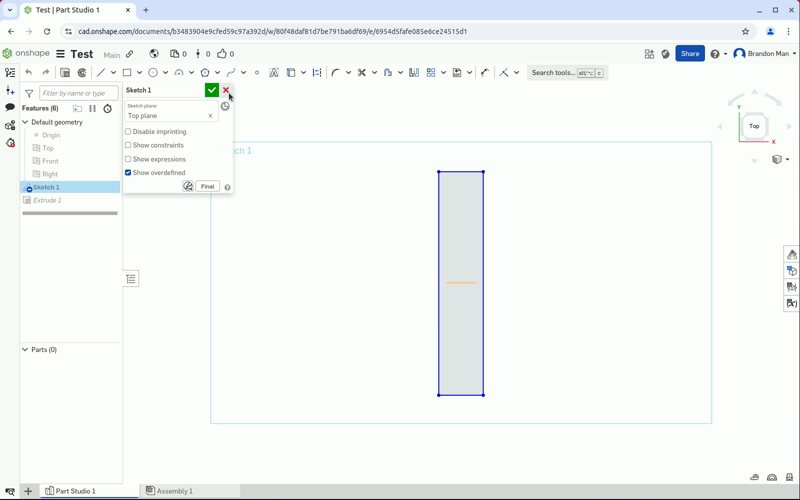
click(229, 92)
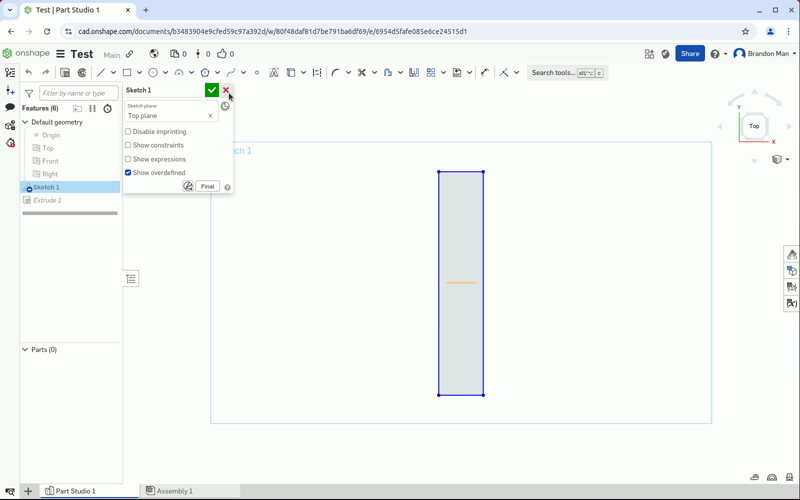
key(shift+s)
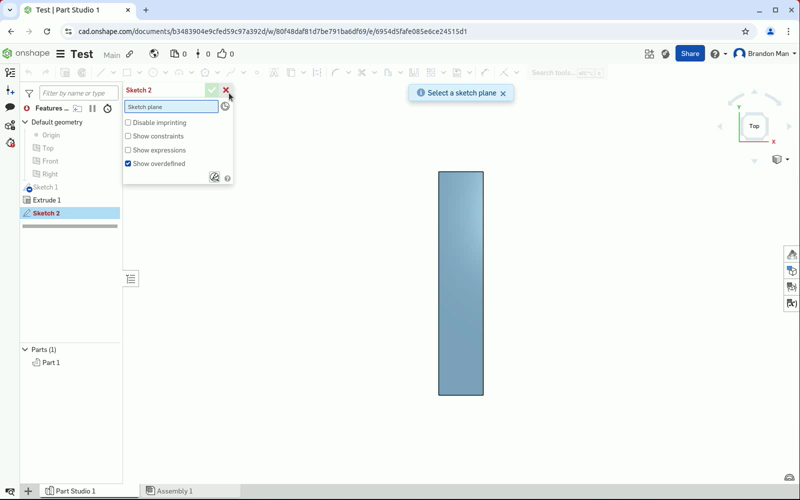
mouse_move(73, 150)
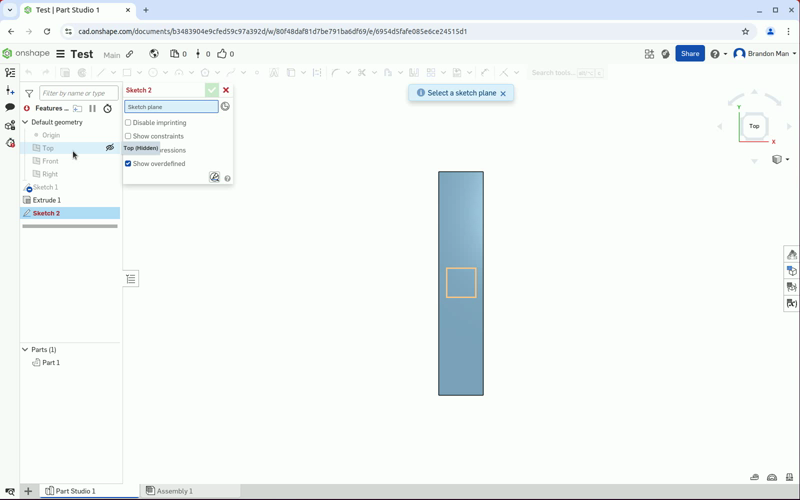
click(73, 150)
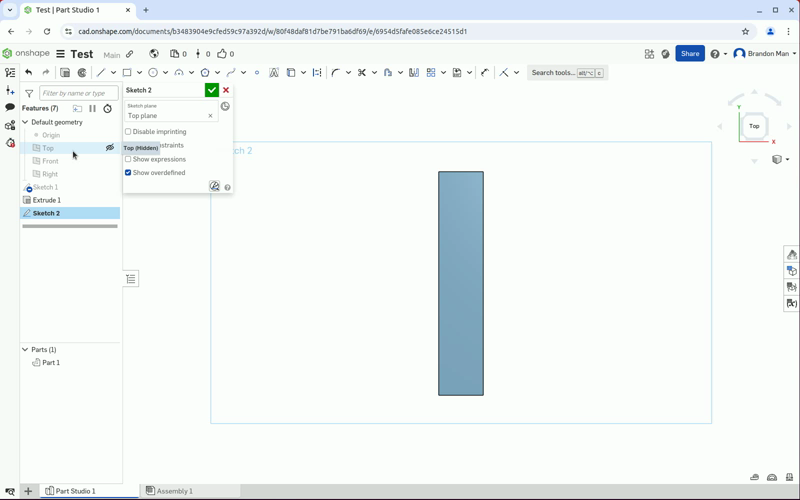
mouse_move(73, 352)
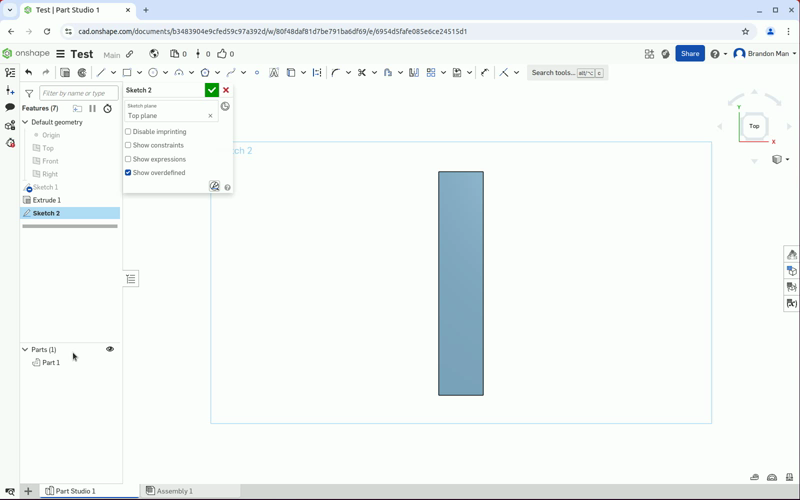
key(y)
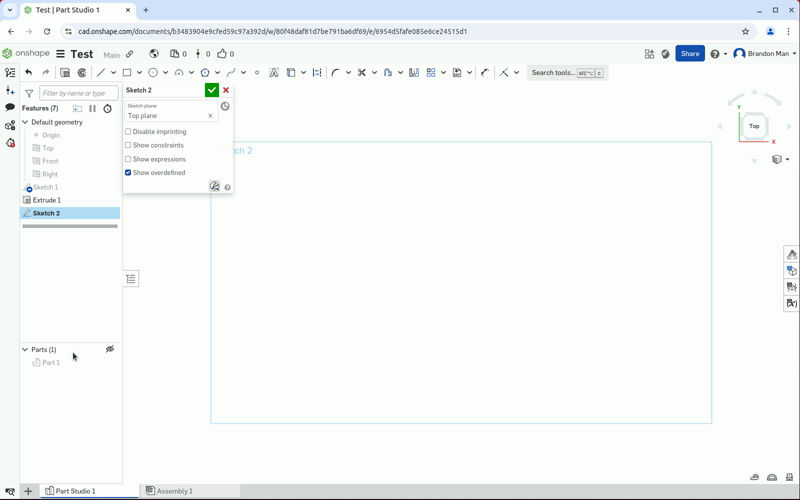
key(l)
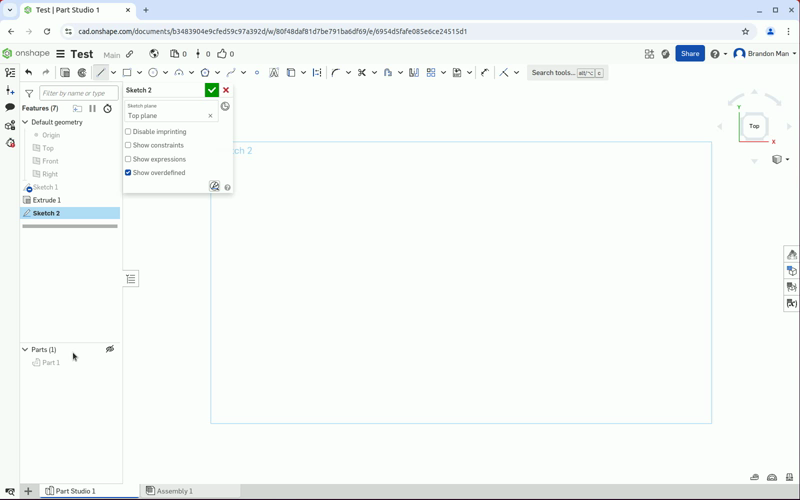
key_down(shift)
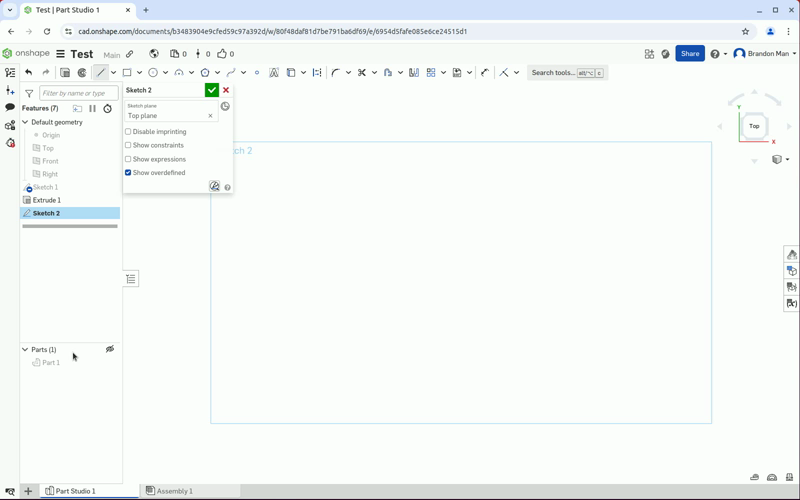
mouse_move(433, 395)
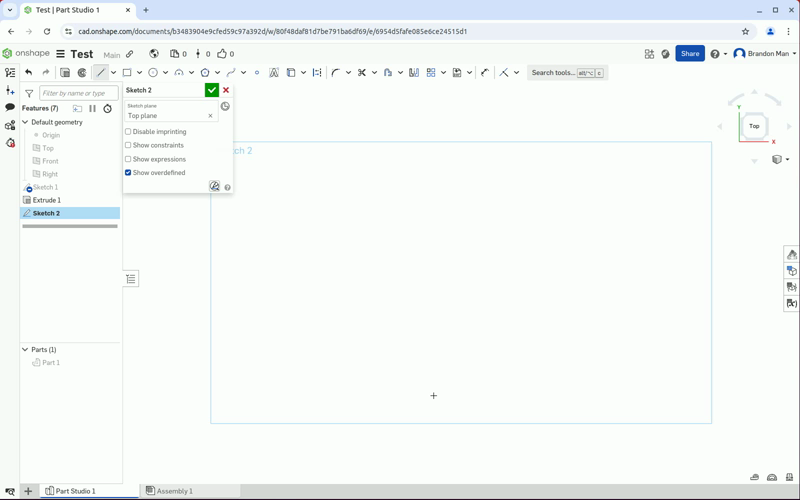
click(433, 395)
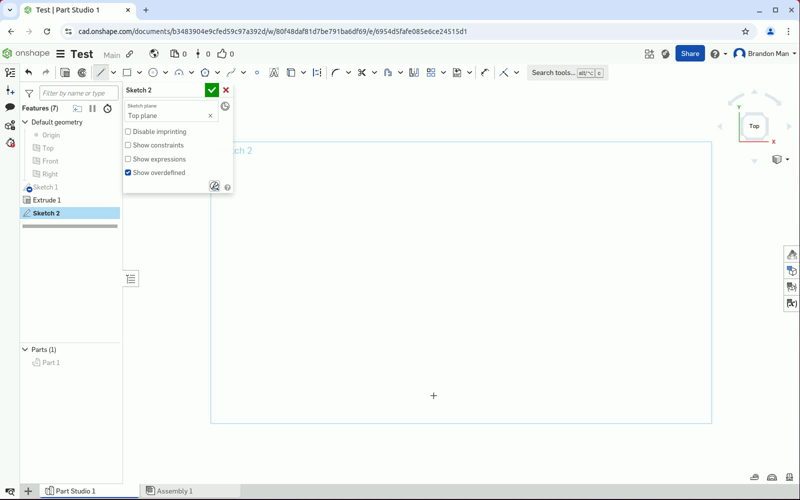
key_up(shift)
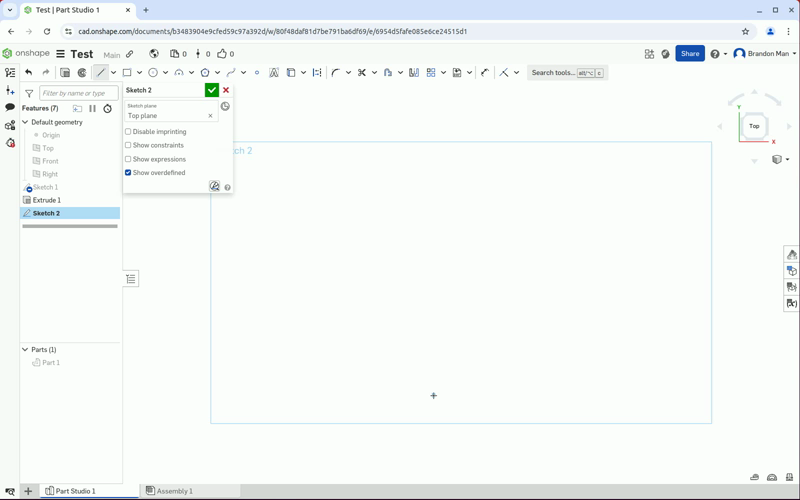
key_down(shift)
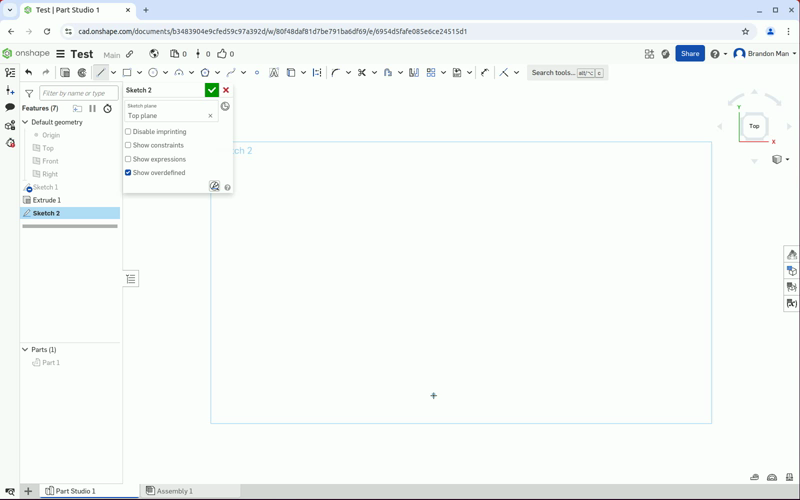
mouse_move(463, 395)
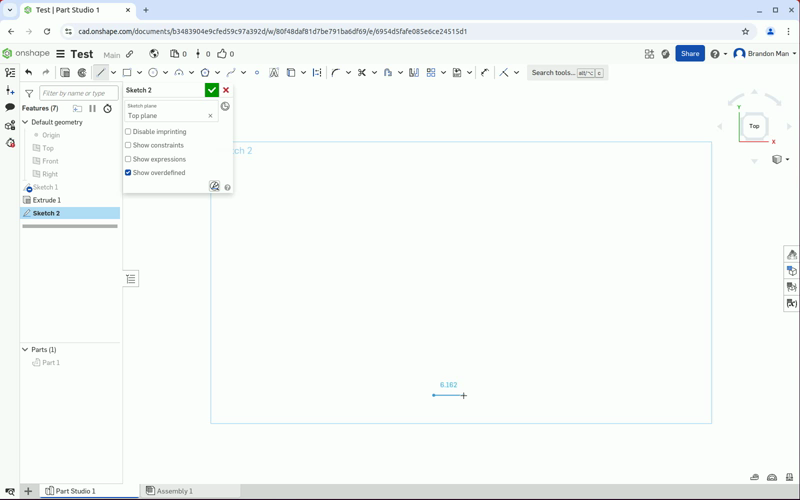
mouse_move(438, 395)
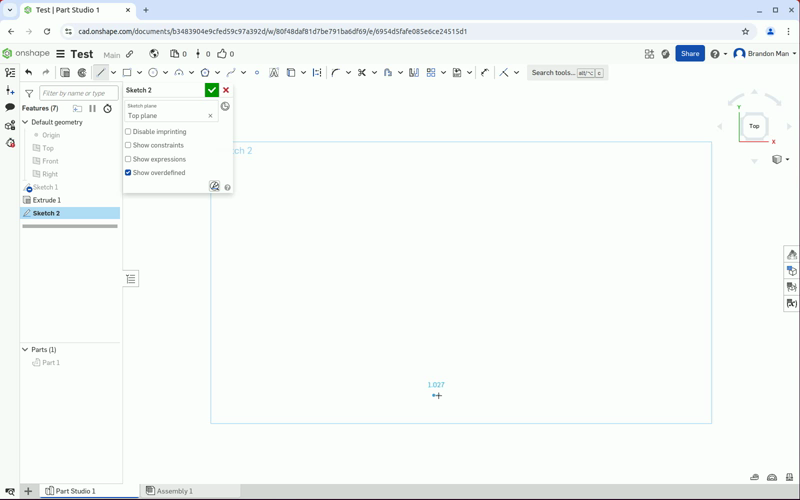
scroll(6)
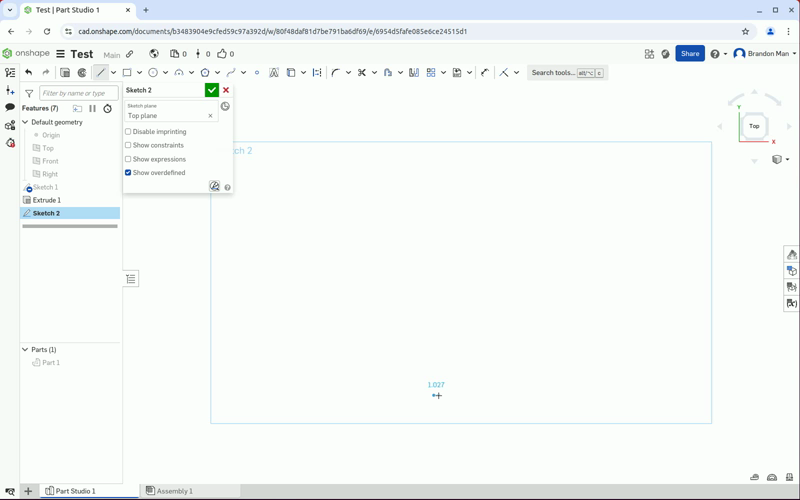
scroll(6)
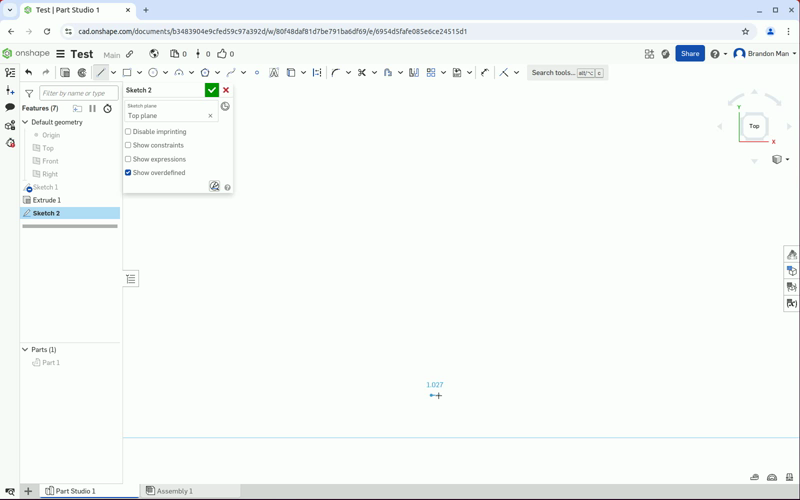
scroll(6)
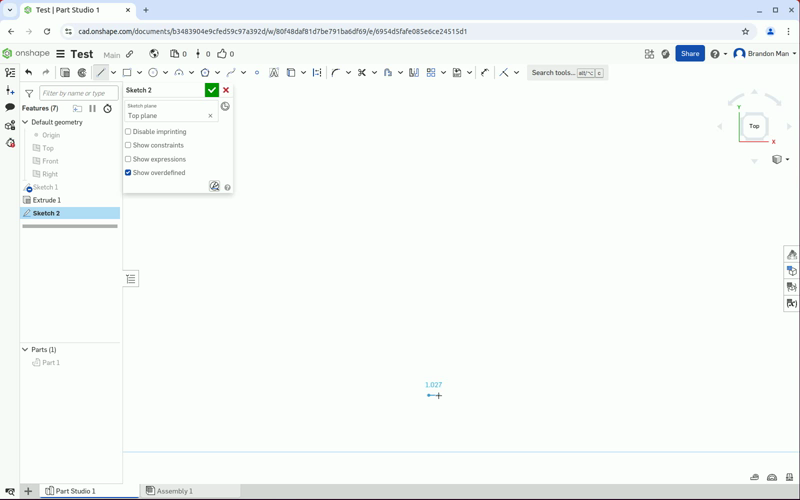
scroll(6)
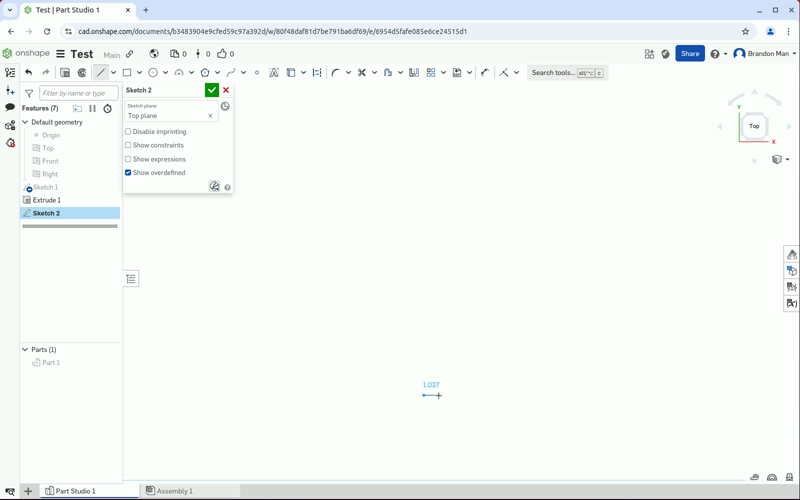
scroll(6)
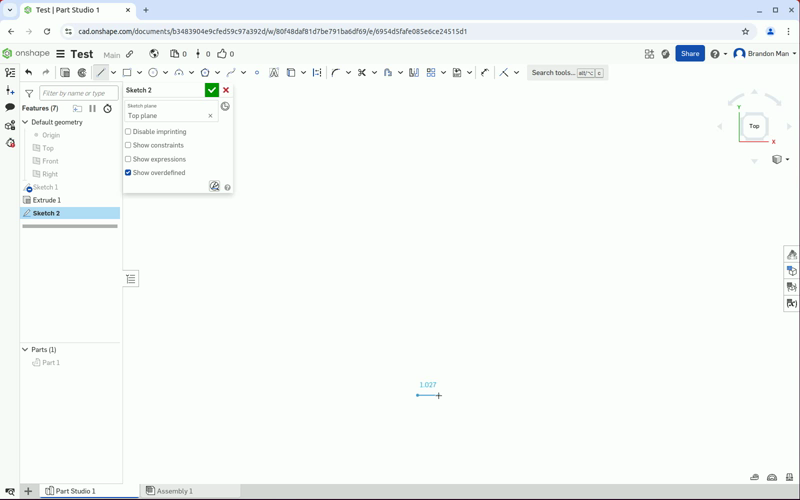
scroll(6)
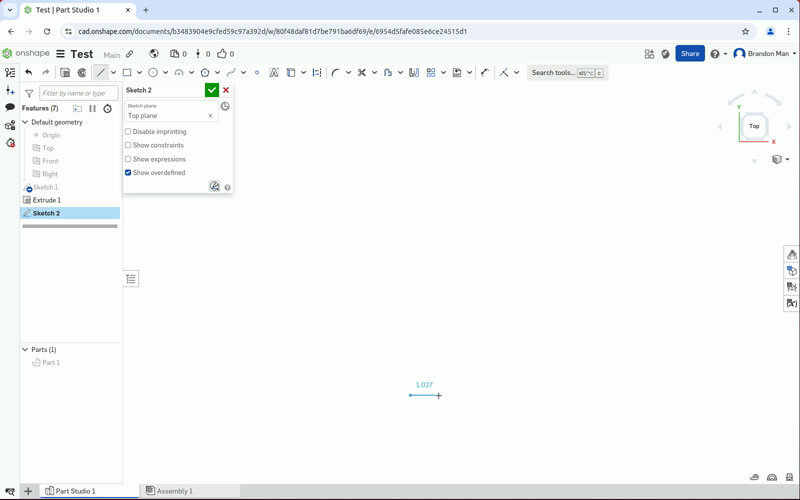
scroll(6)
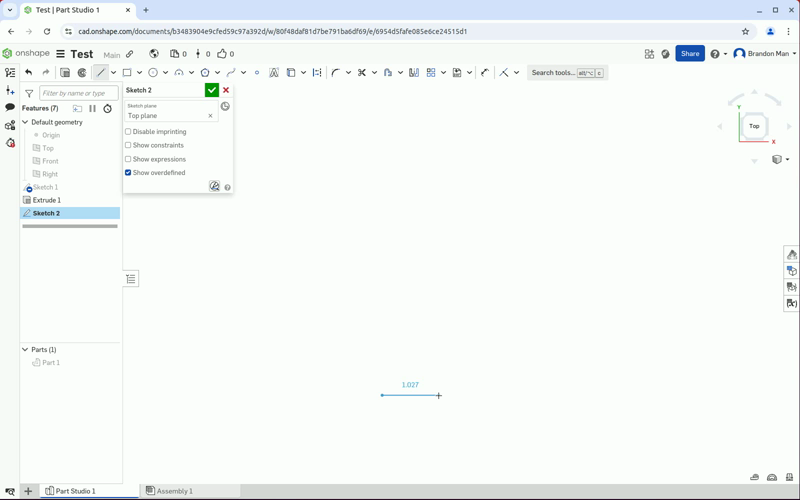
click(438, 395)
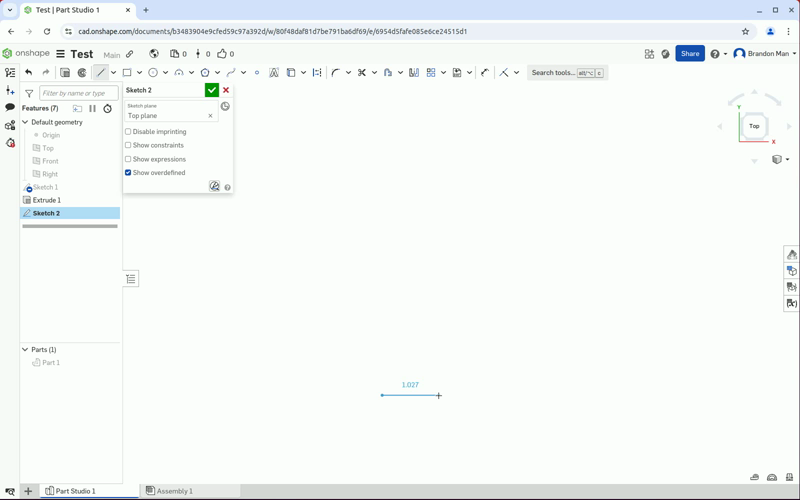
scroll(-6)
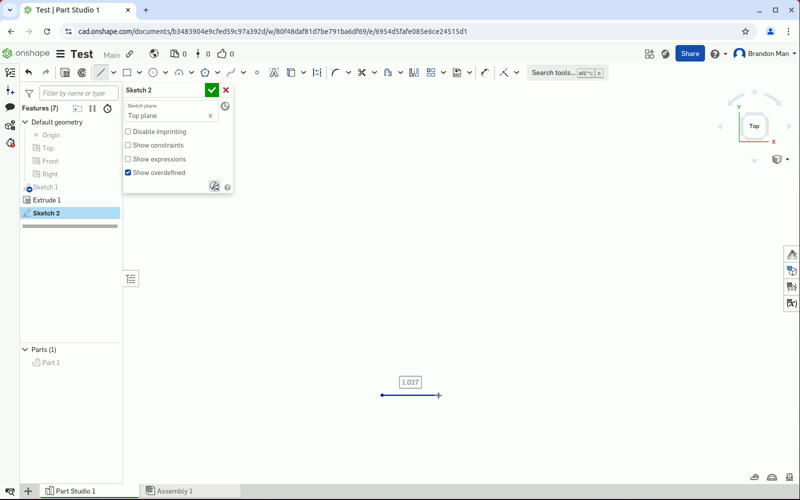
scroll(-6)
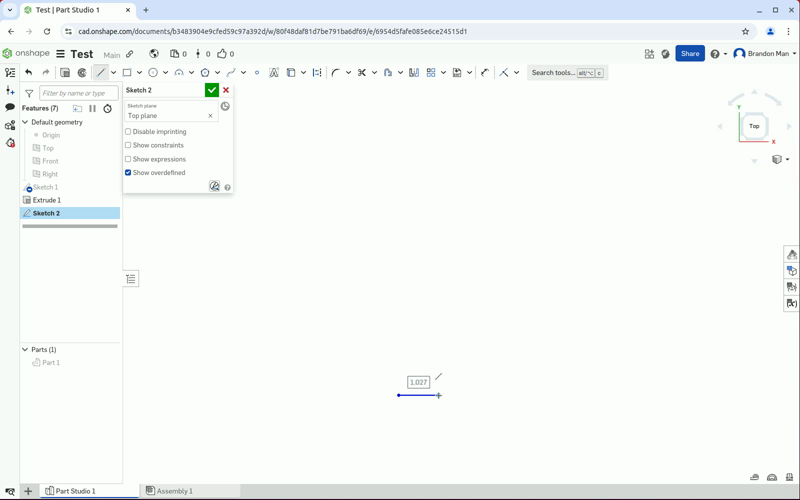
scroll(-6)
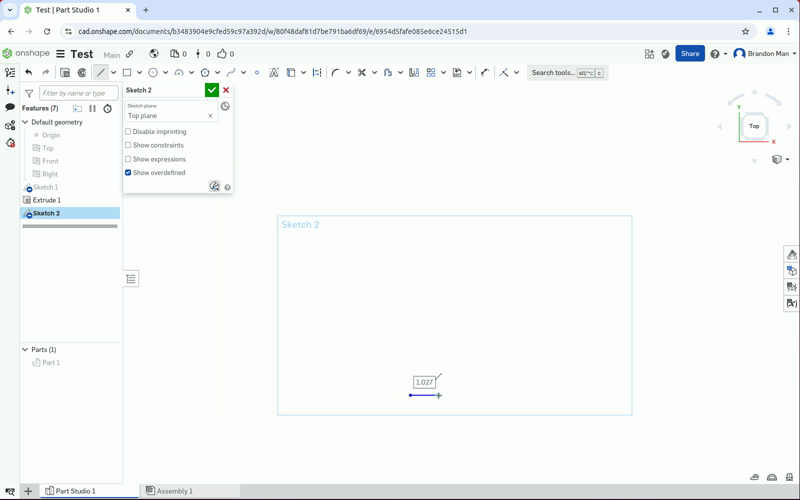
scroll(-6)
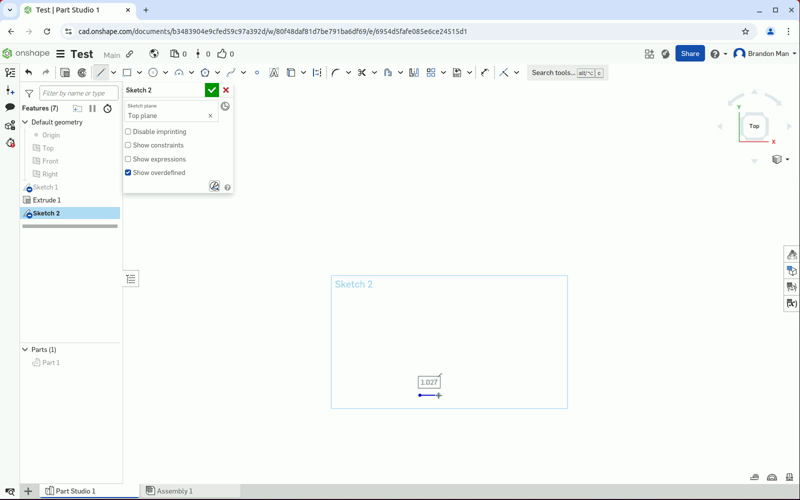
scroll(-6)
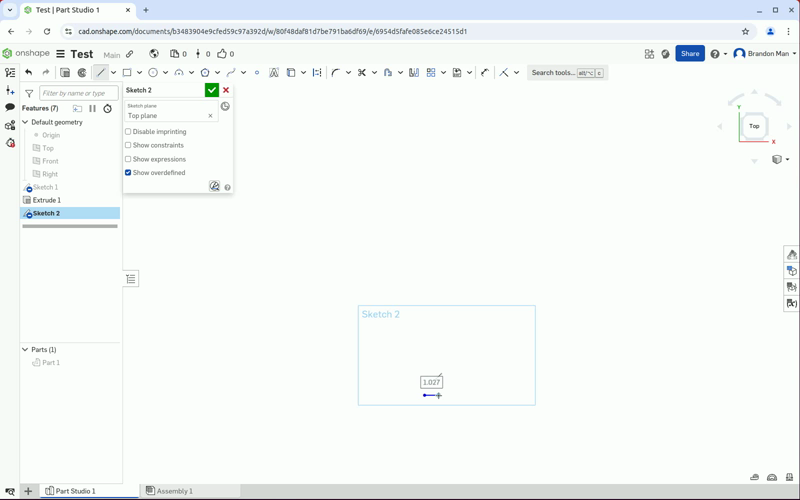
scroll(-6)
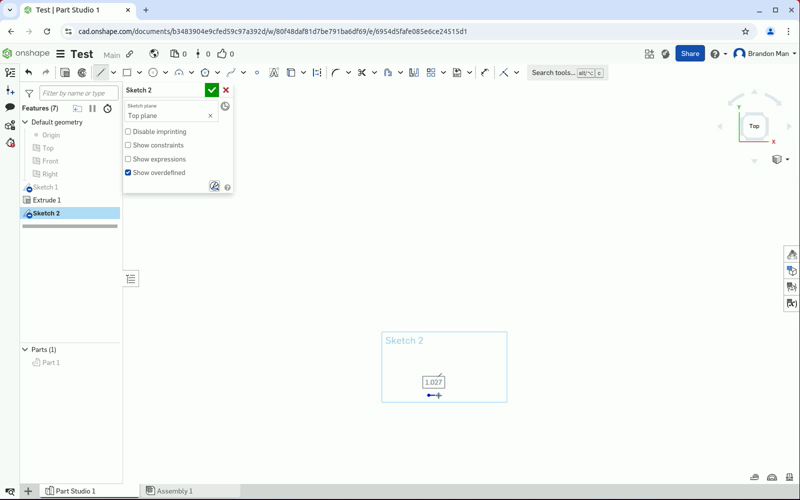
scroll(-6)
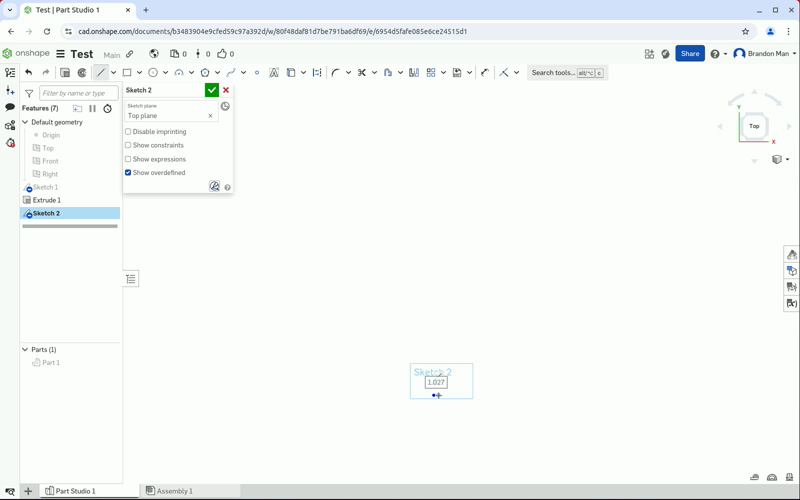
key_up(shift)
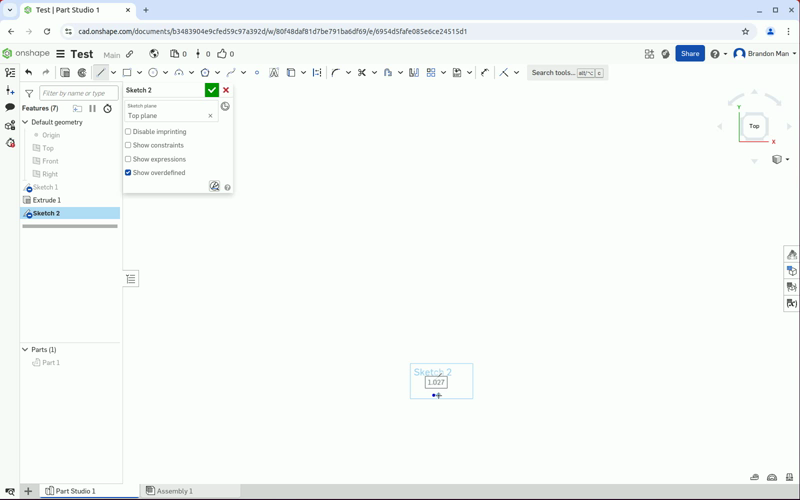
key_down(shift)
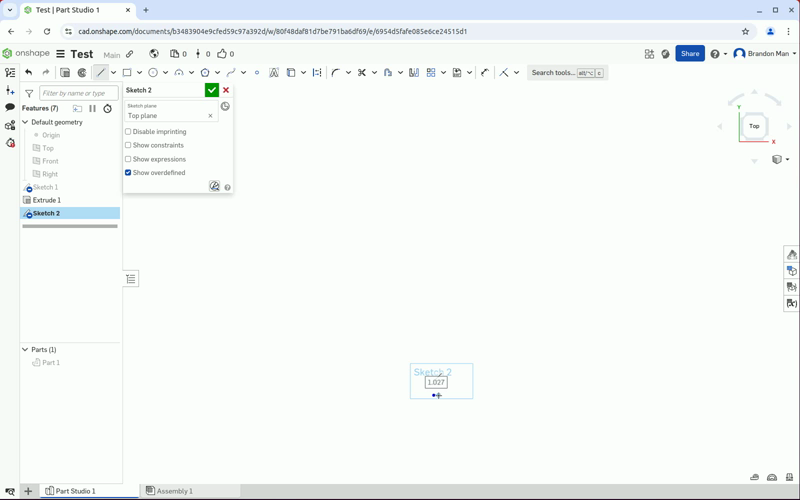
mouse_move(438, 171)
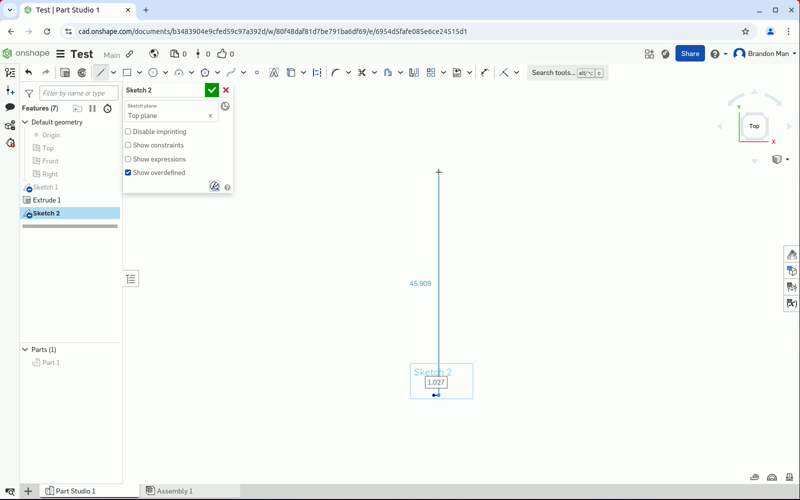
click(438, 171)
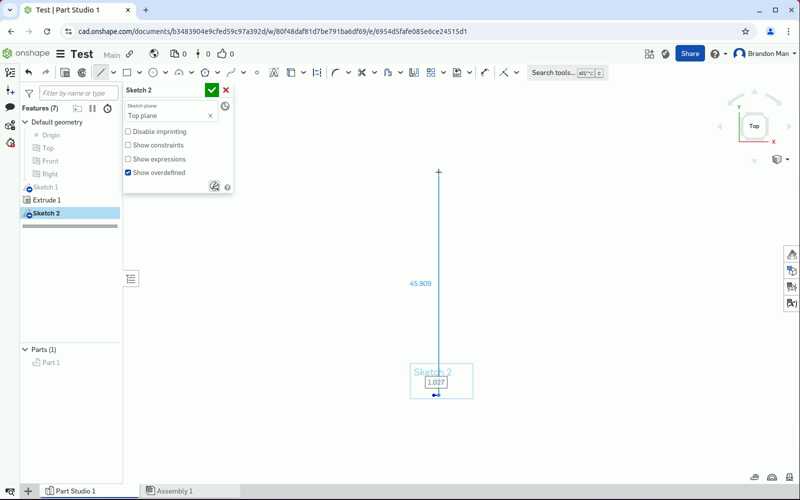
key_up(shift)
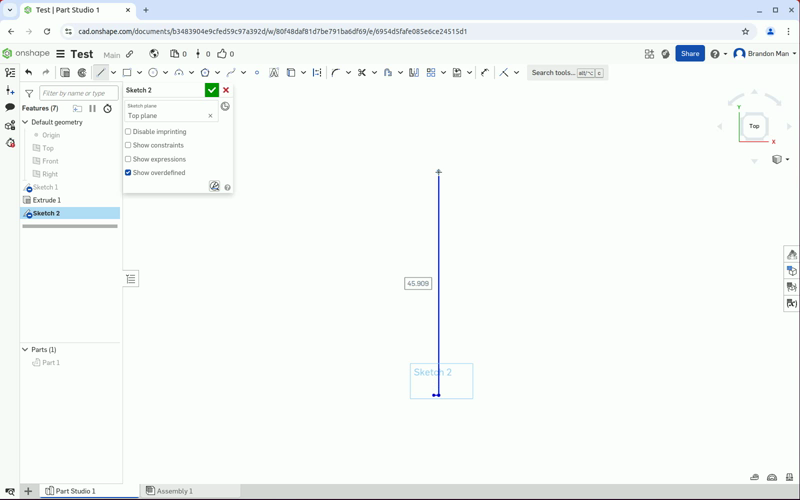
key_down(shift)
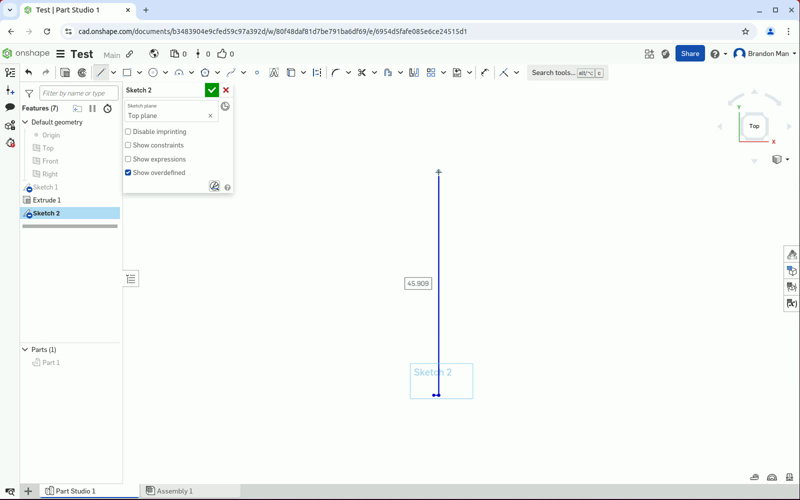
mouse_move(468, 171)
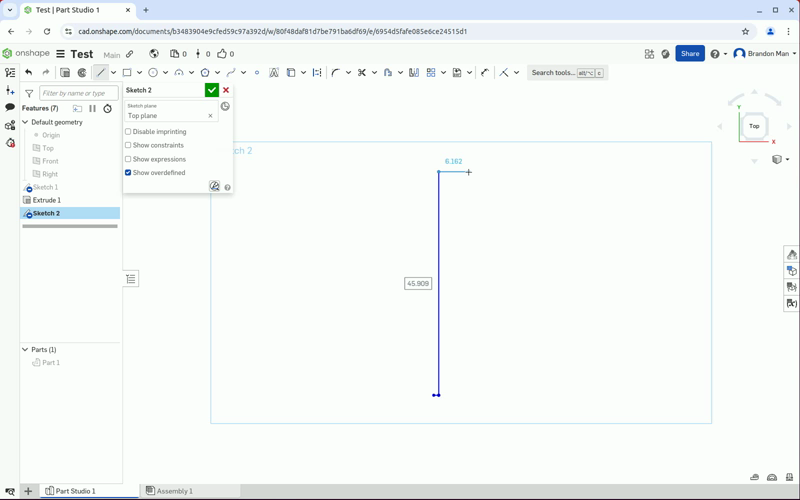
mouse_move(433, 171)
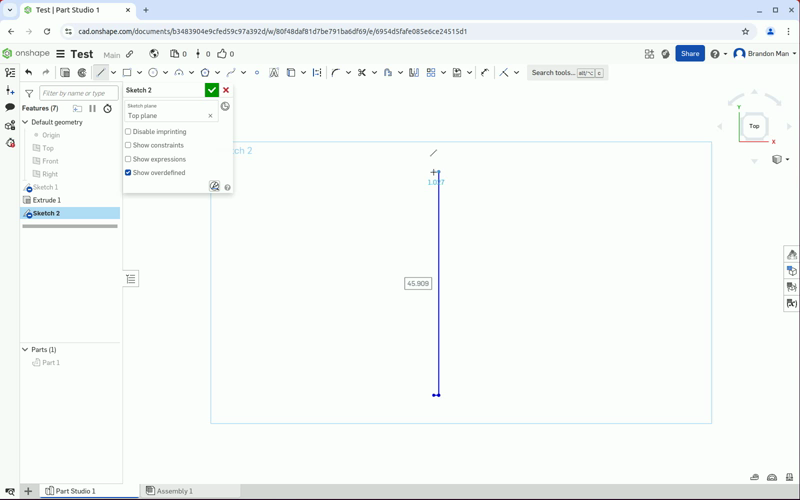
scroll(6)
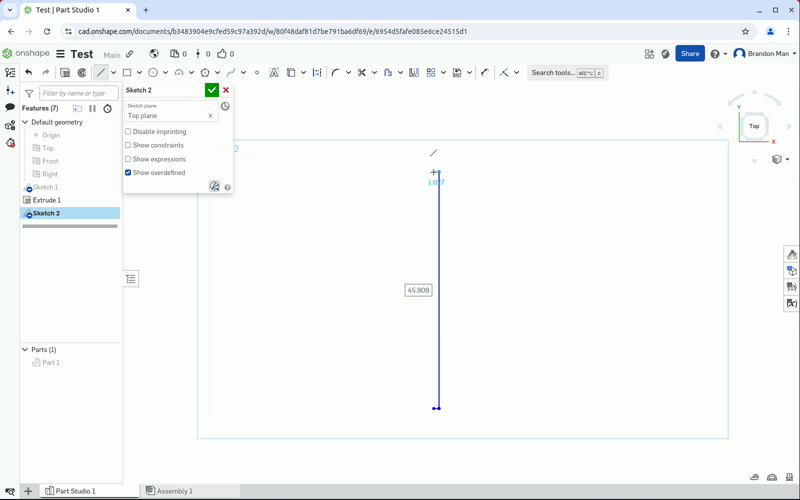
scroll(6)
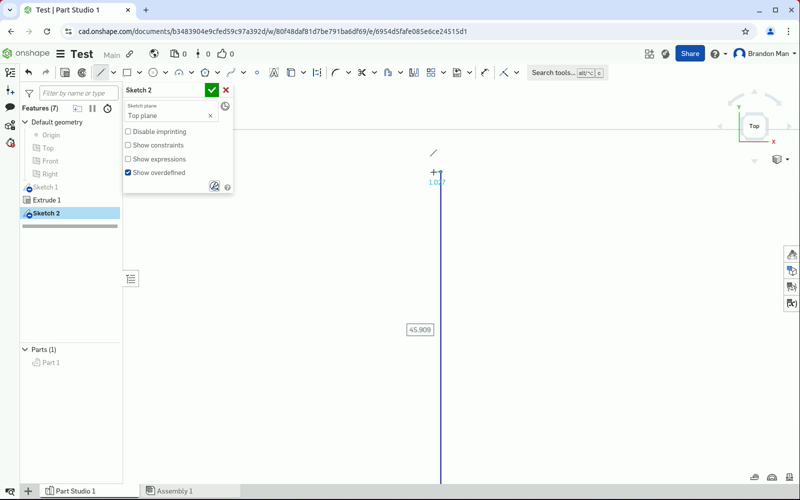
scroll(6)
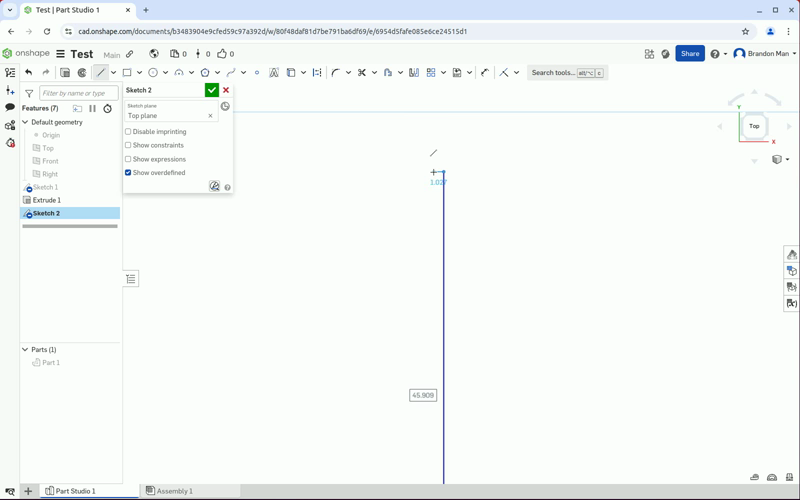
scroll(6)
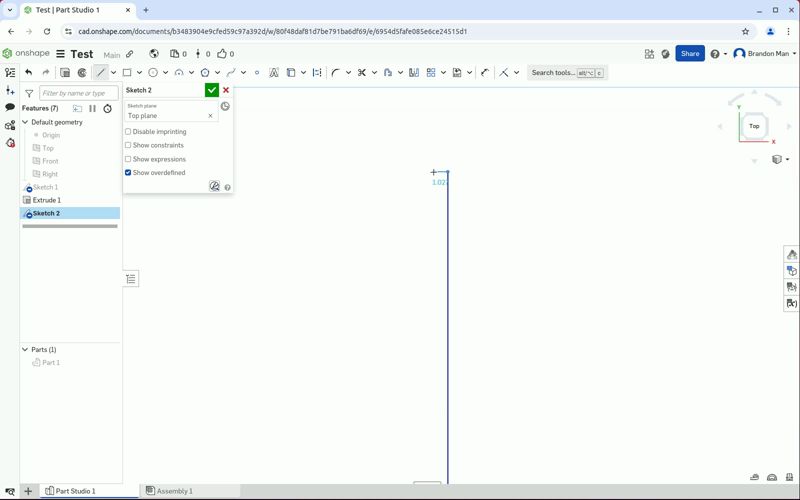
scroll(6)
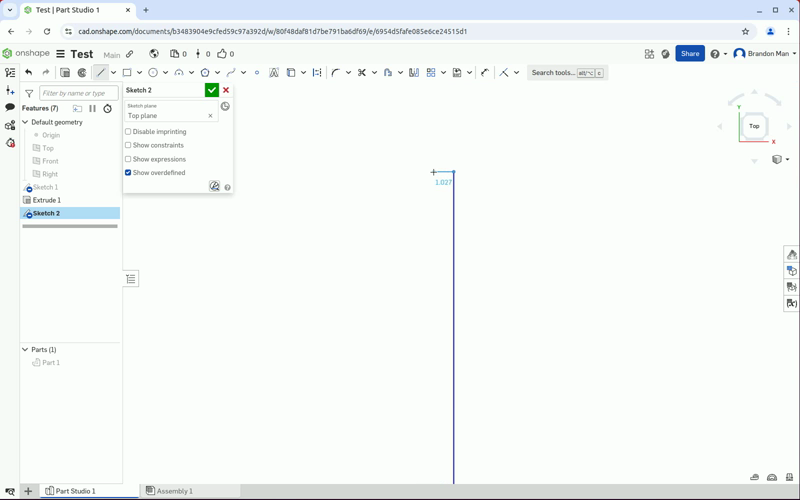
scroll(6)
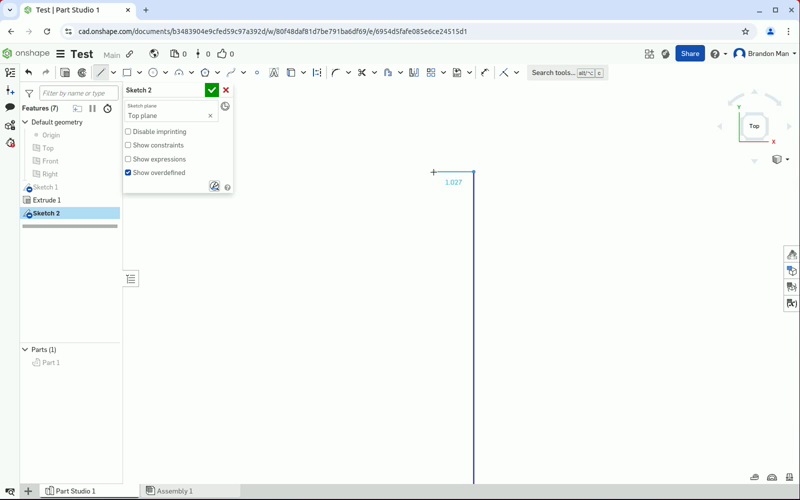
scroll(6)
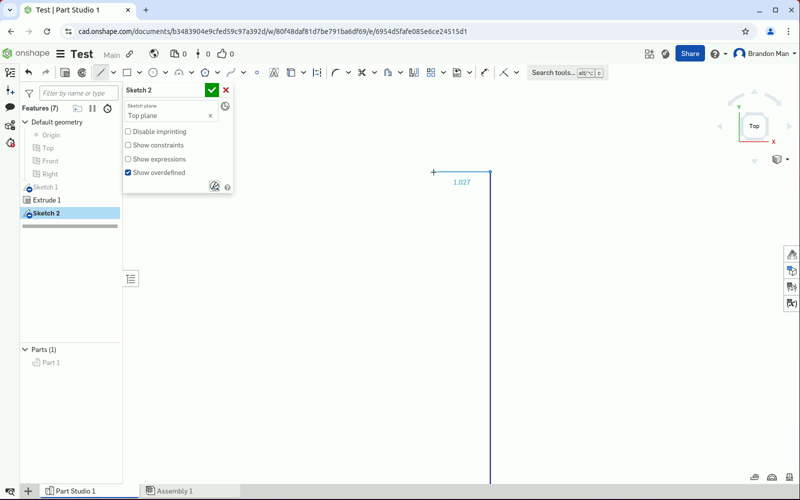
click(433, 171)
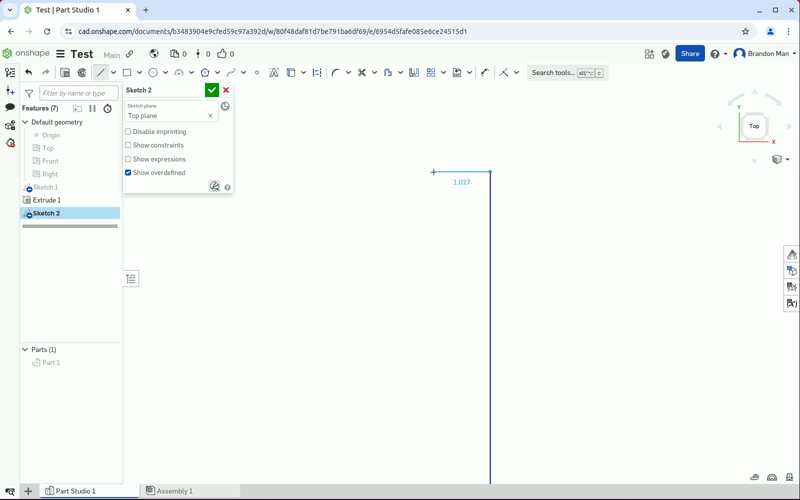
scroll(-6)
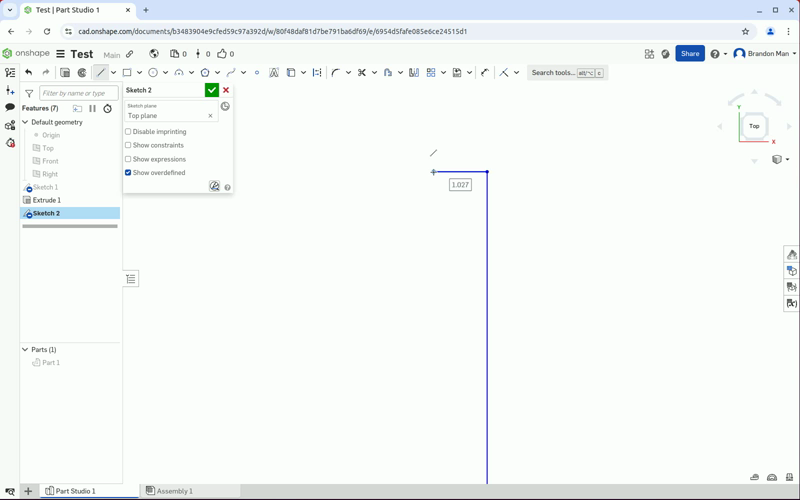
scroll(-6)
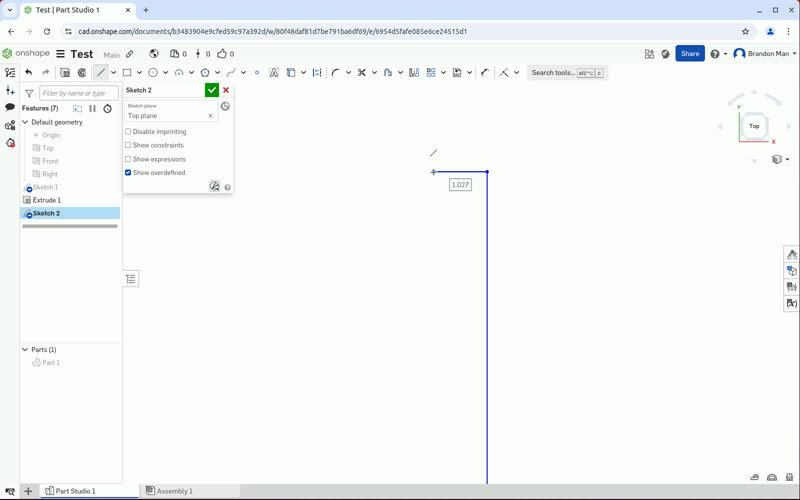
scroll(-6)
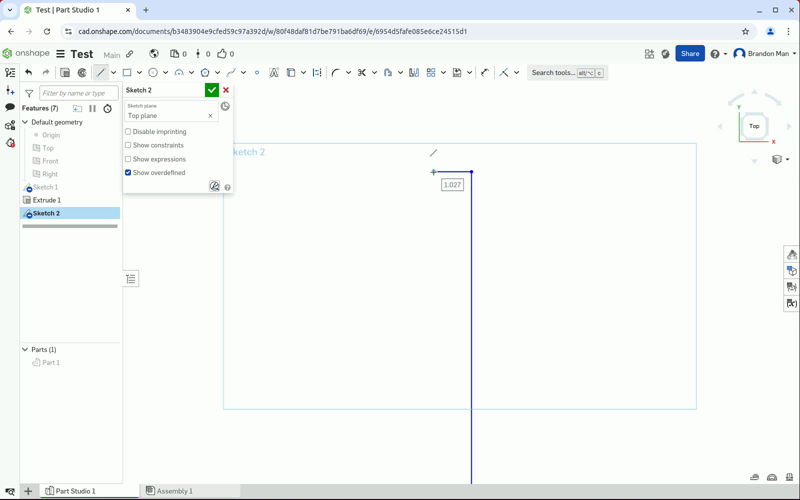
scroll(-6)
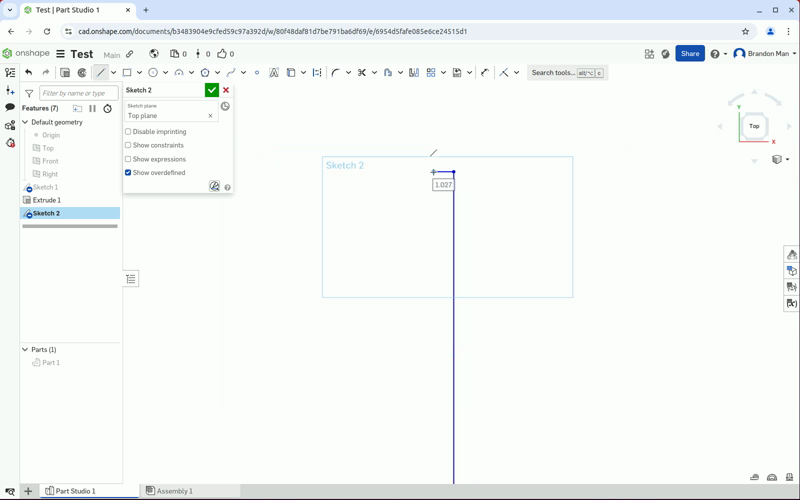
scroll(-6)
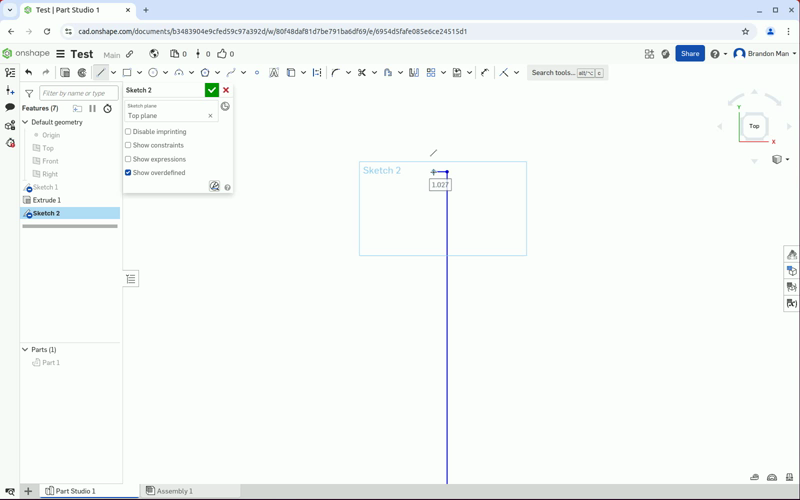
scroll(-6)
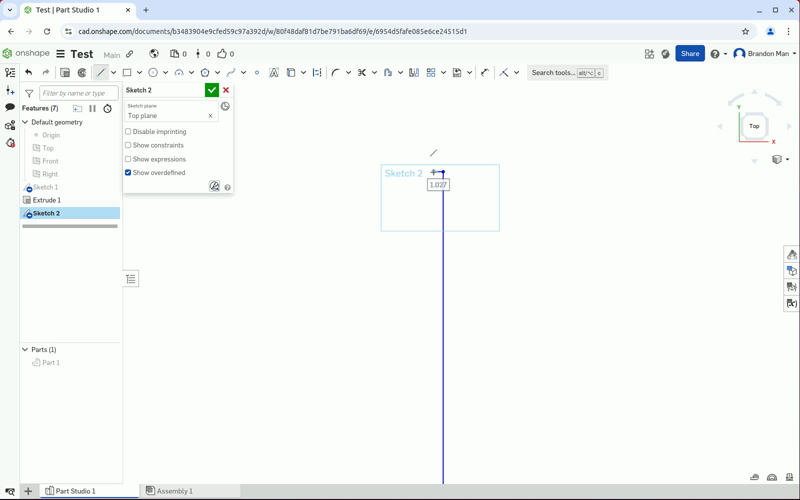
scroll(-6)
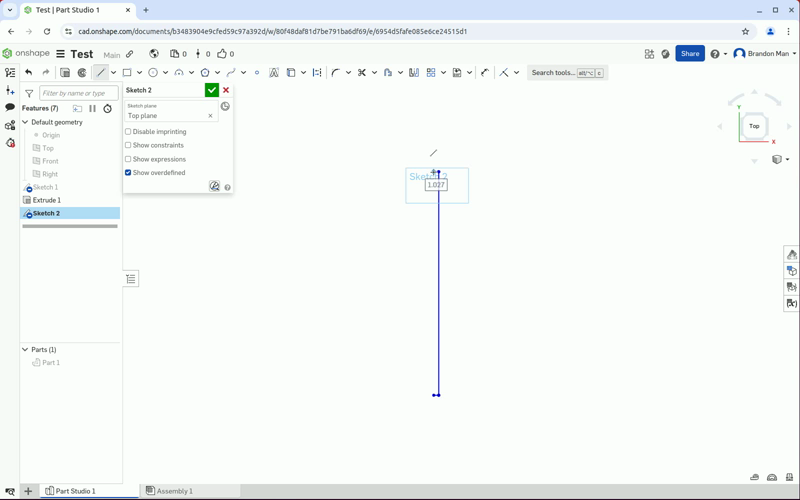
key_up(shift)
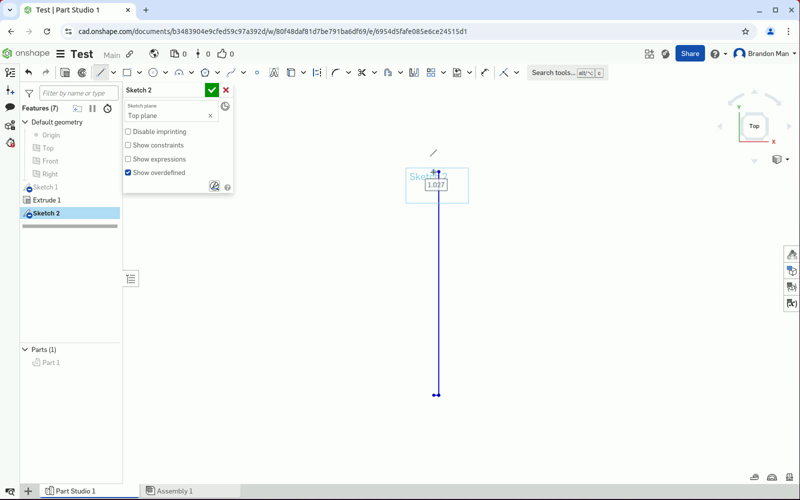
key_down(shift)
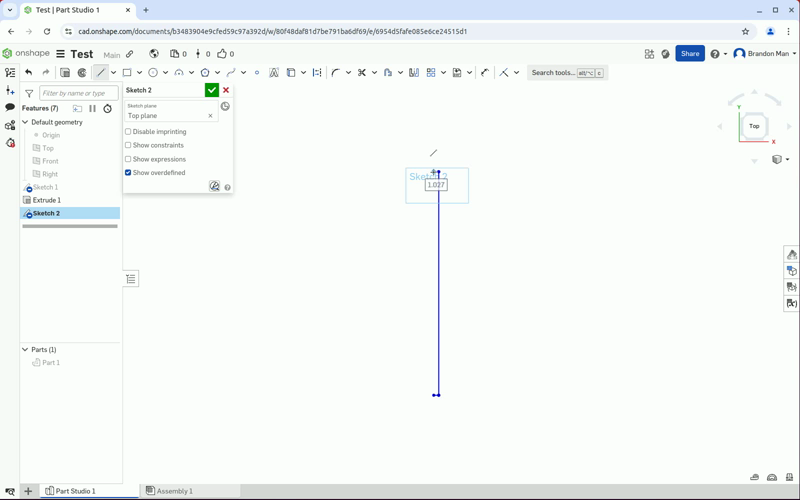
mouse_move(433, 395)
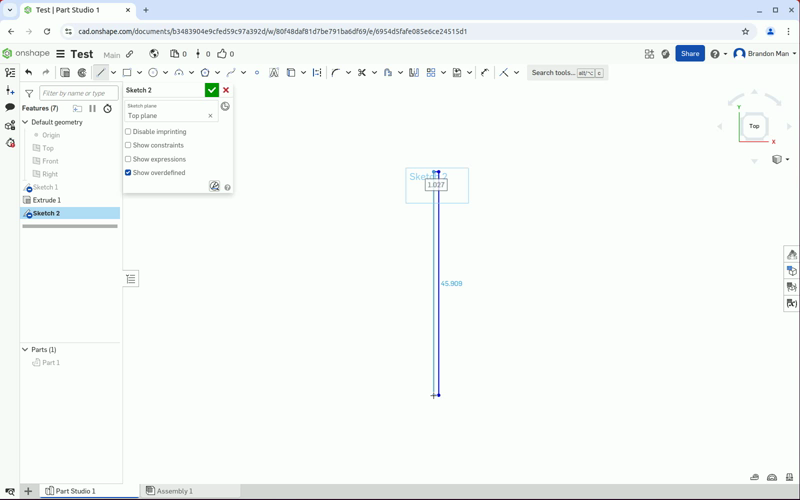
key_up(shift)
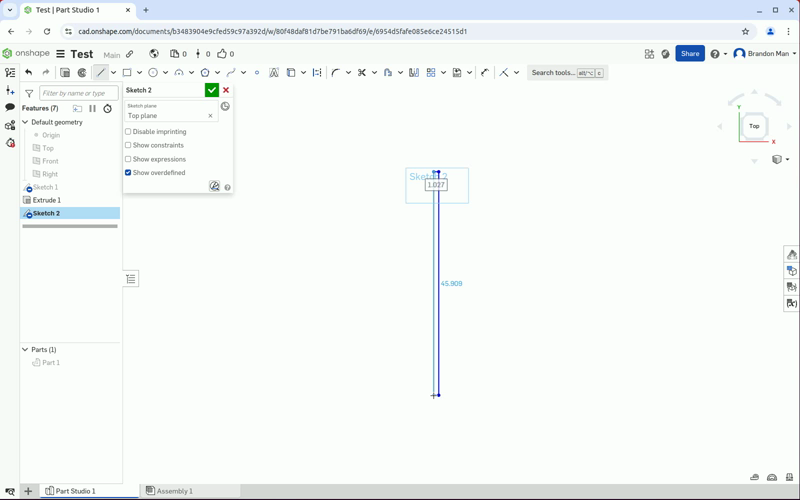
click(433, 395)
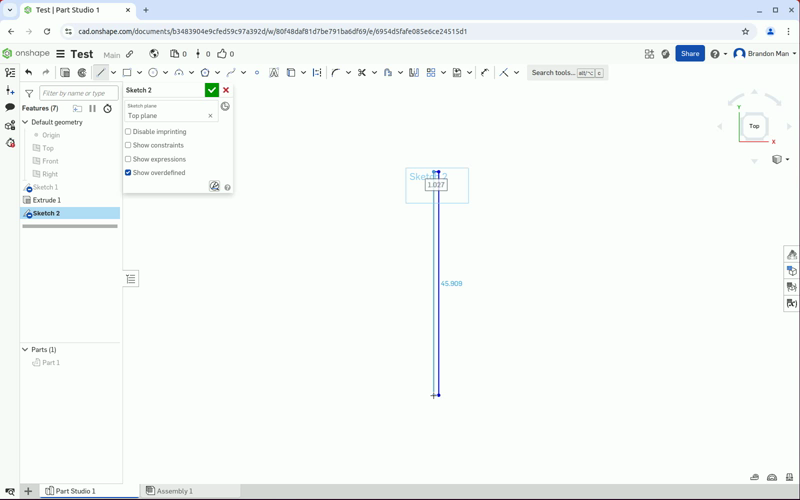
key(esc)
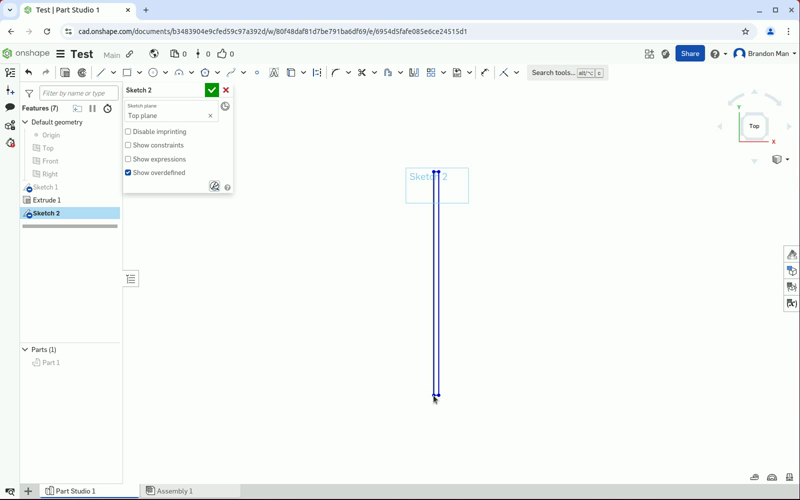
mouse_move(436, 249)
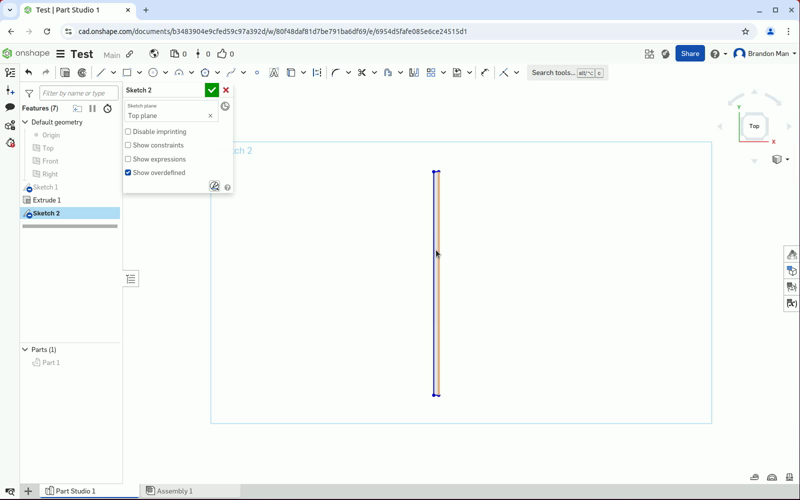
scroll(6)
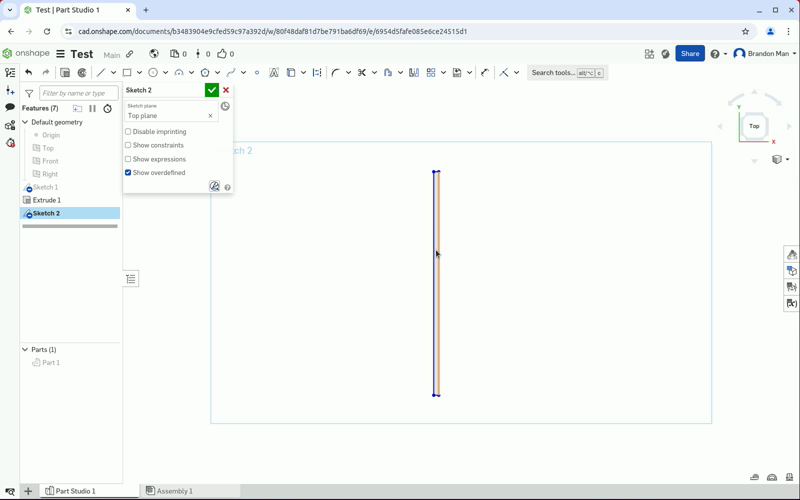
scroll(6)
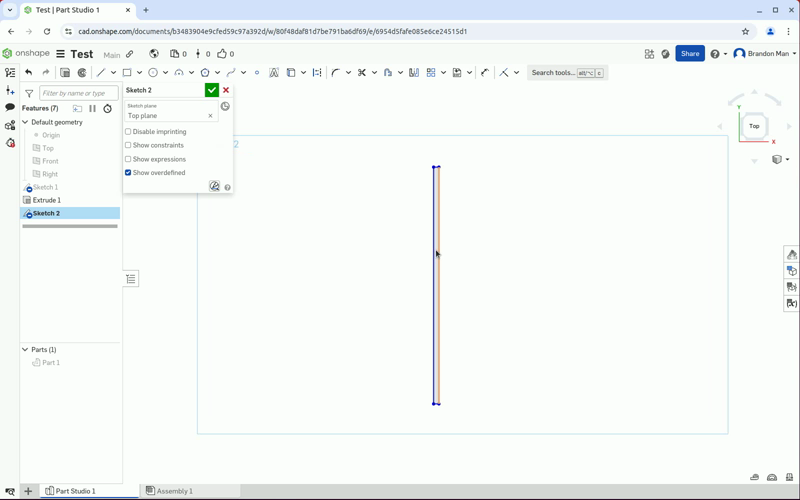
scroll(6)
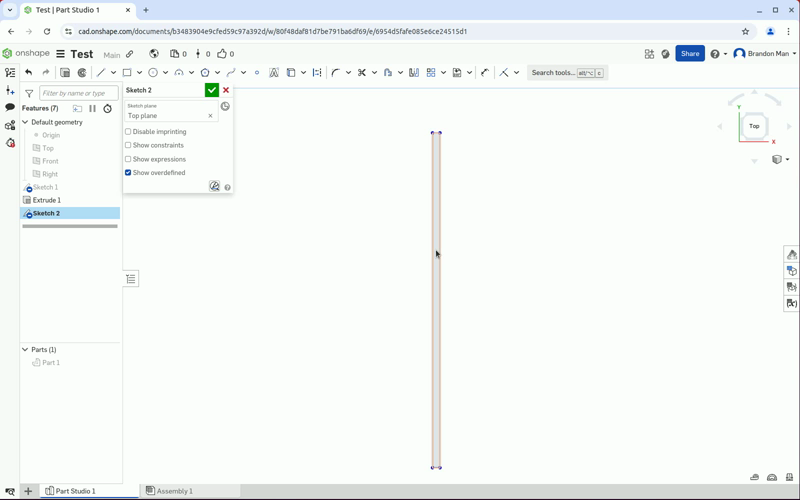
scroll(6)
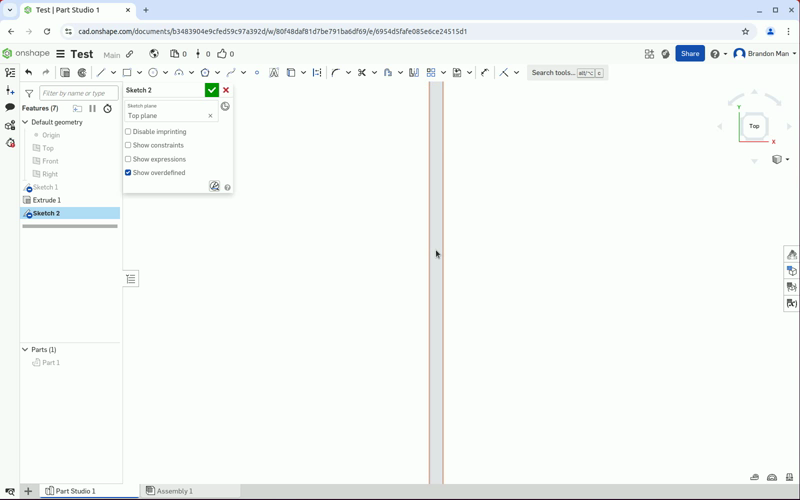
scroll(6)
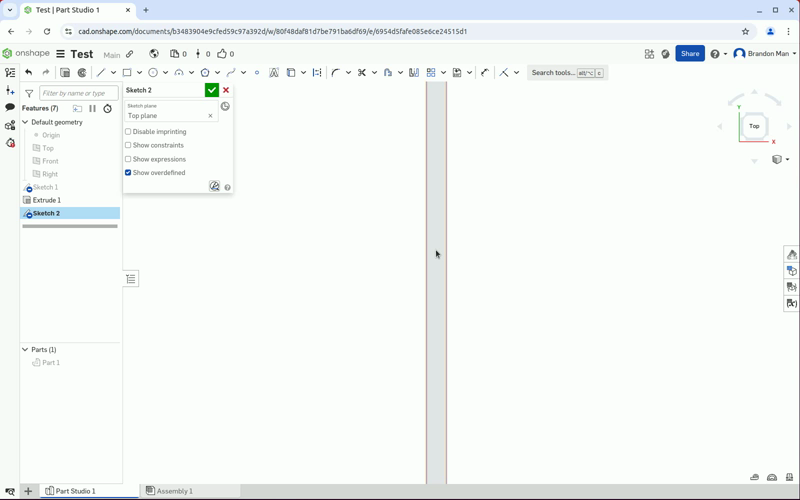
scroll(6)
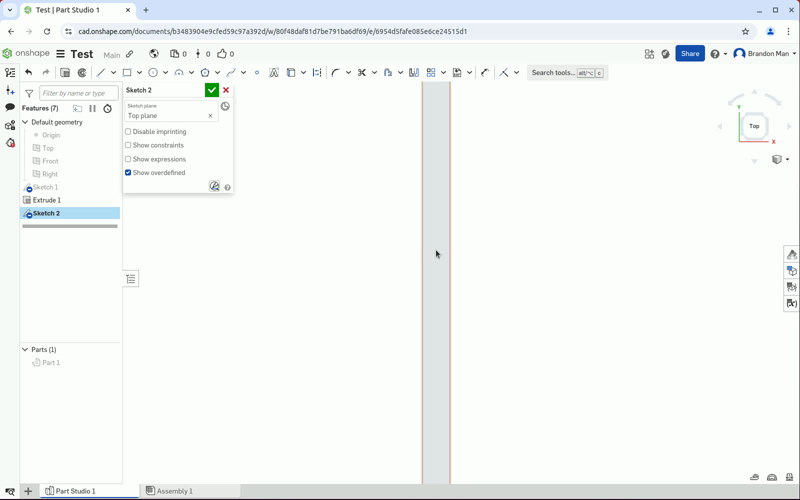
scroll(6)
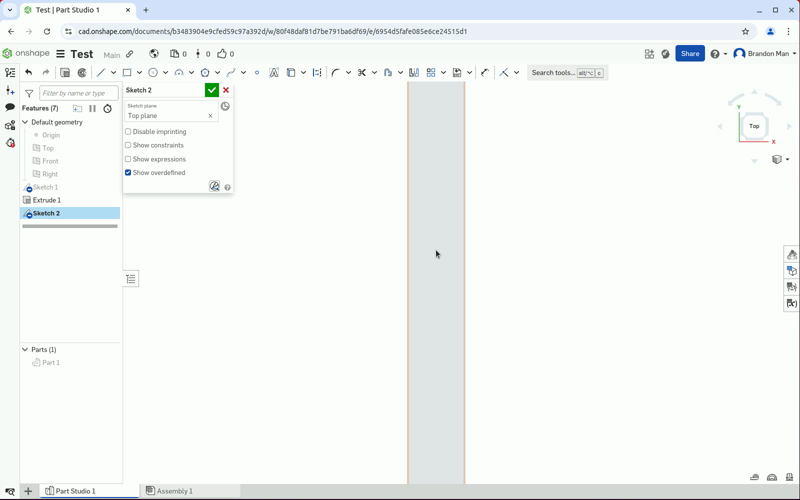
click(436, 249)
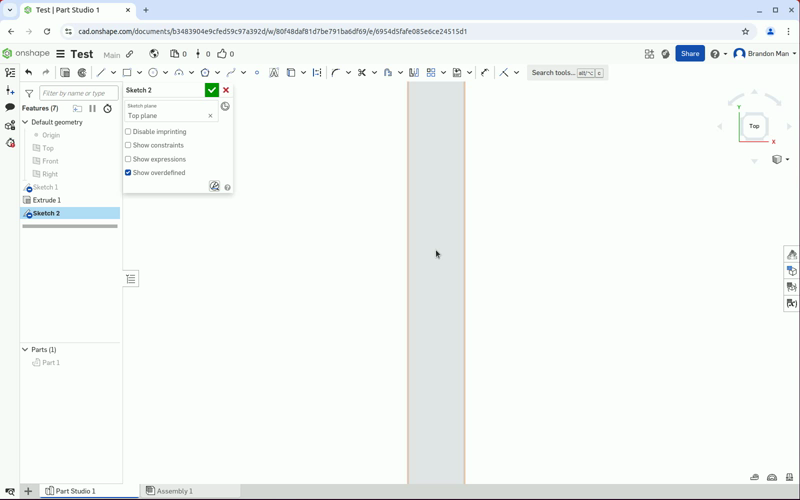
scroll(-6)
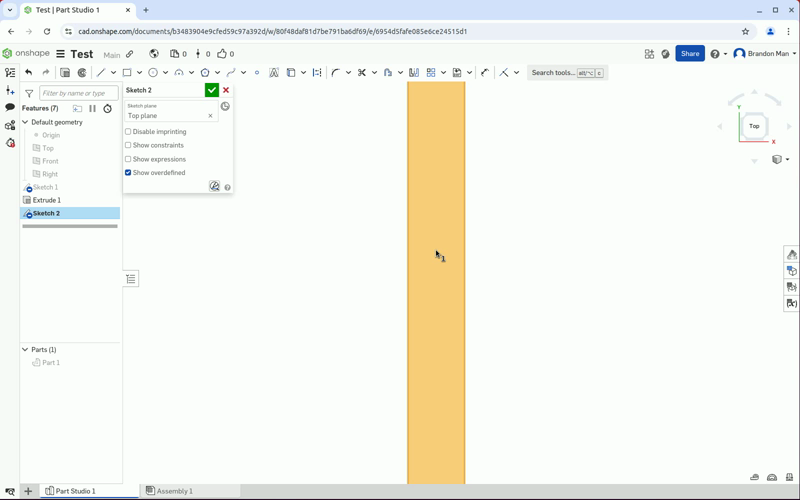
scroll(-6)
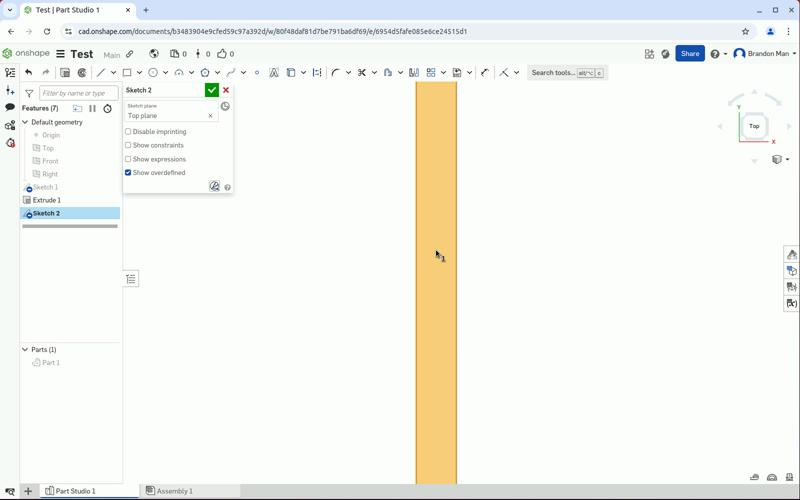
scroll(-6)
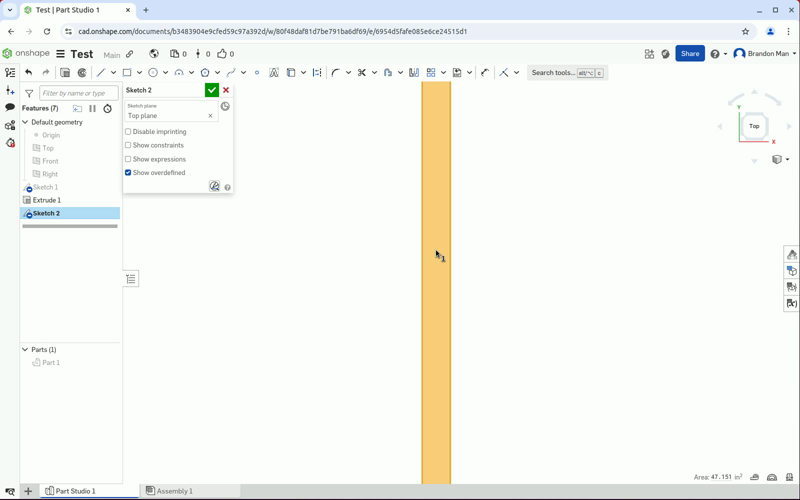
scroll(-6)
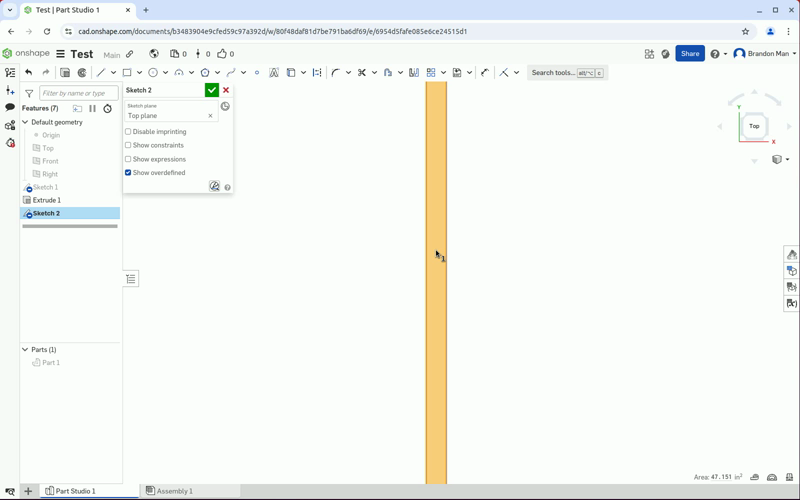
scroll(-6)
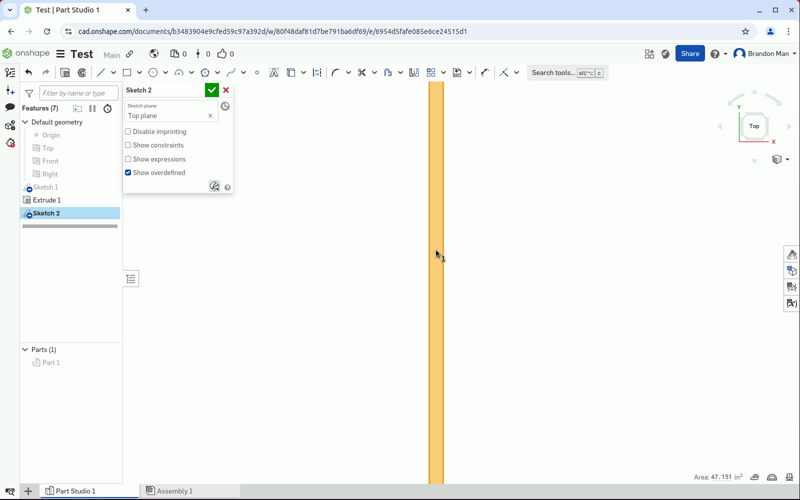
scroll(-6)
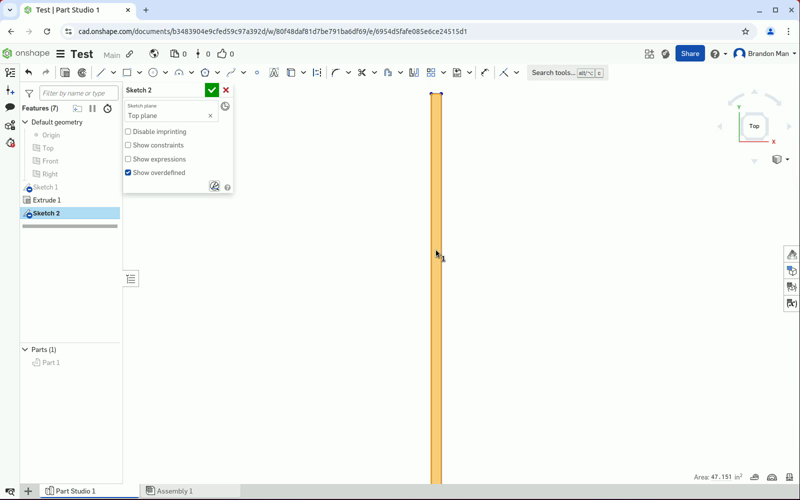
scroll(-6)
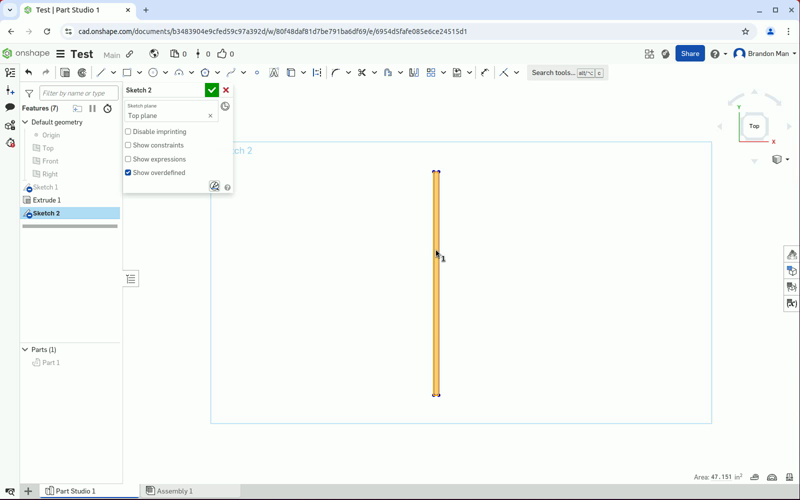
mouse_move(73, 352)
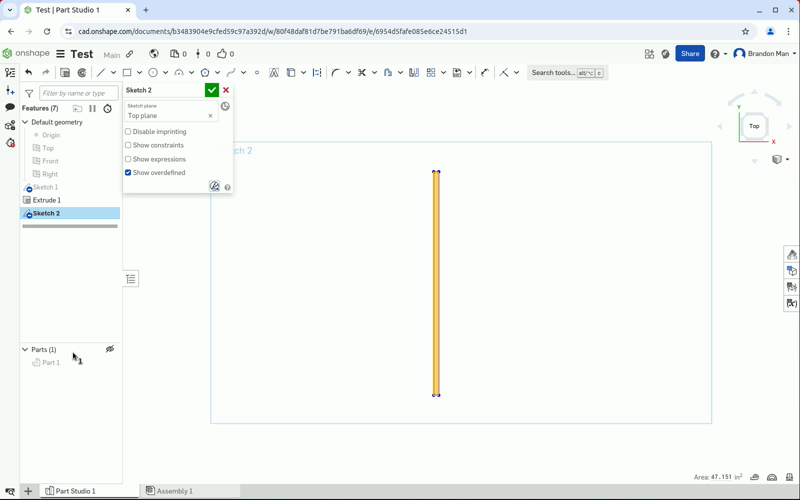
key(shift+y)
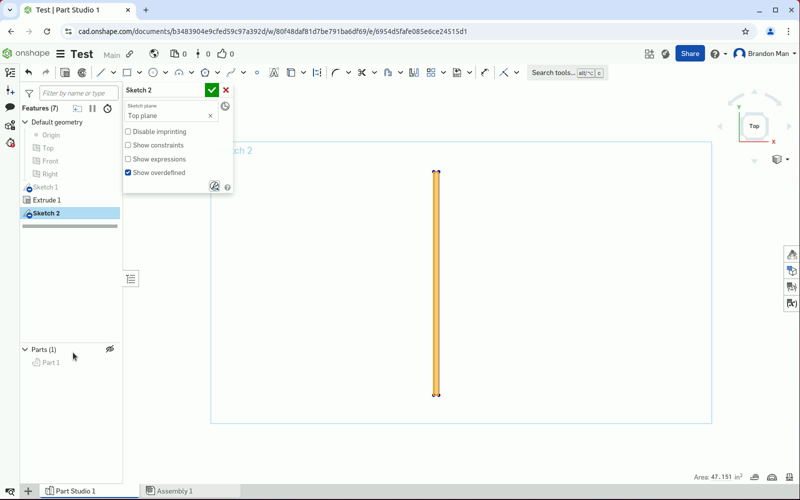
key(shift+e)
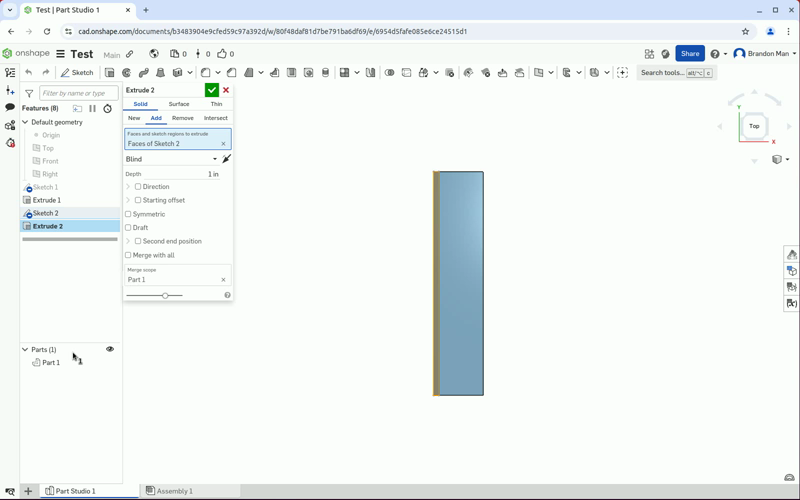
mouse_move(143, 106)
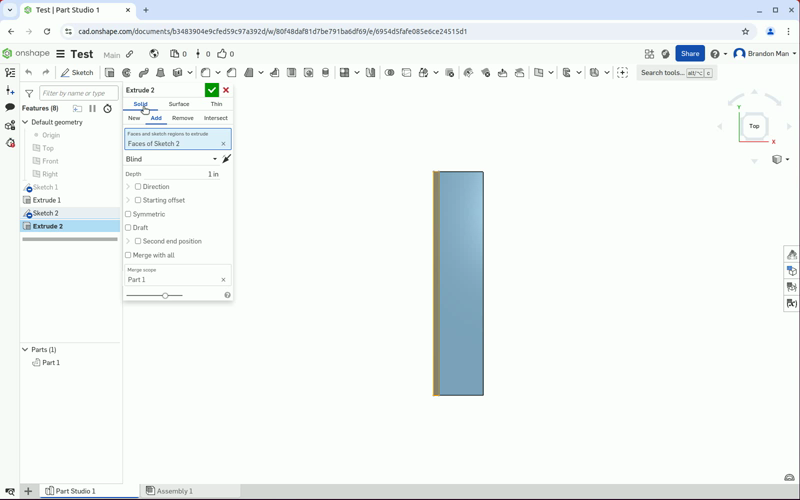
click(143, 106)
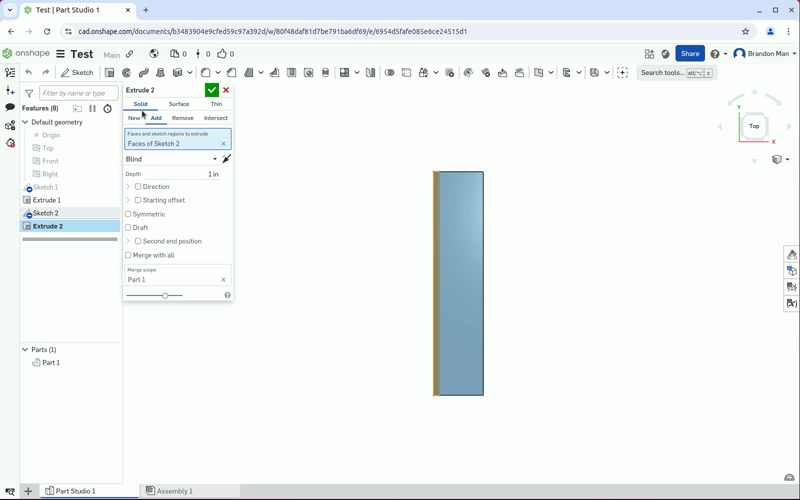
mouse_move(137, 120)
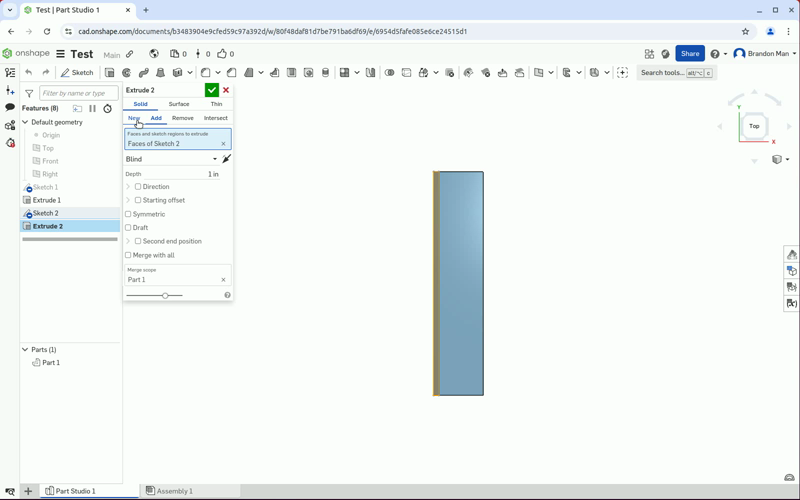
click(137, 120)
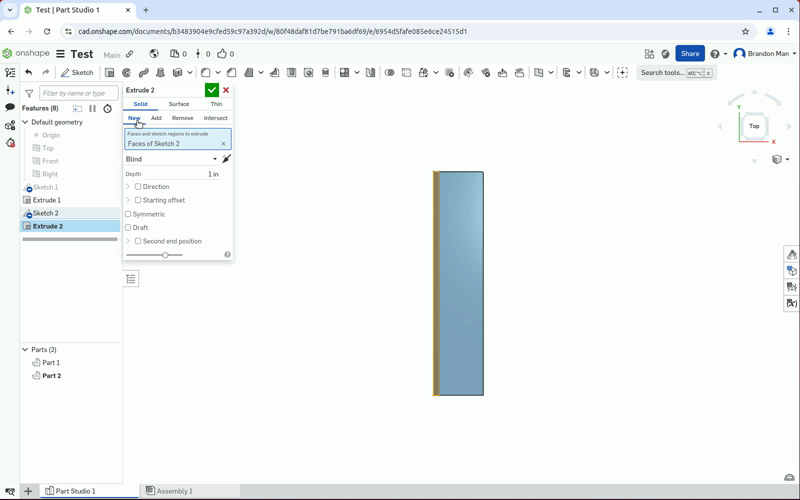
key(tab, 4)
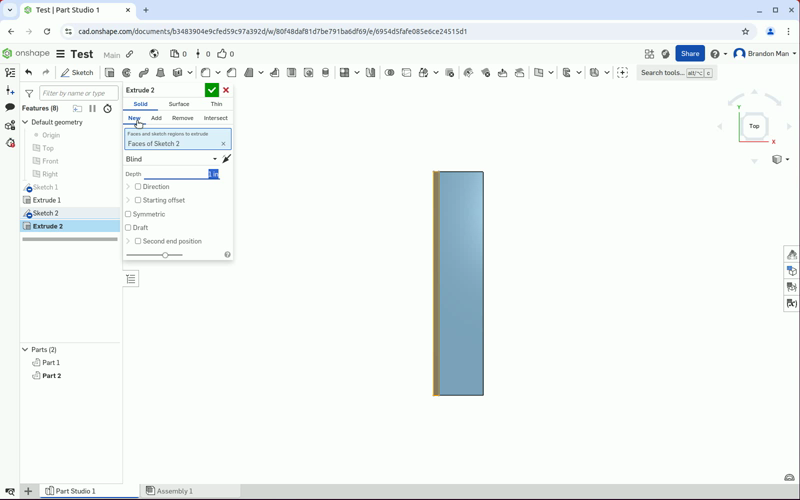
text(9.147)
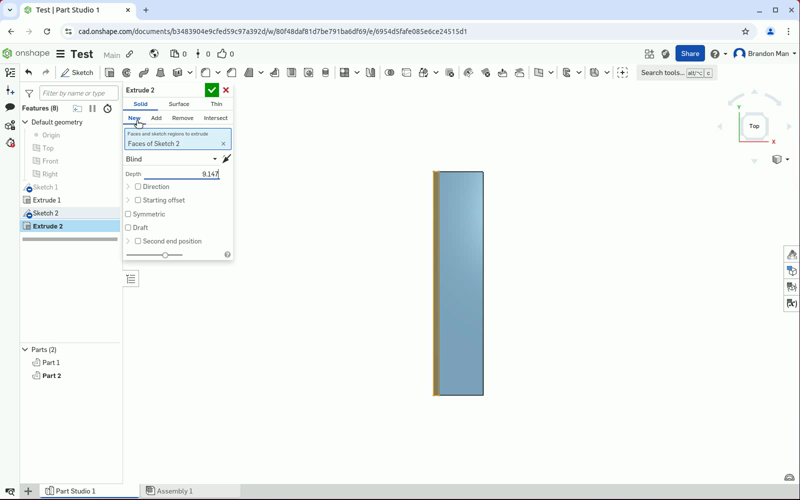
key(enter)
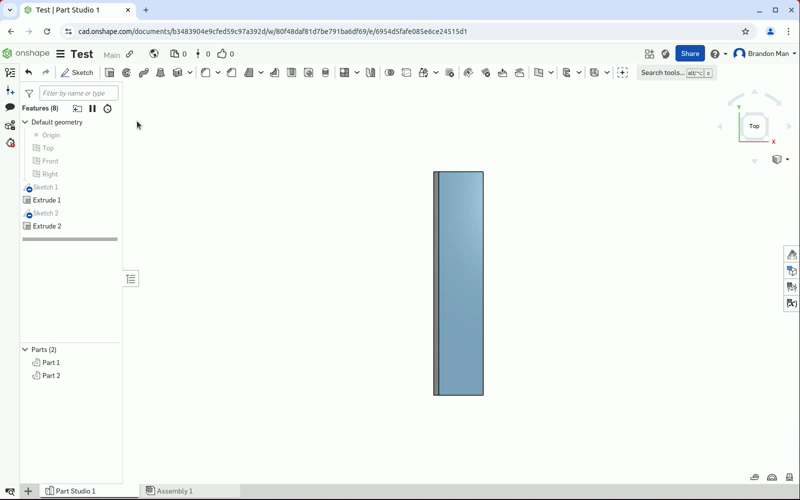
key(shift+h)
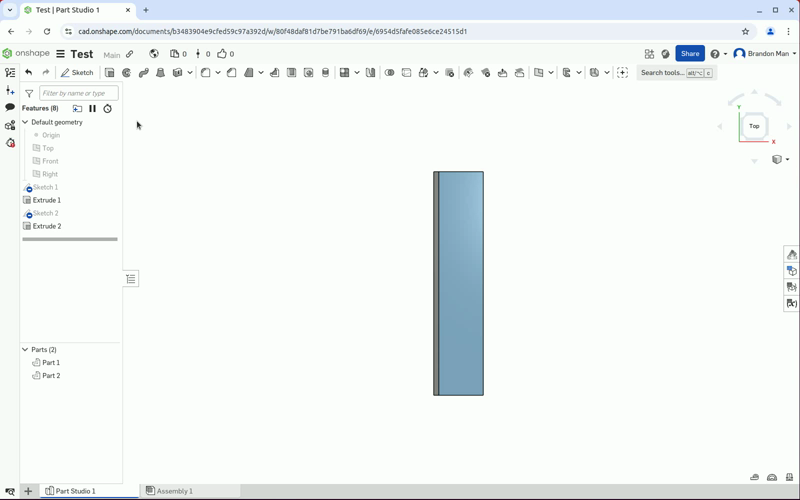
key(shift+h)
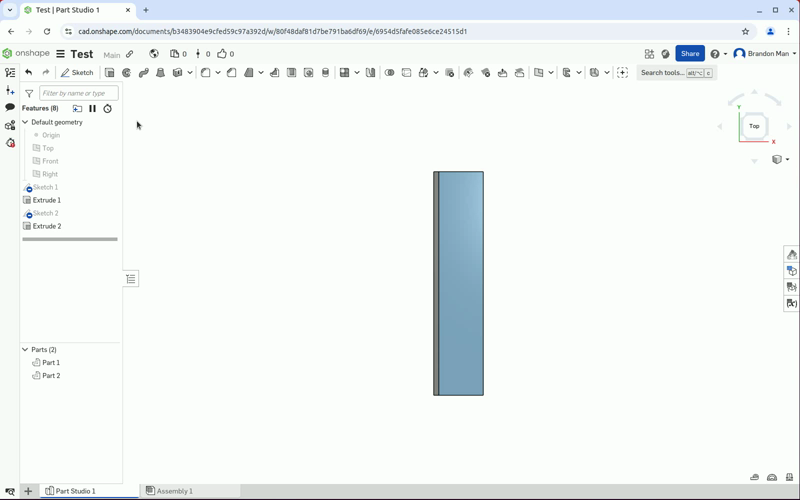
mouse_move(73, 189)
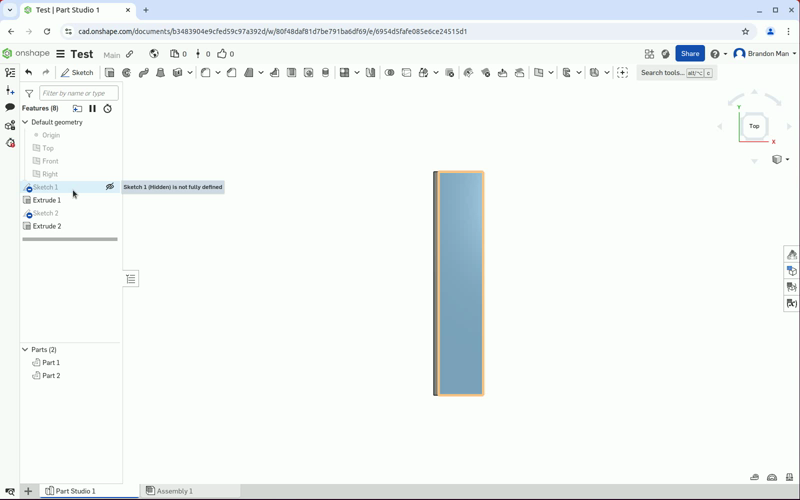
click(73, 189)
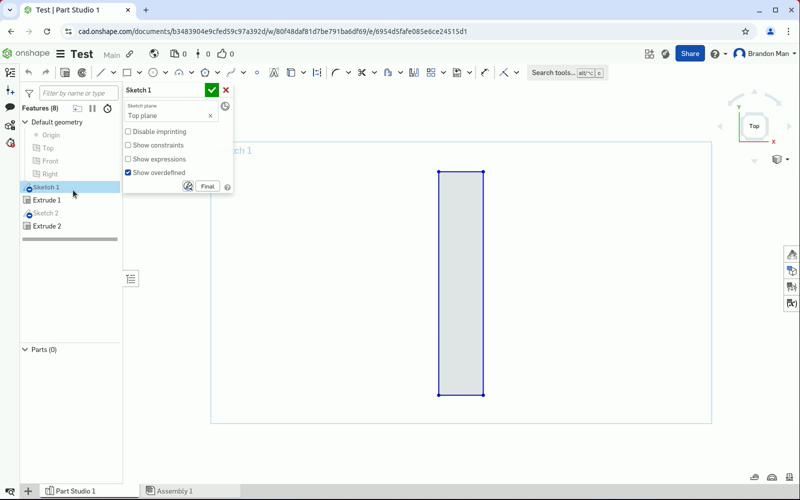
mouse_move(229, 92)
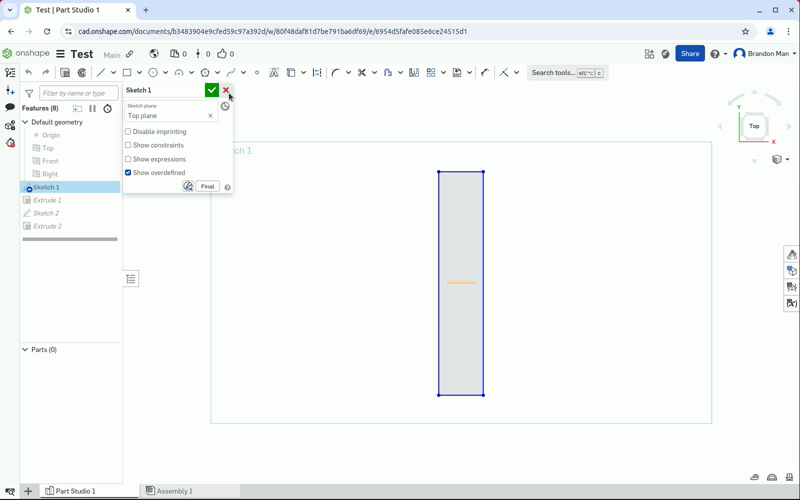
click(229, 92)
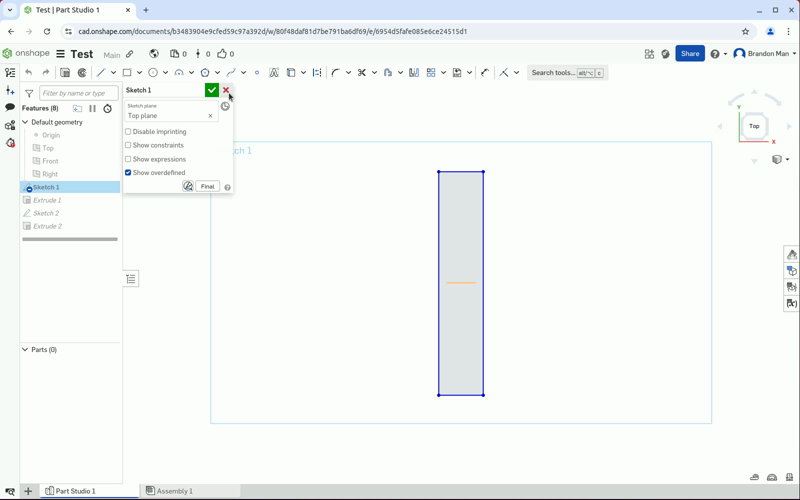
key(shift+s)
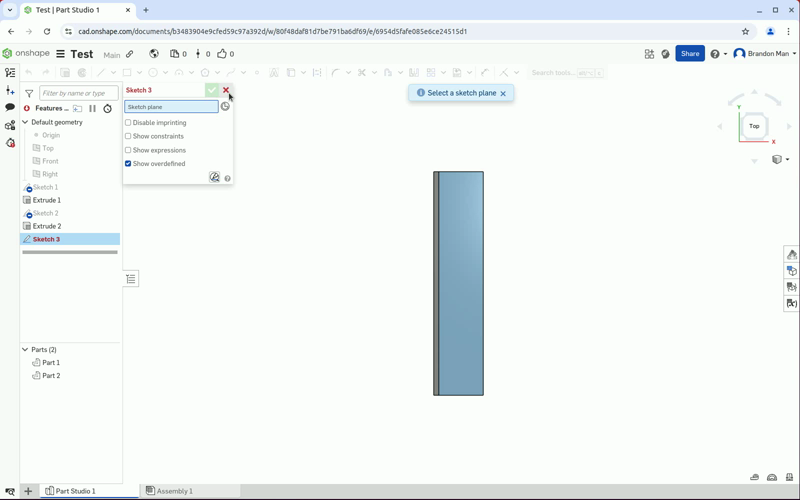
mouse_move(73, 150)
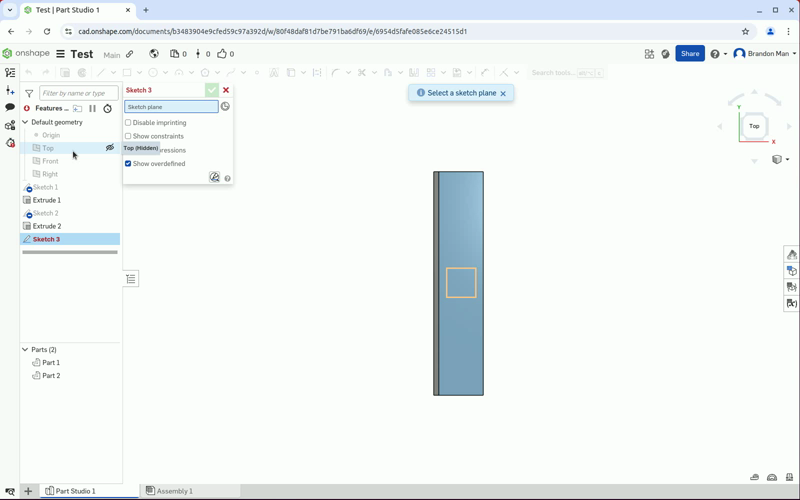
click(73, 150)
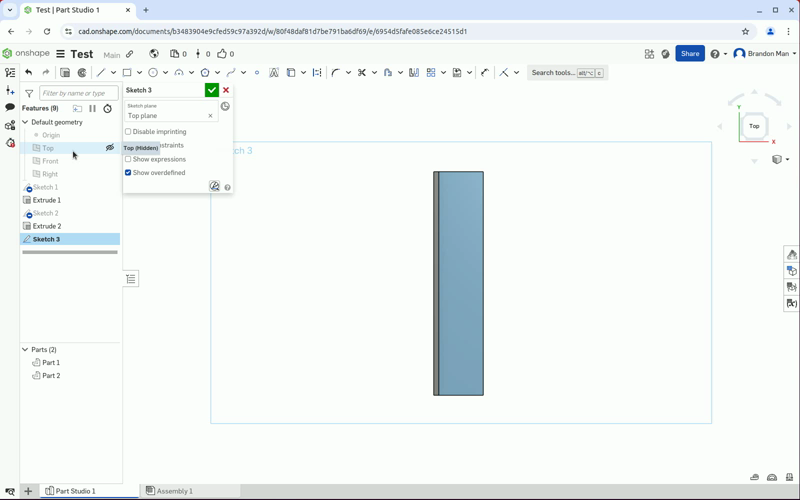
mouse_move(73, 352)
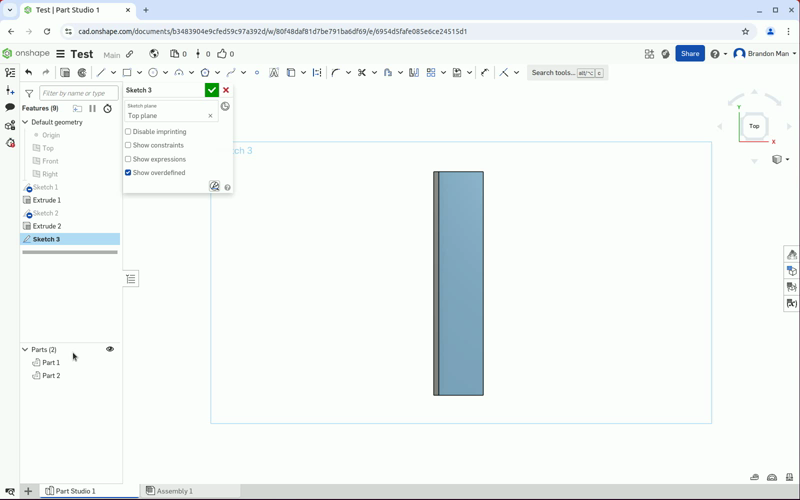
key(y)
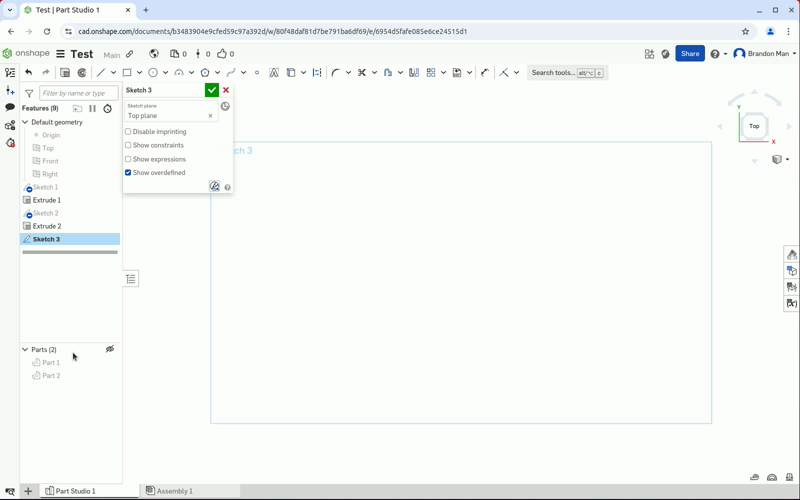
key(l)
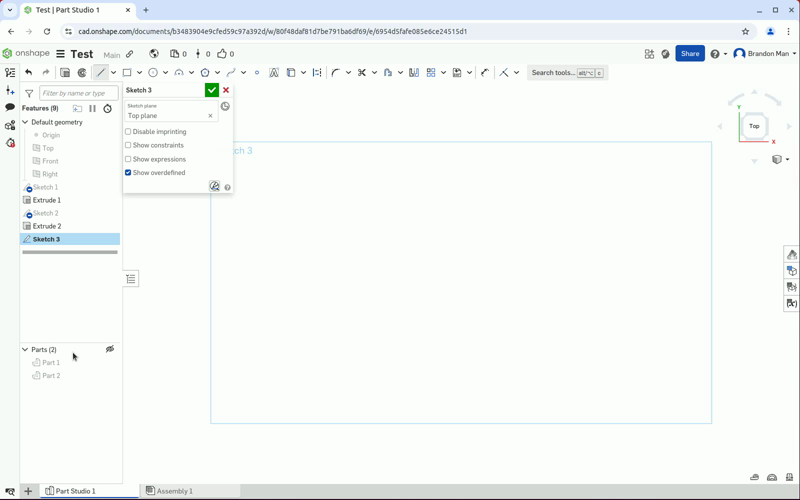
key_down(shift)
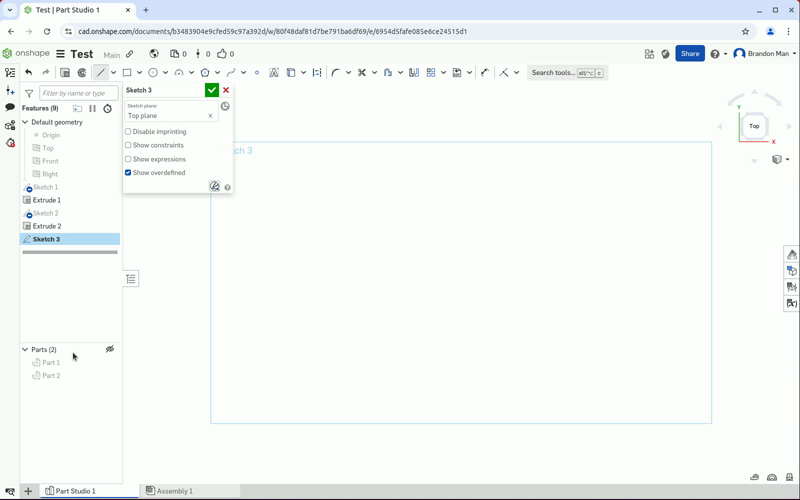
mouse_move(483, 395)
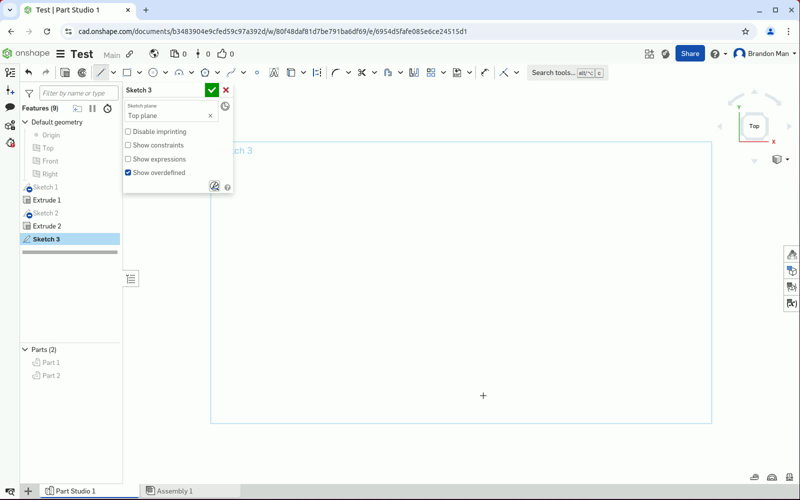
click(483, 395)
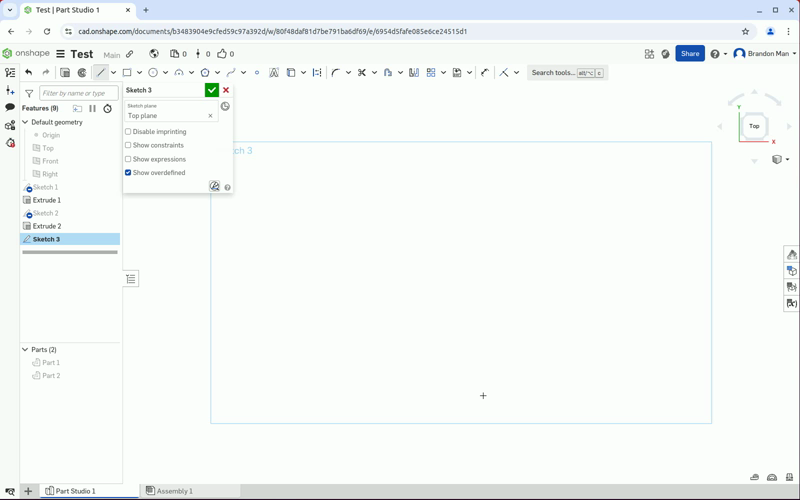
key_up(shift)
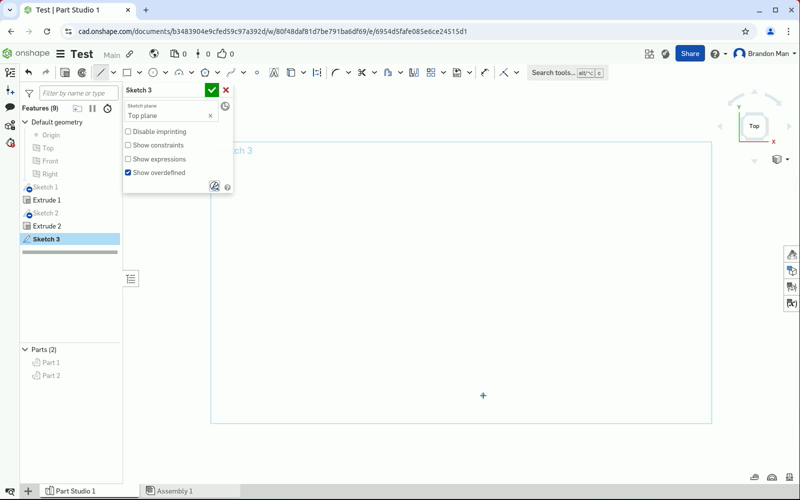
key_down(shift)
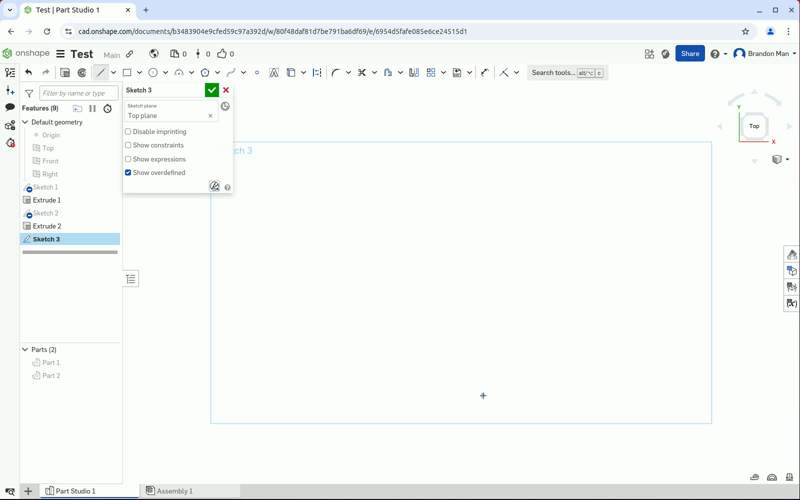
mouse_move(513, 395)
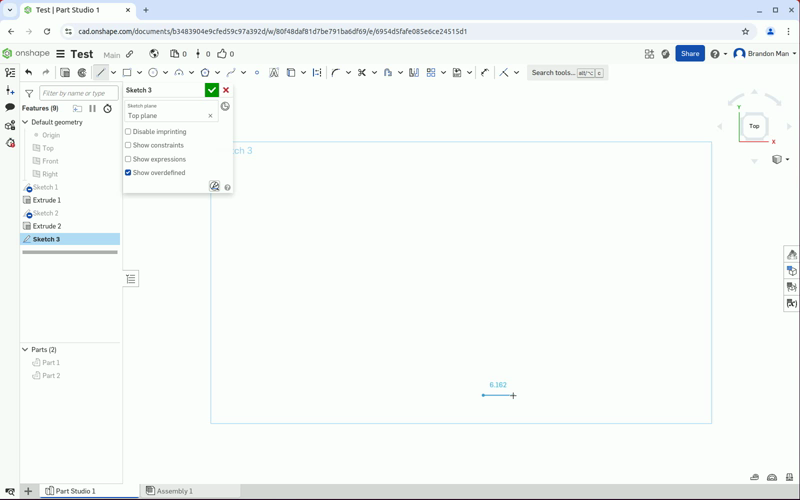
mouse_move(487, 395)
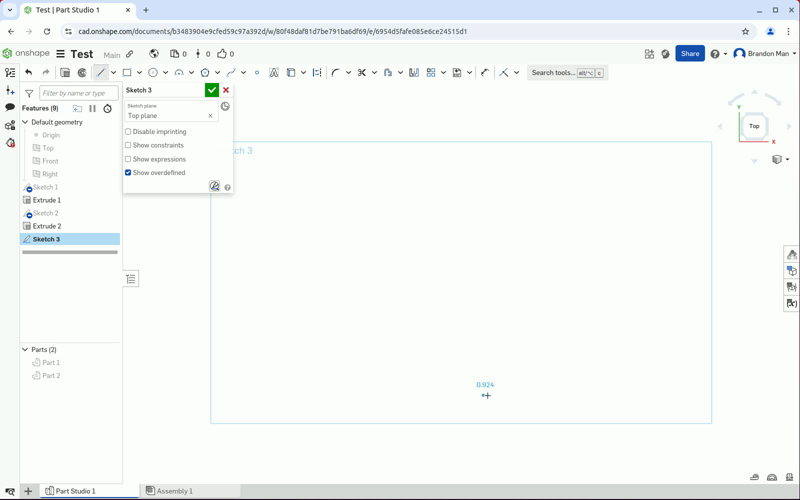
scroll(6)
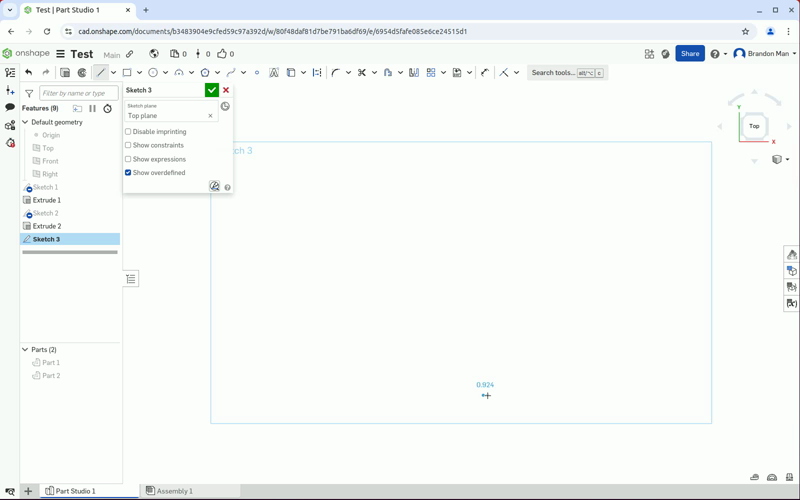
scroll(6)
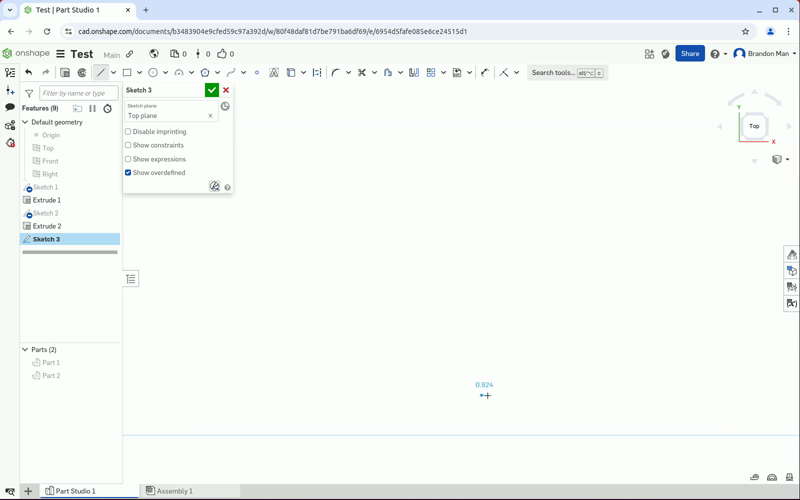
scroll(6)
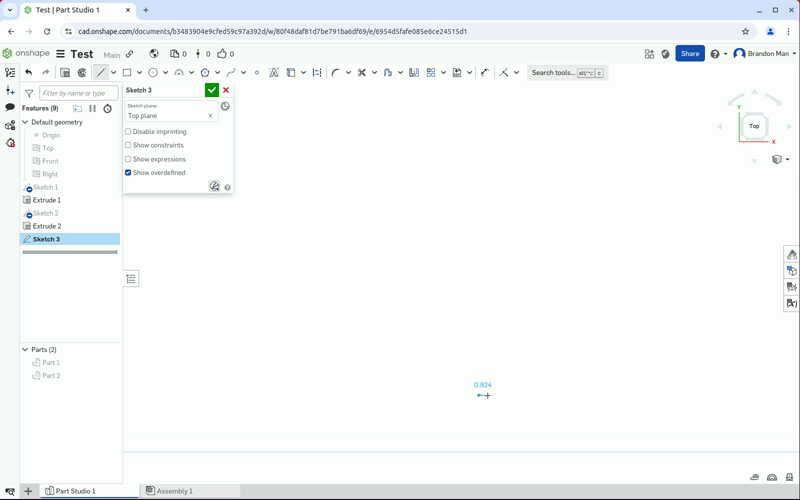
scroll(6)
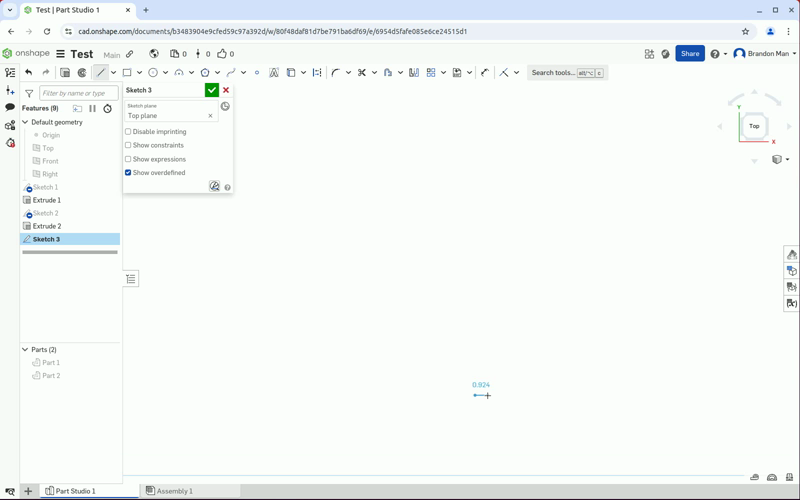
scroll(6)
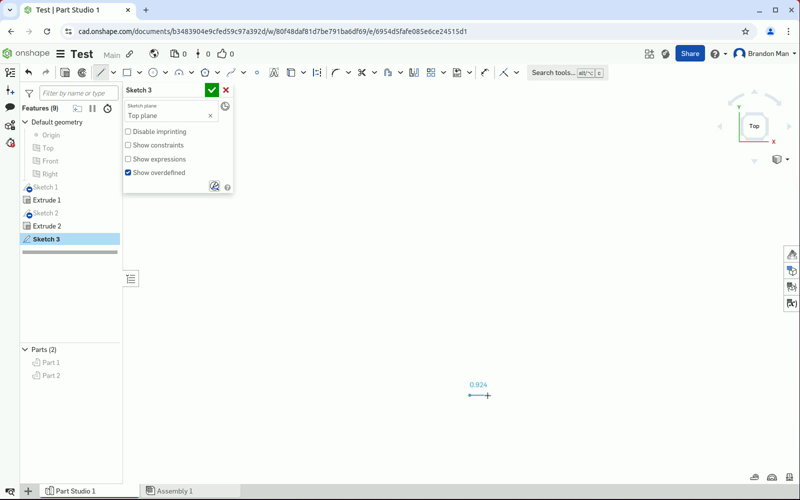
scroll(6)
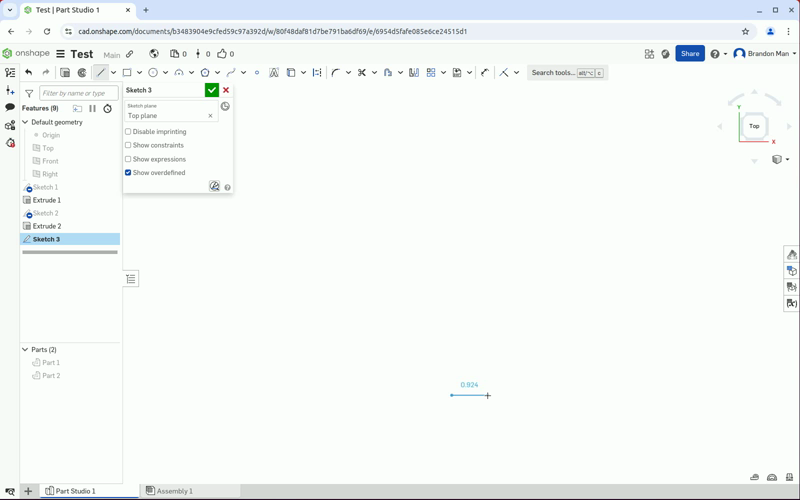
scroll(6)
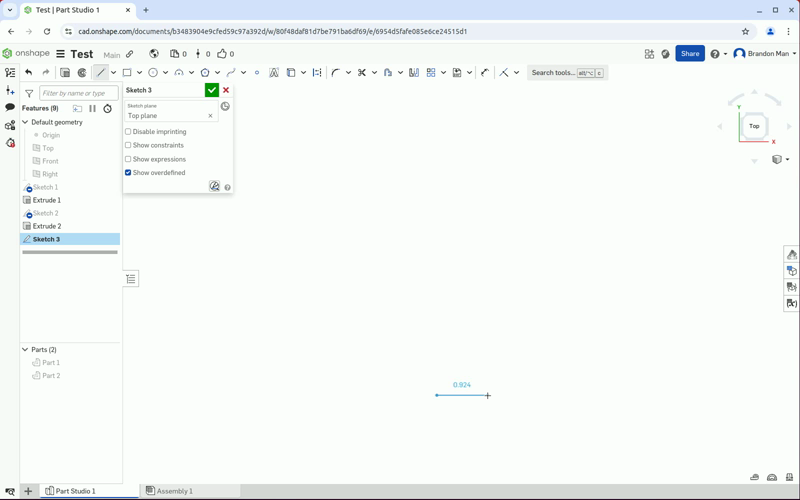
click(487, 395)
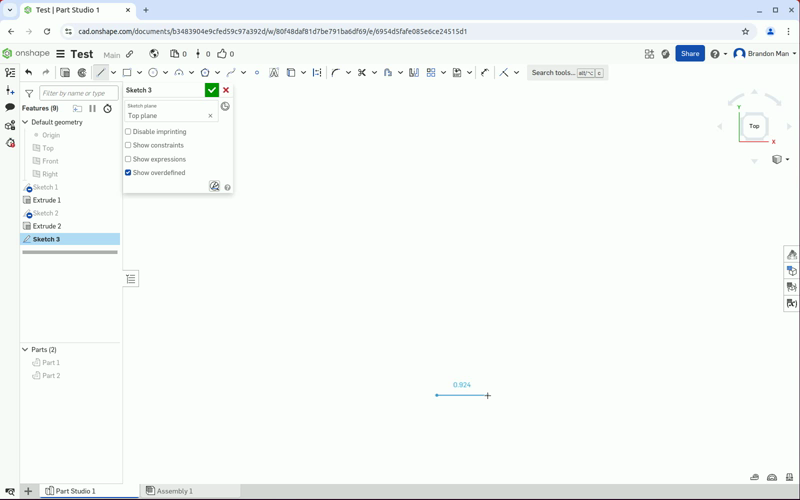
scroll(-6)
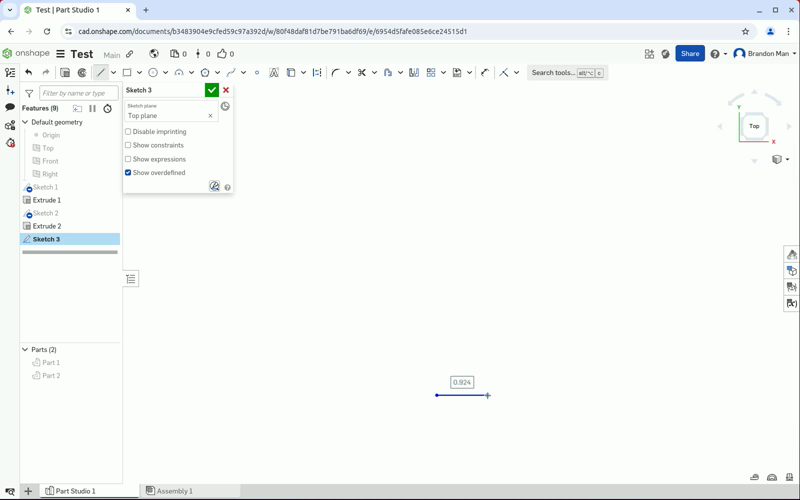
scroll(-6)
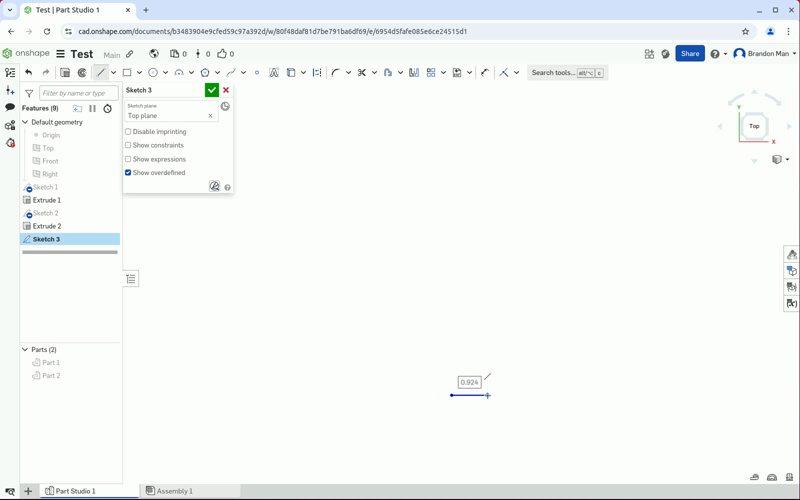
scroll(-6)
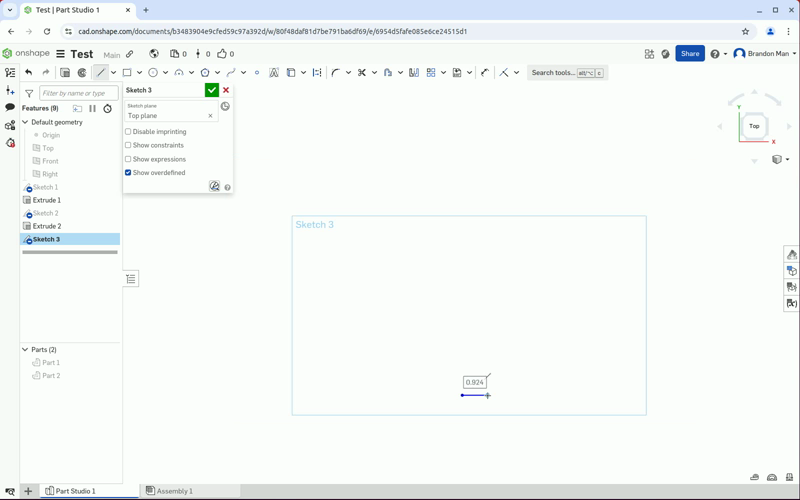
scroll(-6)
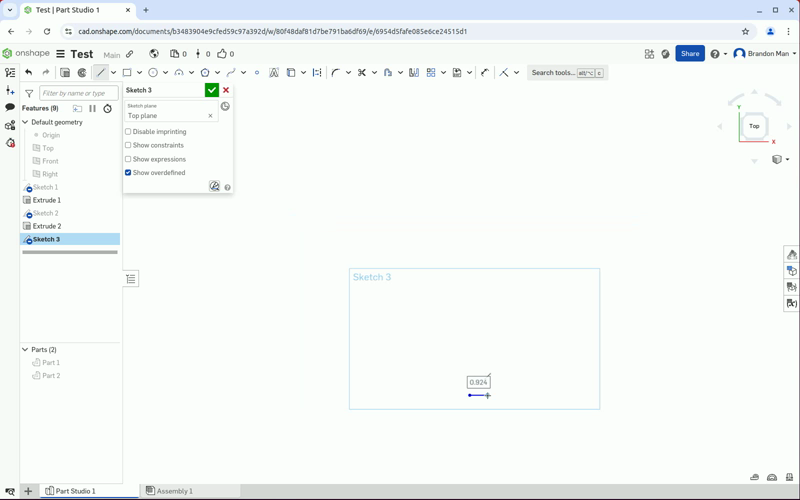
scroll(-6)
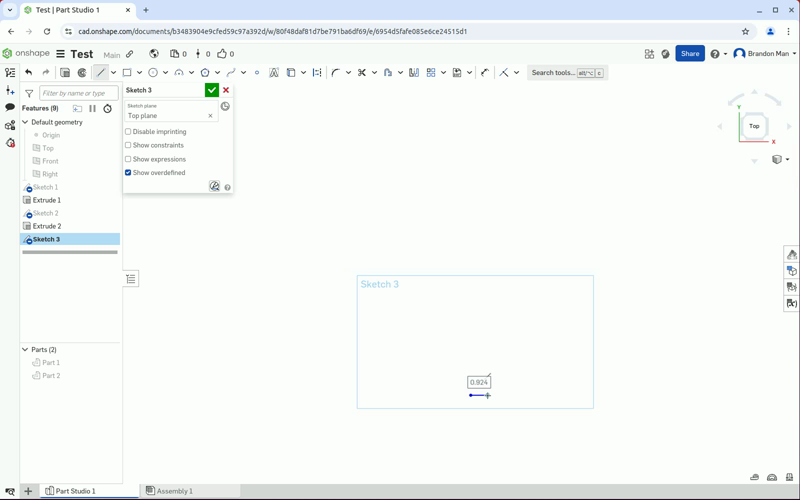
scroll(-6)
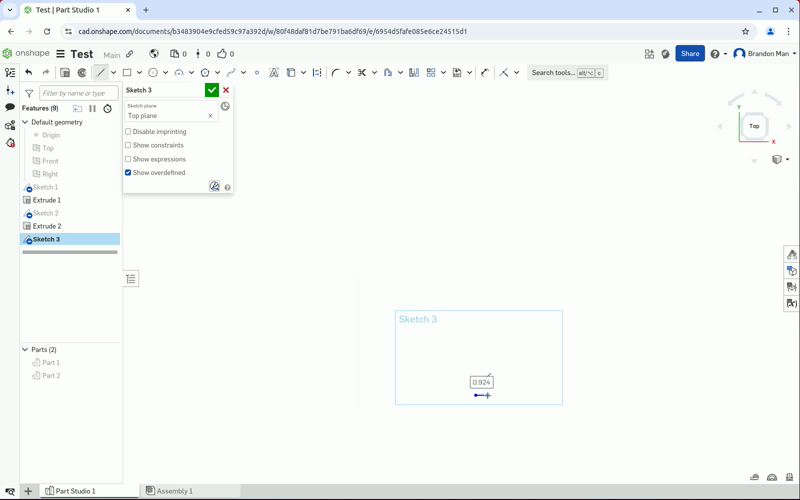
scroll(-6)
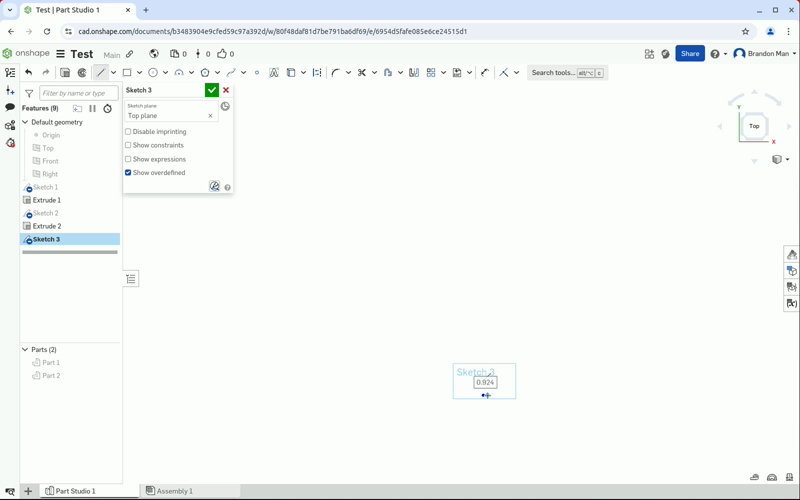
key_up(shift)
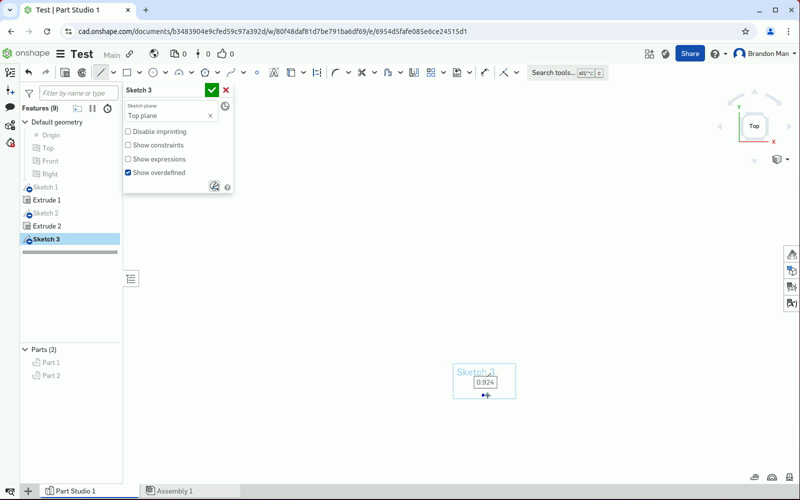
key_down(shift)
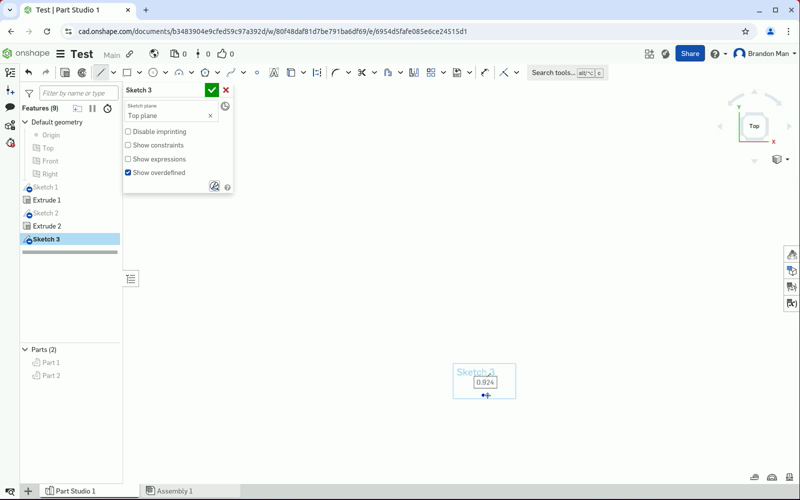
mouse_move(487, 171)
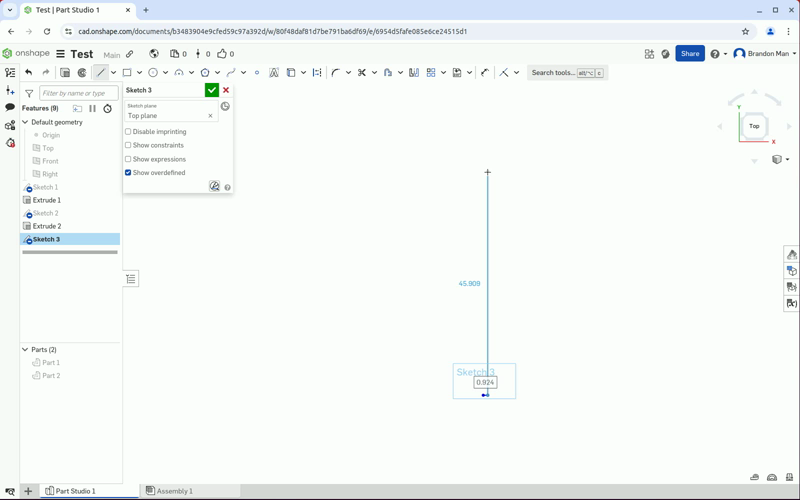
click(487, 171)
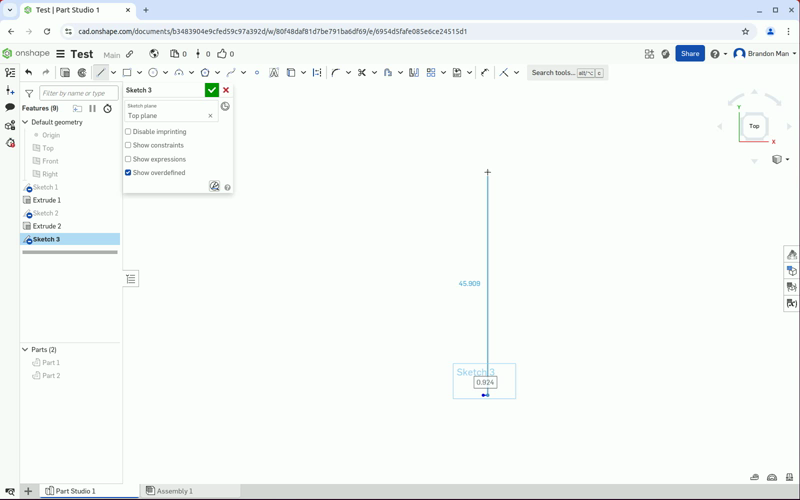
key_up(shift)
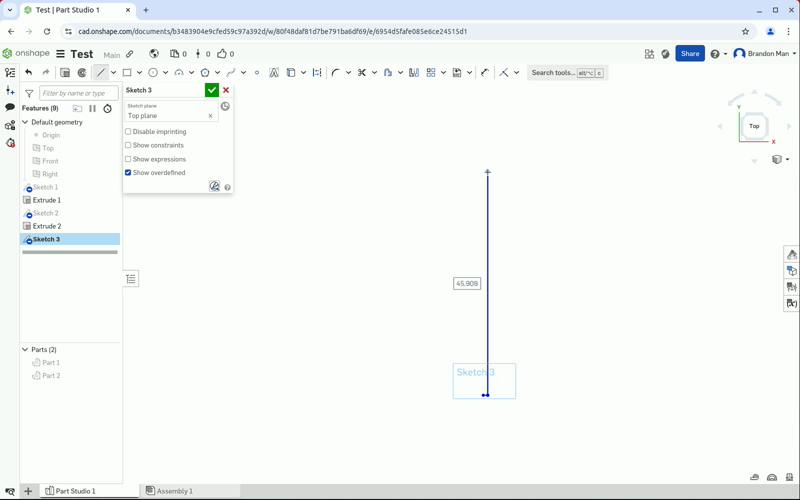
key_down(shift)
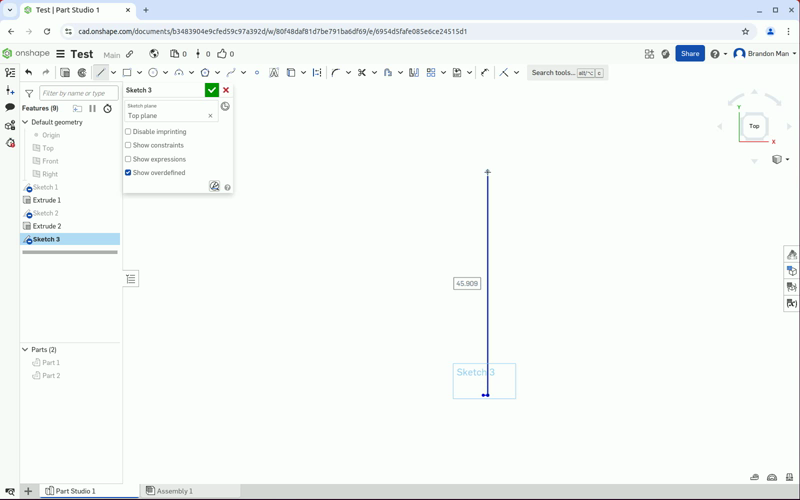
mouse_move(517, 171)
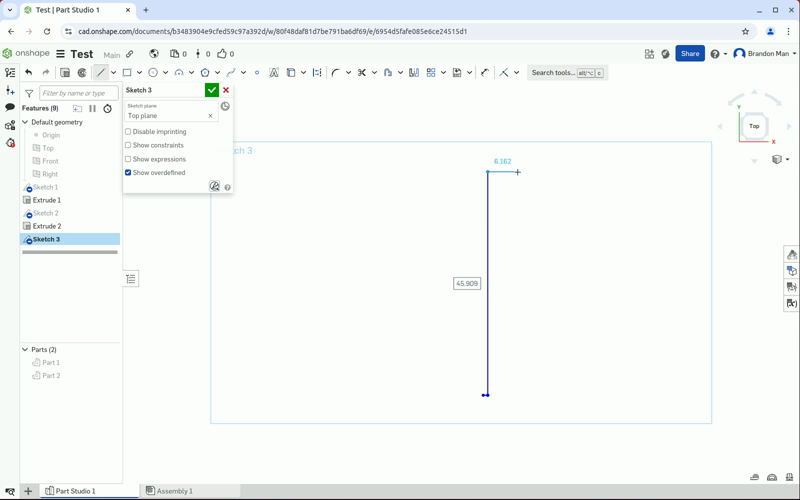
mouse_move(483, 171)
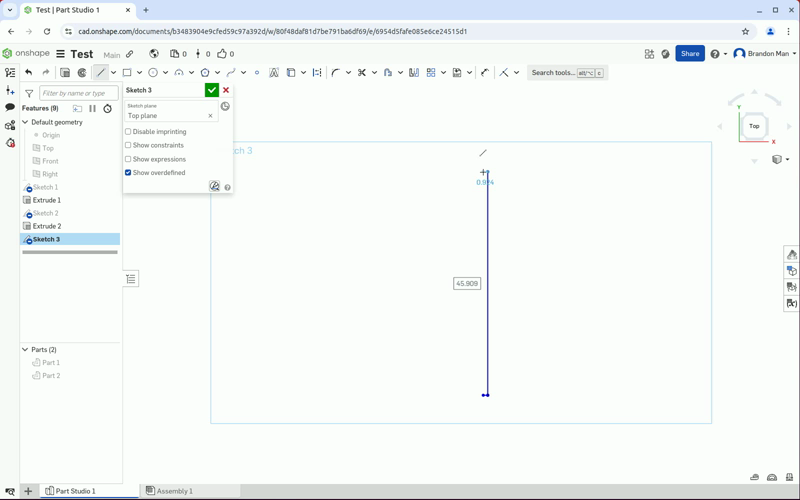
scroll(6)
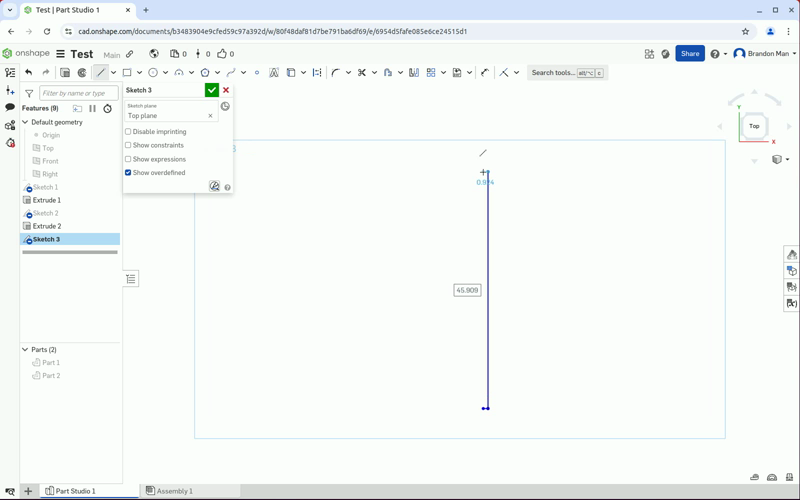
scroll(6)
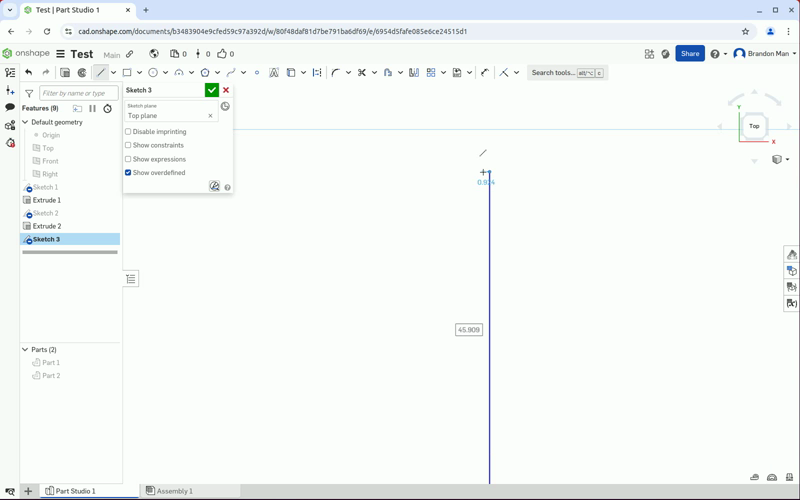
scroll(6)
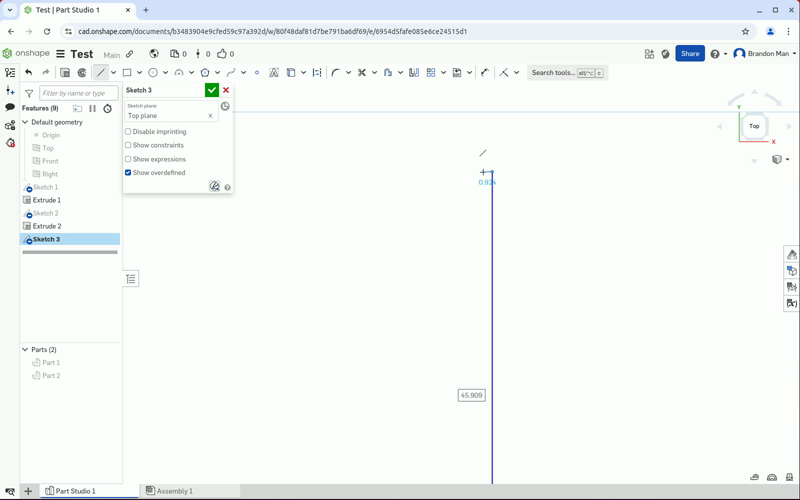
scroll(6)
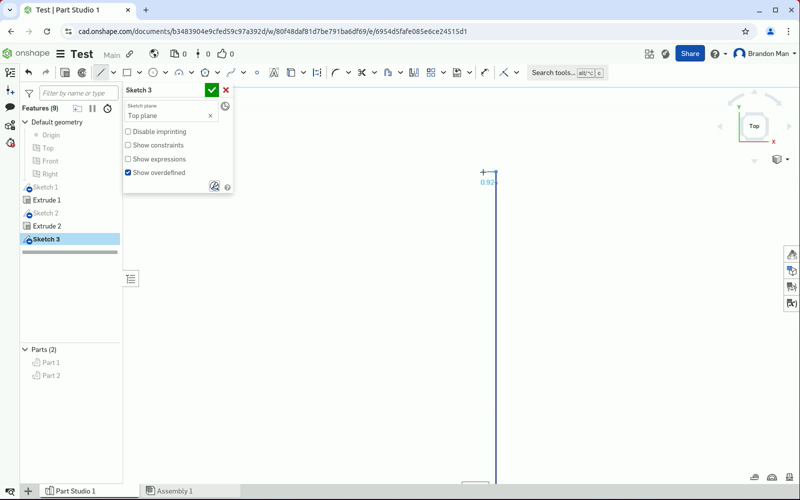
scroll(6)
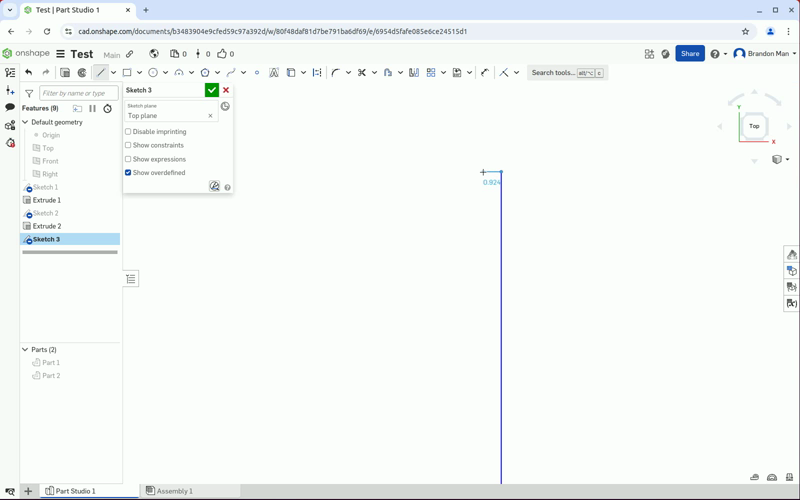
scroll(6)
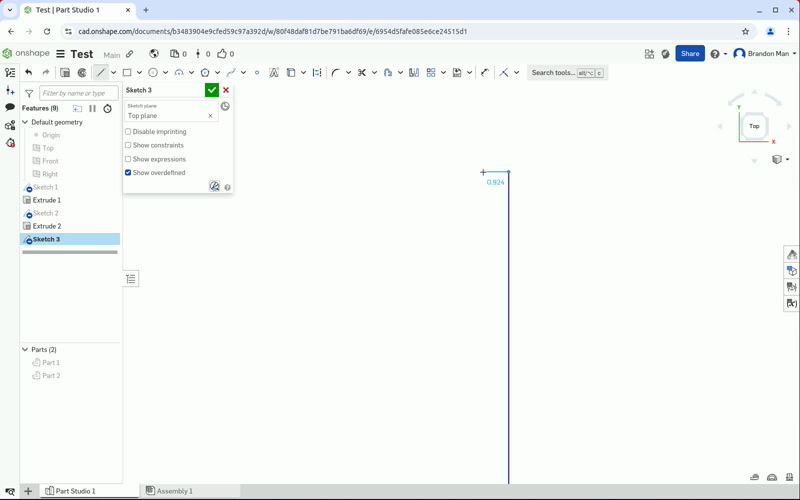
scroll(6)
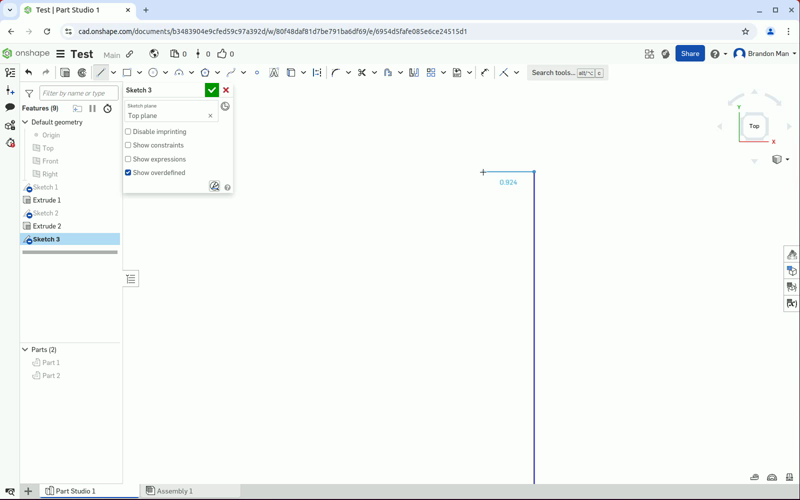
click(483, 171)
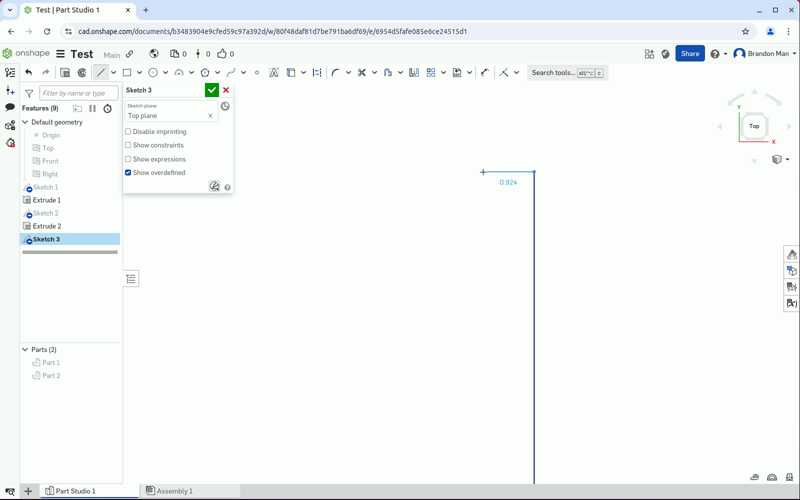
scroll(-6)
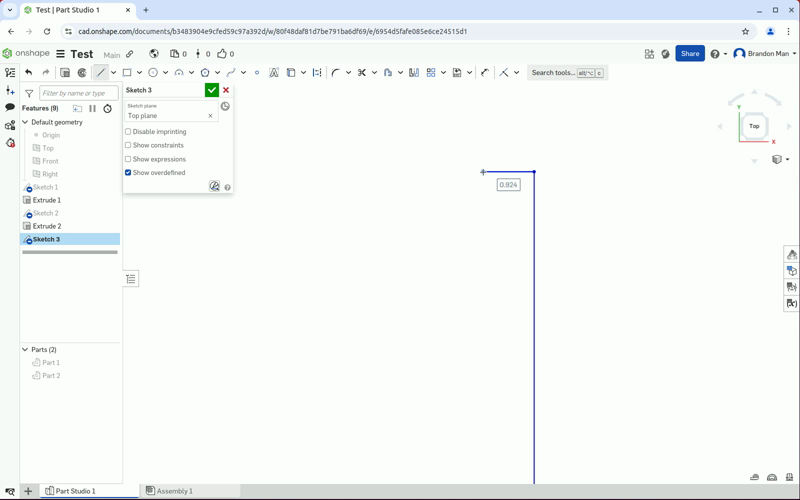
scroll(-6)
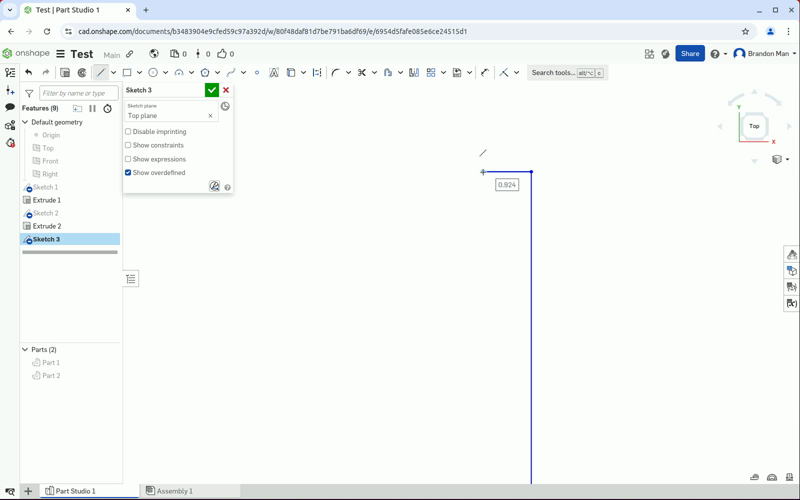
scroll(-6)
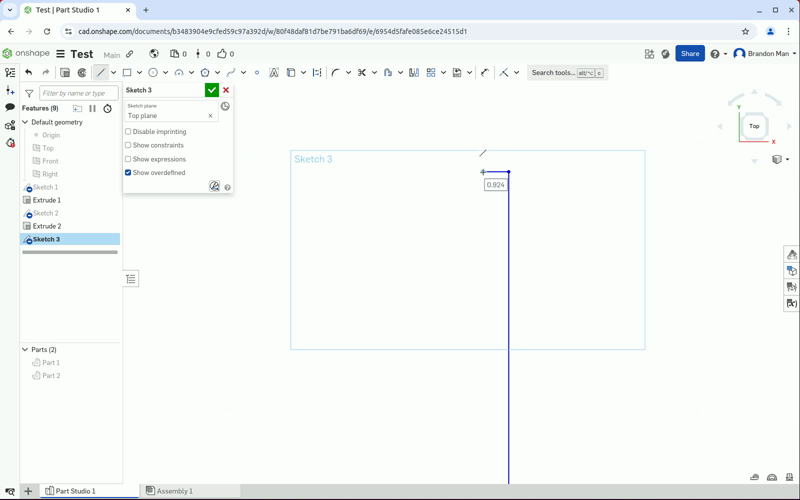
scroll(-6)
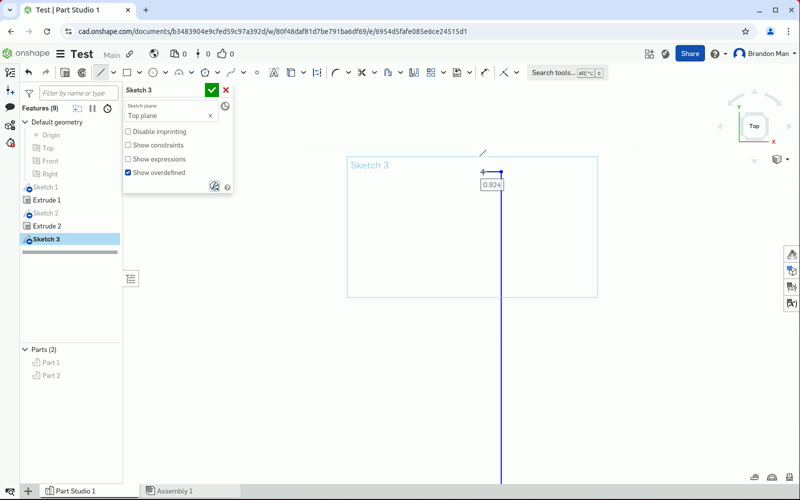
scroll(-6)
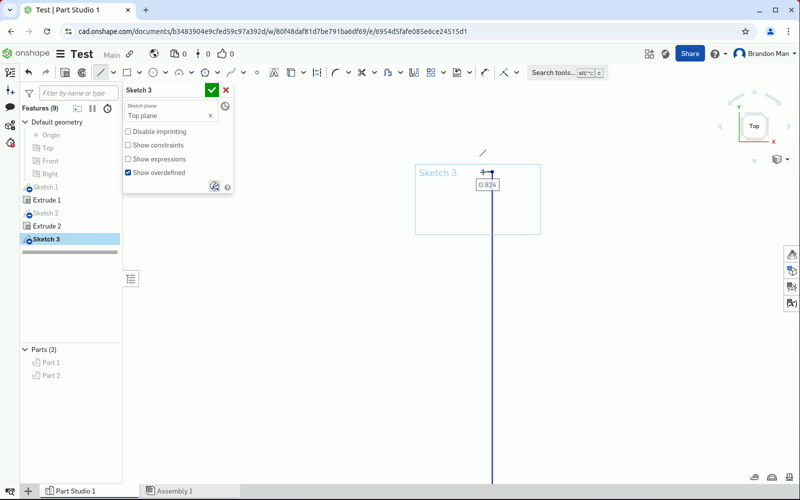
scroll(-6)
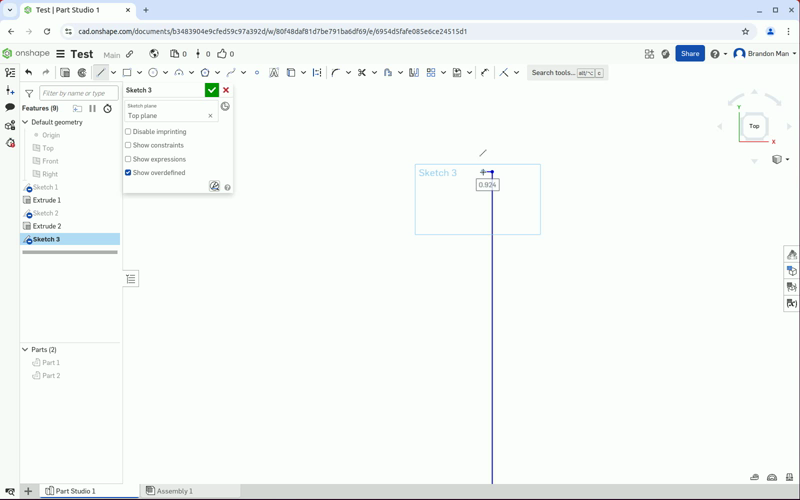
scroll(-6)
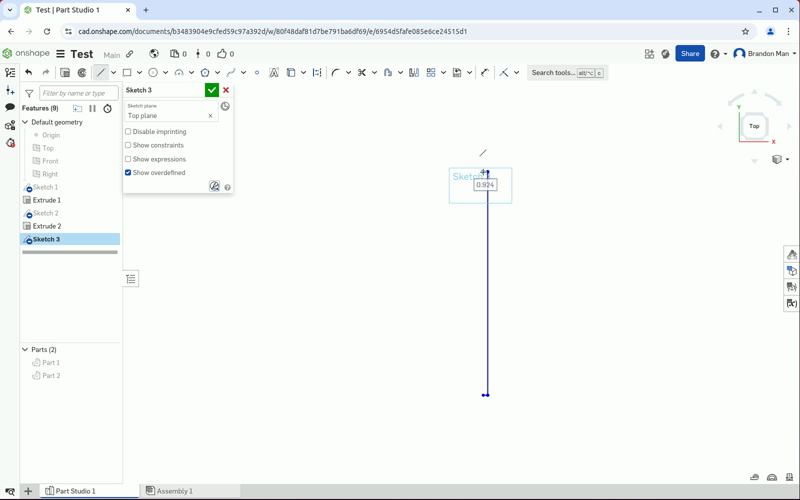
key_up(shift)
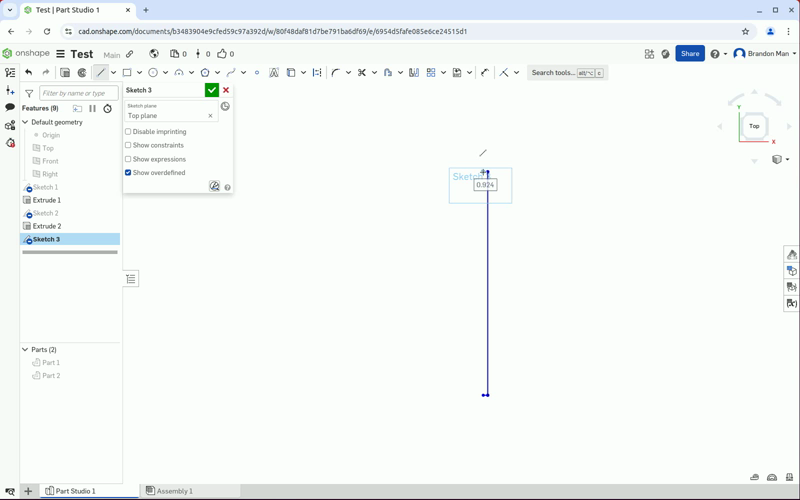
key_down(shift)
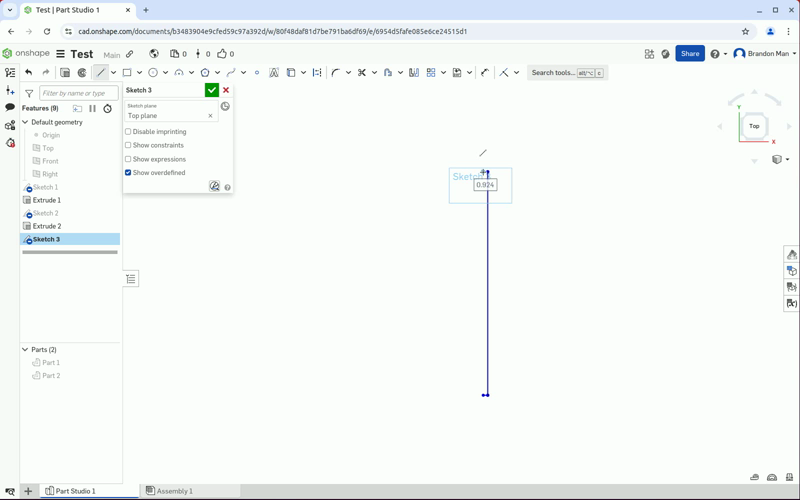
mouse_move(483, 395)
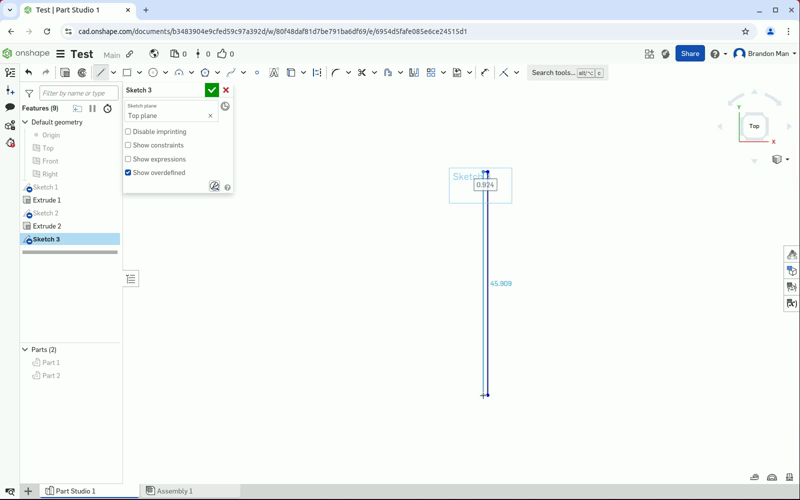
key_up(shift)
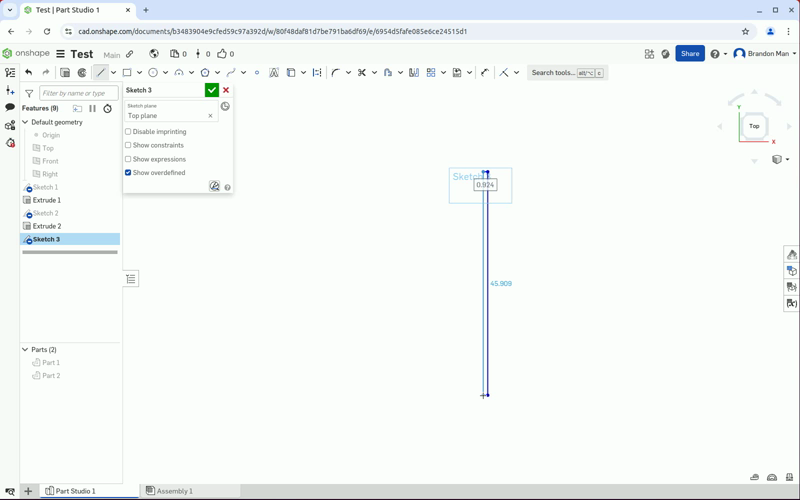
click(483, 395)
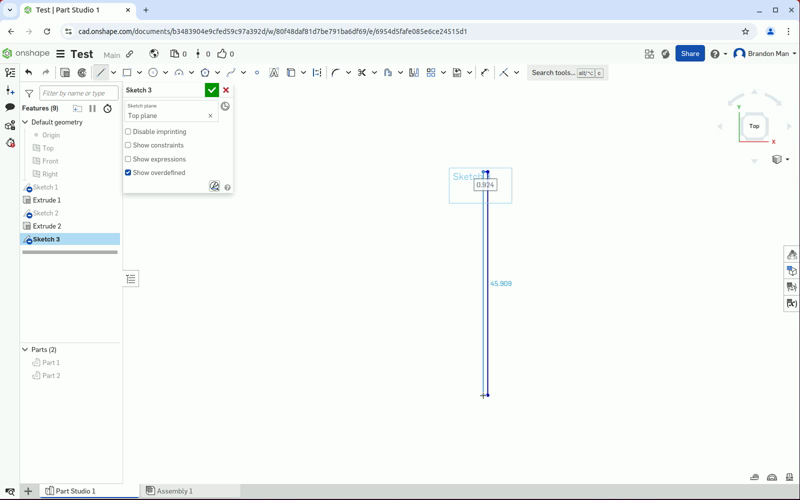
key(esc)
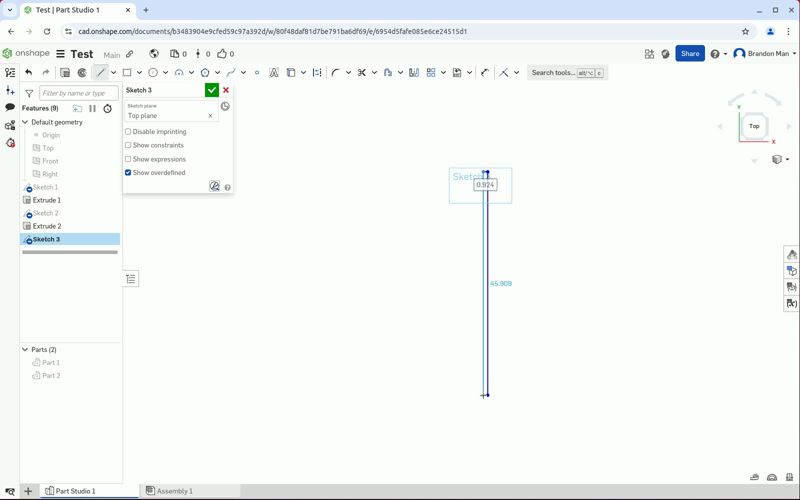
mouse_move(484, 225)
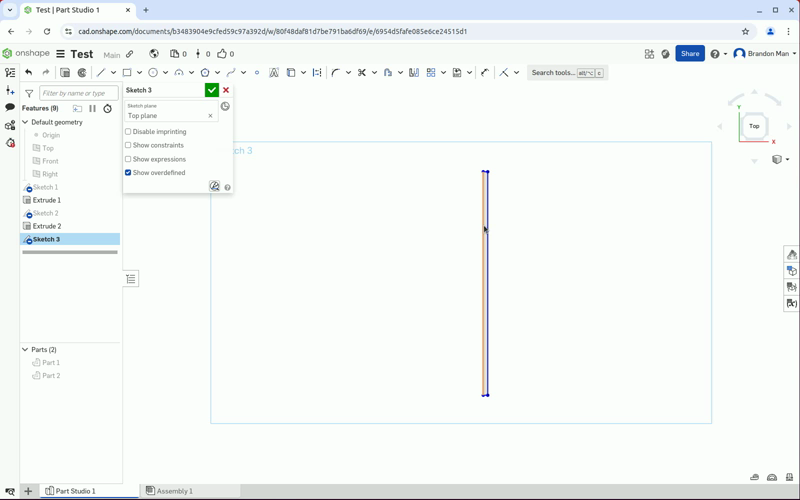
scroll(6)
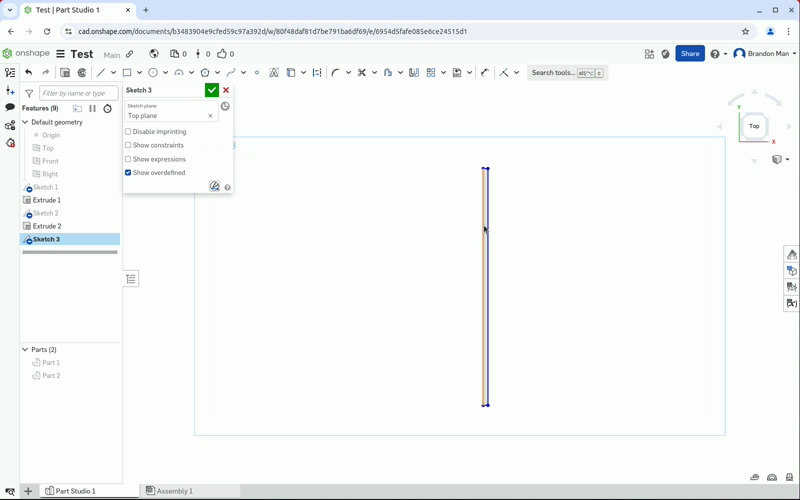
scroll(6)
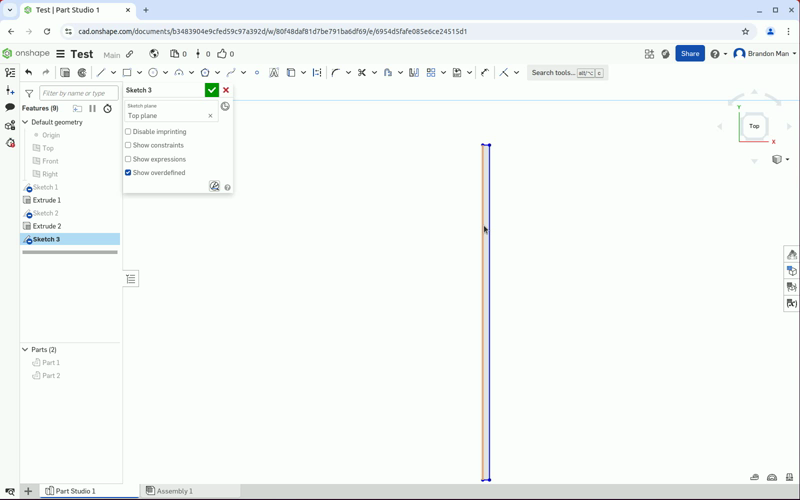
scroll(6)
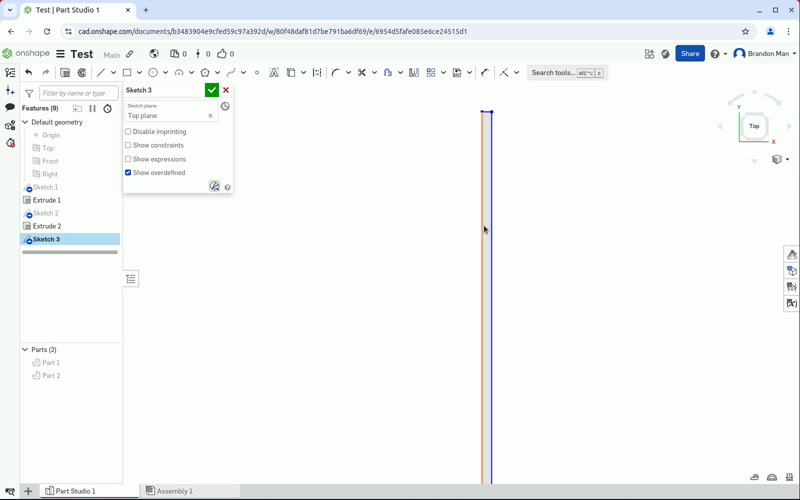
scroll(6)
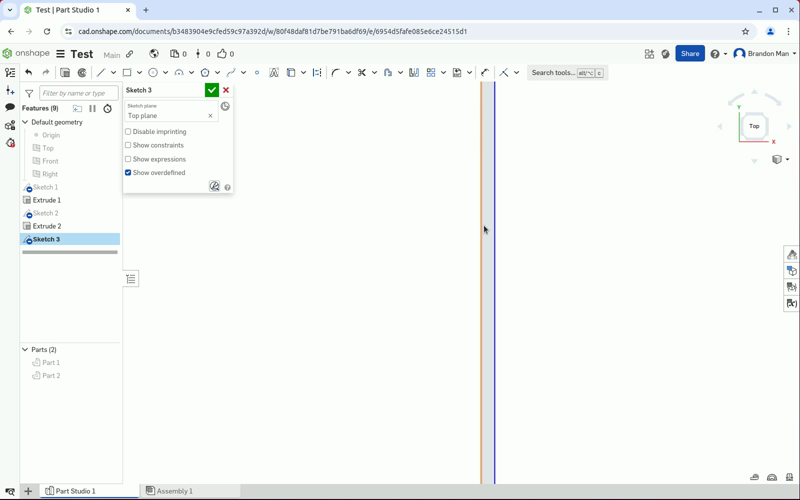
scroll(6)
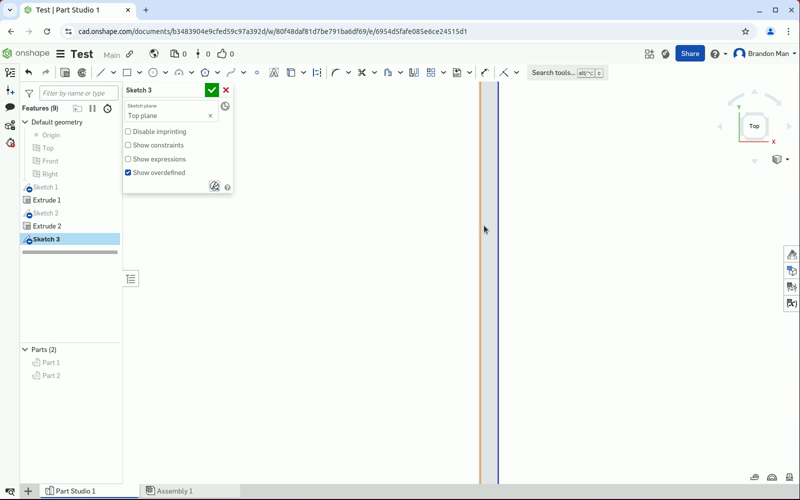
scroll(6)
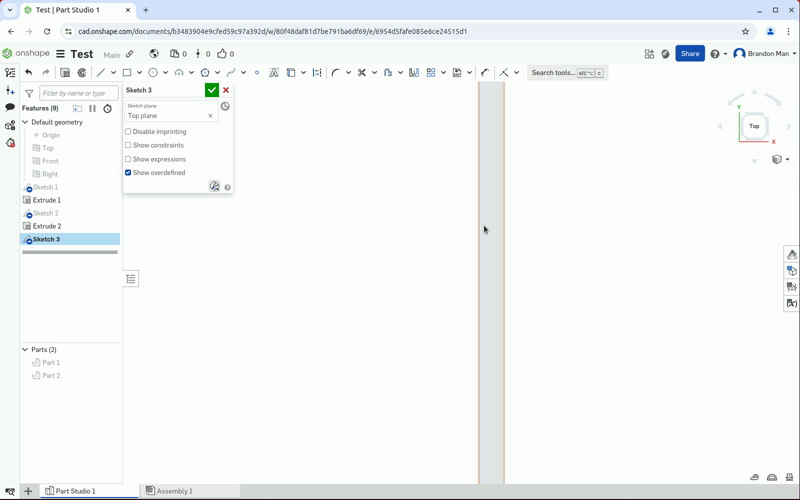
scroll(6)
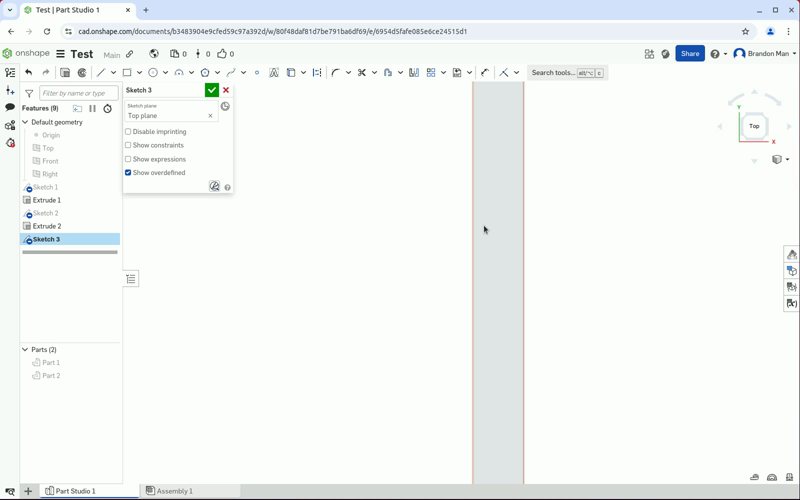
click(484, 225)
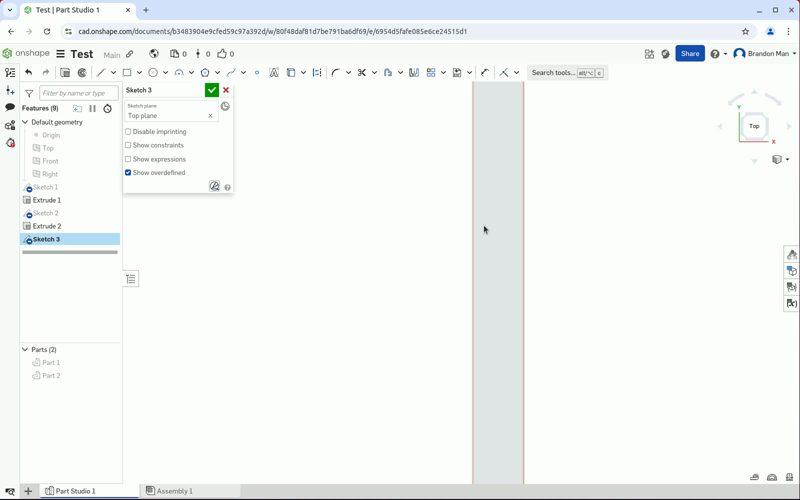
scroll(-6)
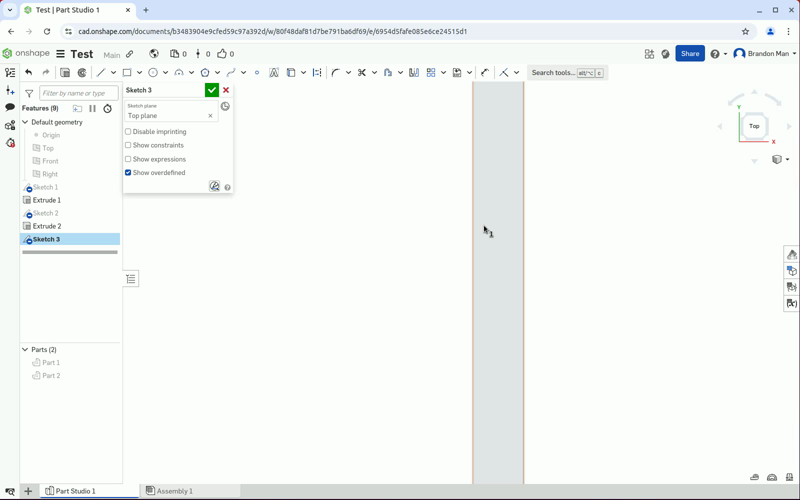
scroll(-6)
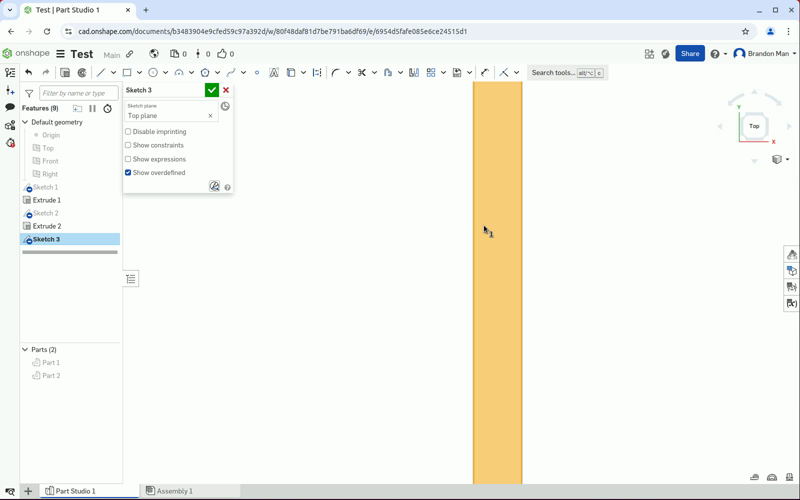
scroll(-6)
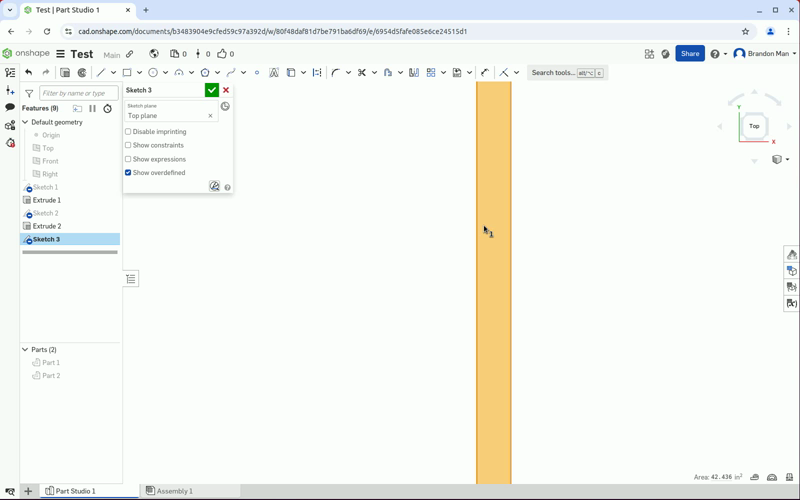
scroll(-6)
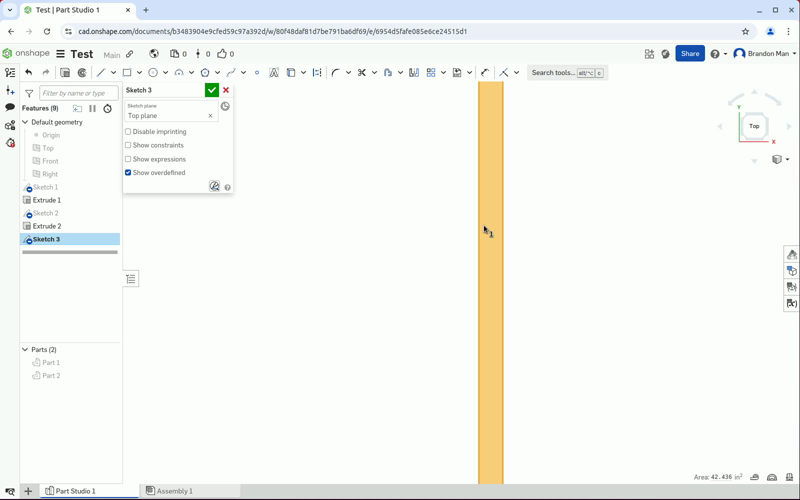
scroll(-6)
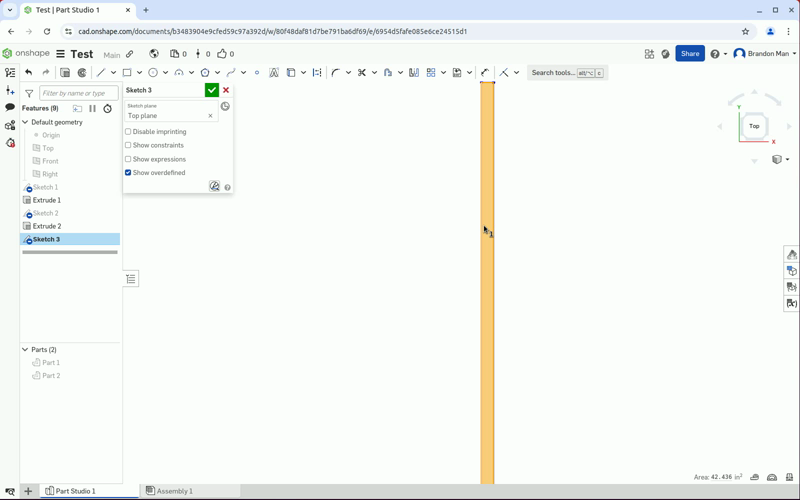
scroll(-6)
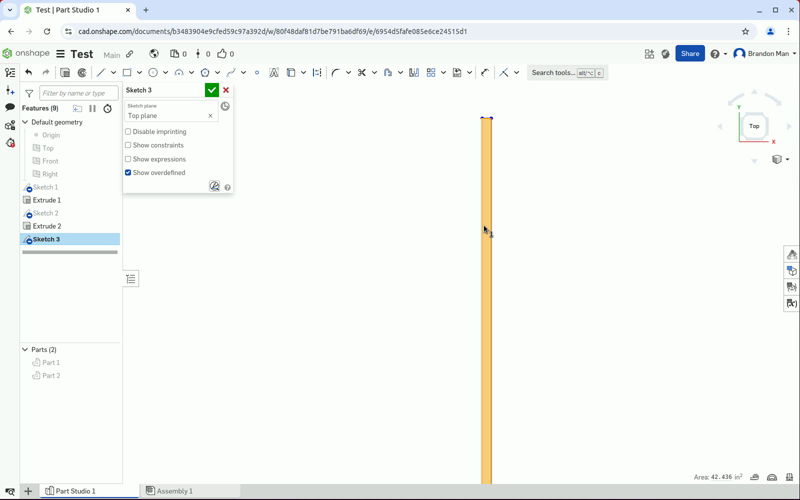
scroll(-6)
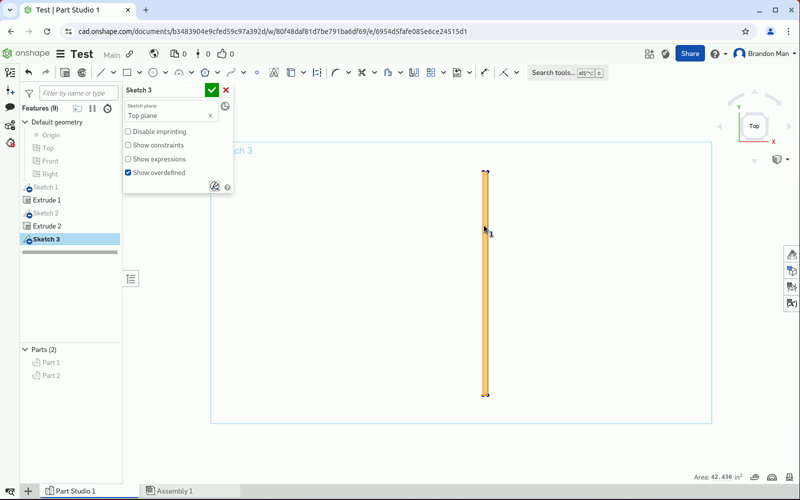
mouse_move(73, 352)
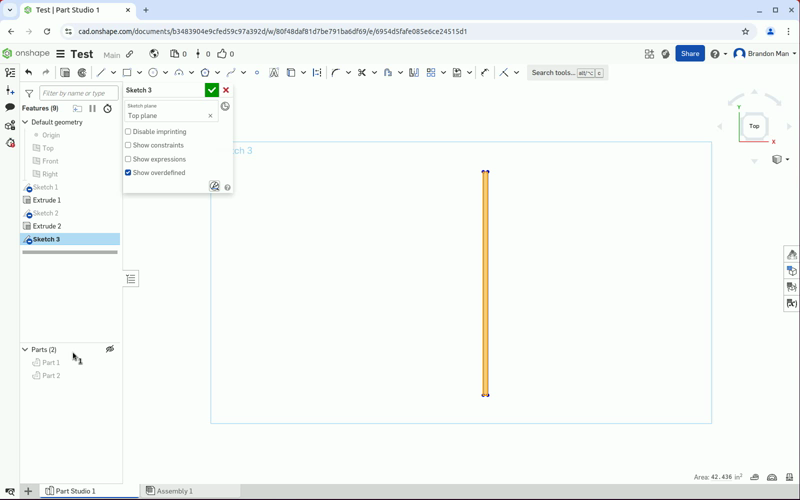
key(shift+y)
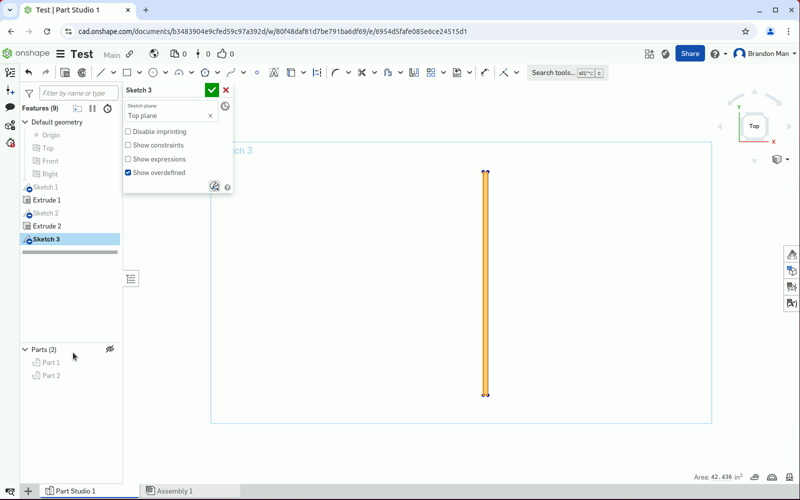
key(shift+e)
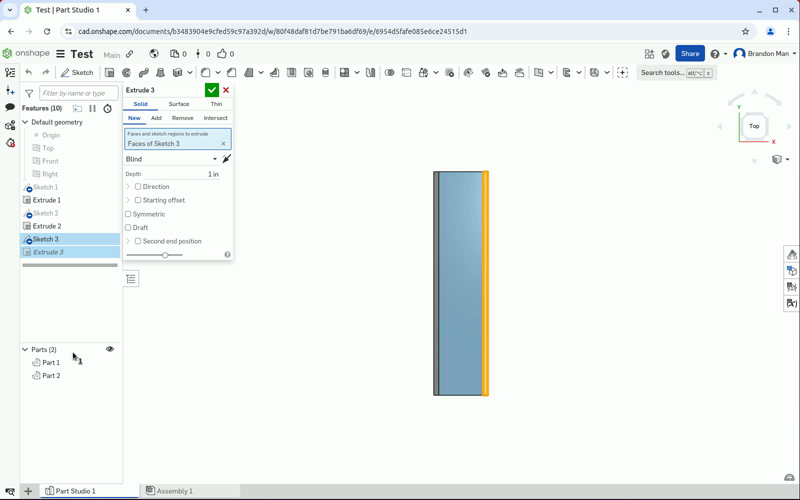
mouse_move(143, 106)
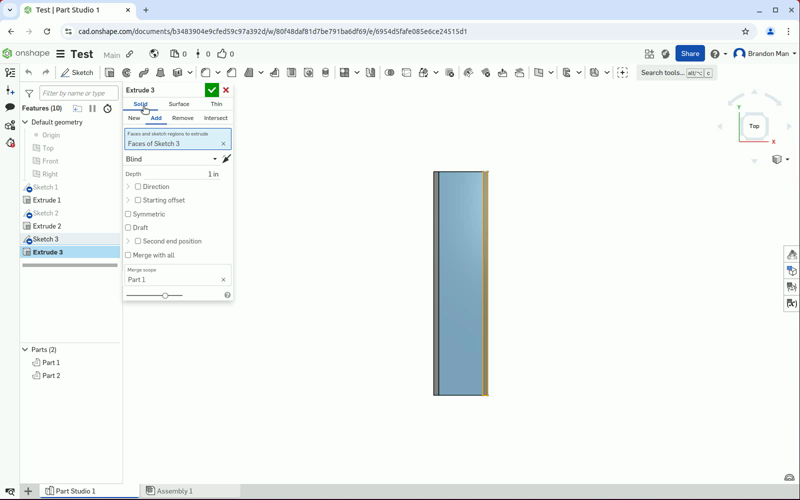
click(143, 106)
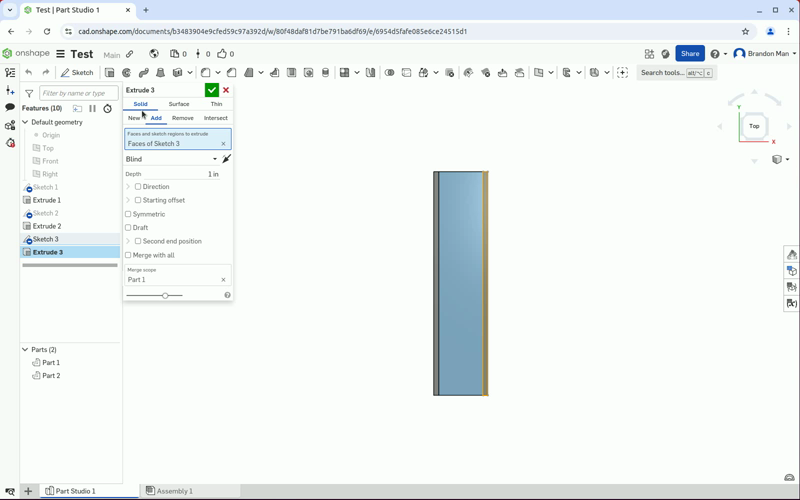
mouse_move(137, 120)
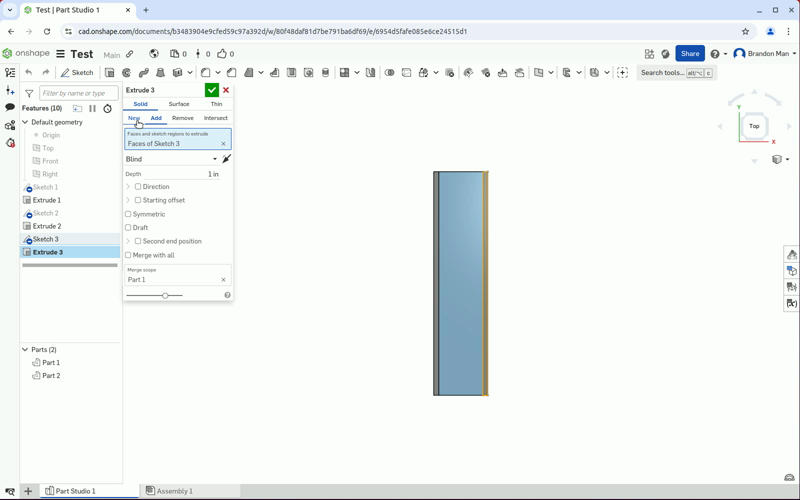
click(137, 120)
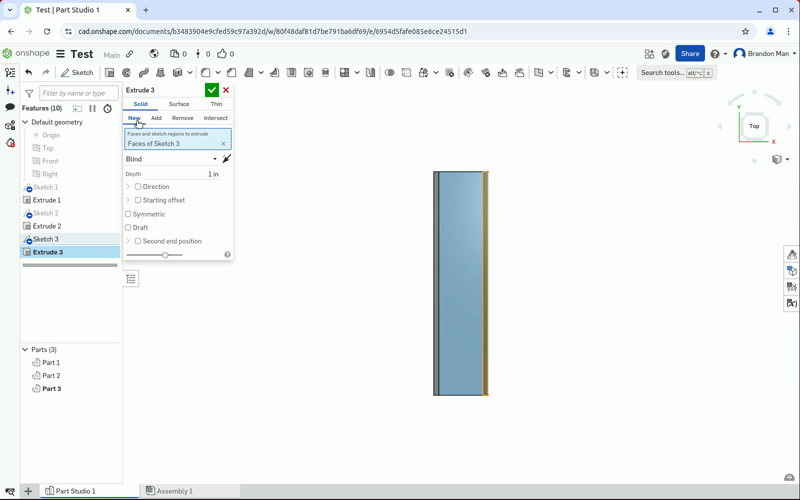
key(tab, 4)
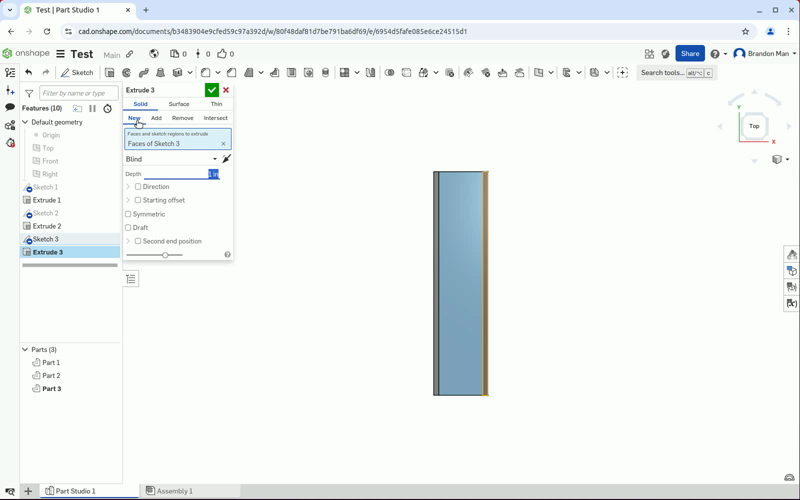
text(9.147)
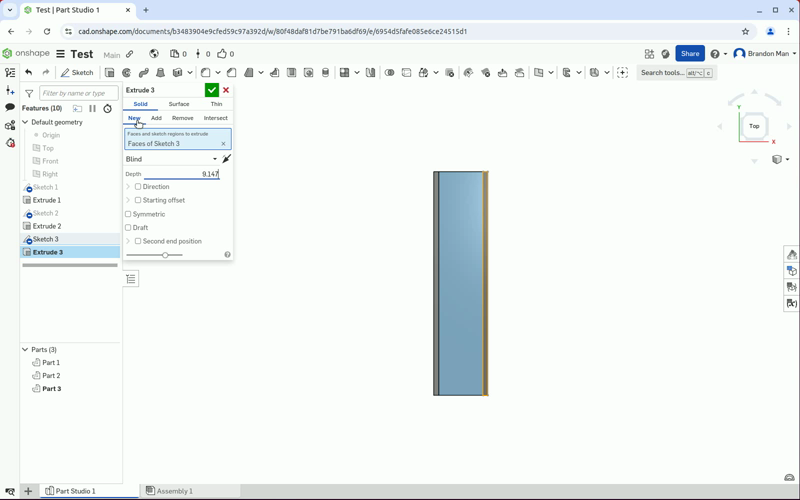
key(enter)
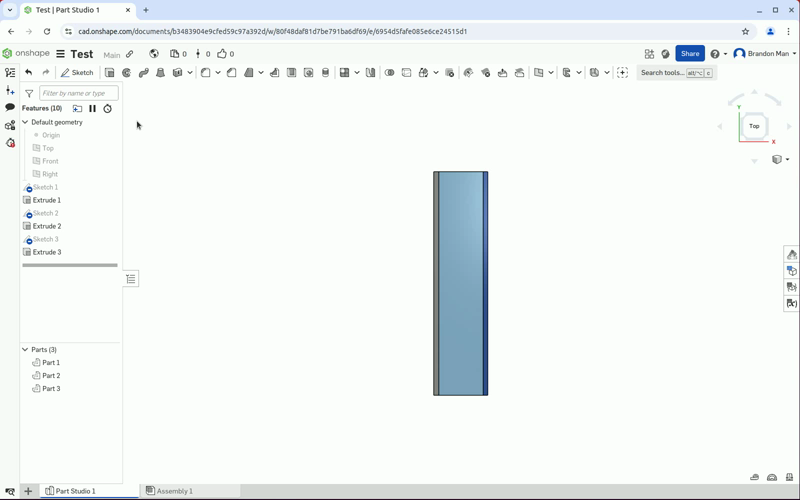
key(shift+h)
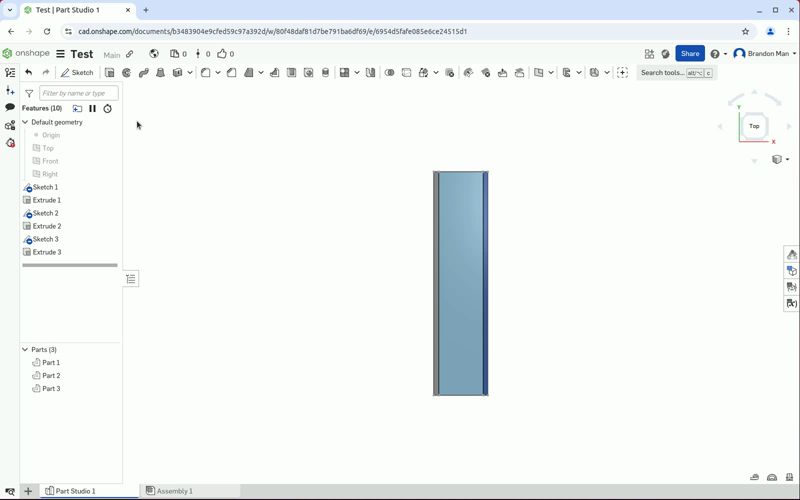
key(shift+h)
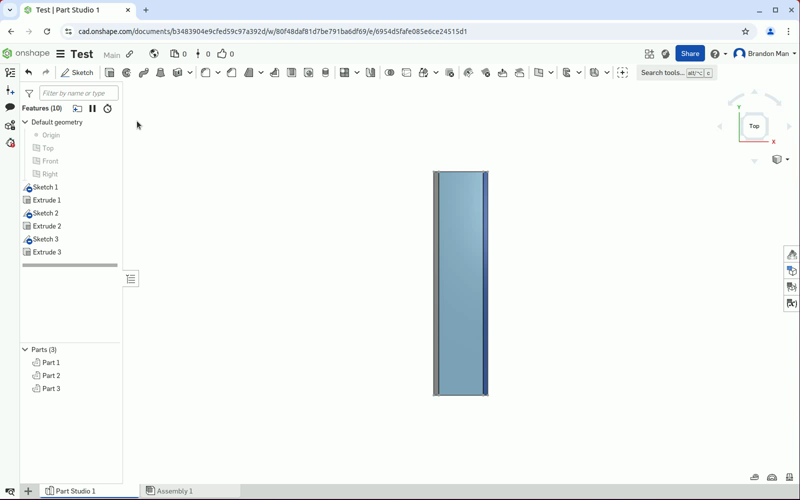
key(shift+7)
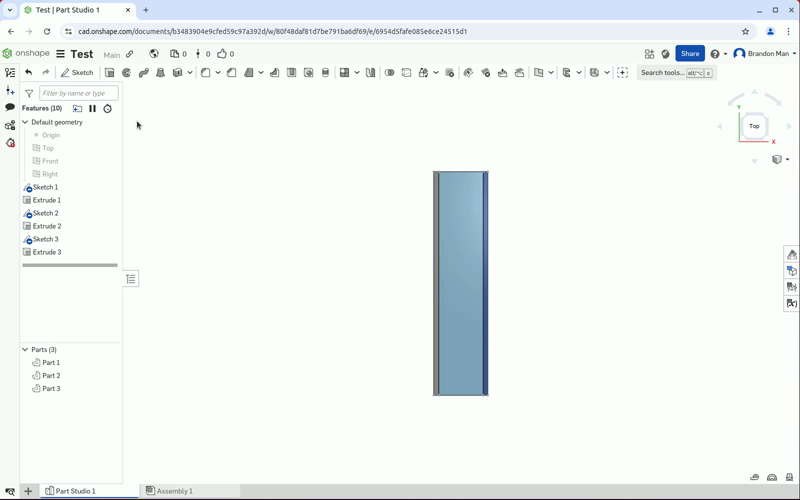
key(up, 3)
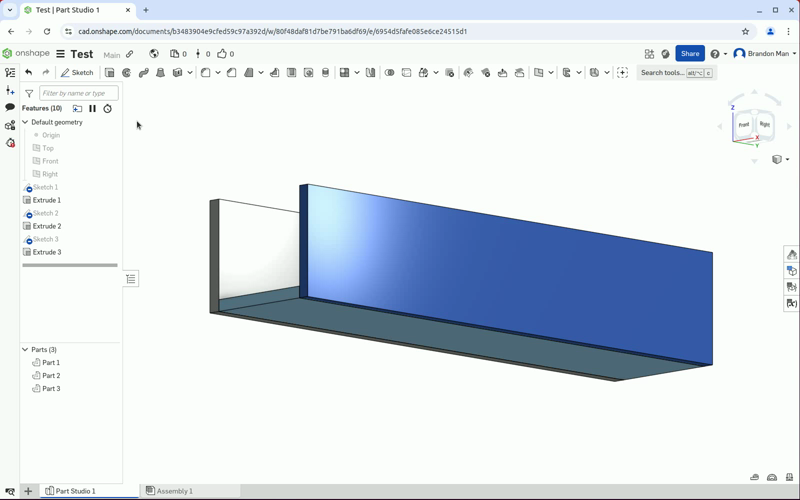
key(left, 3)
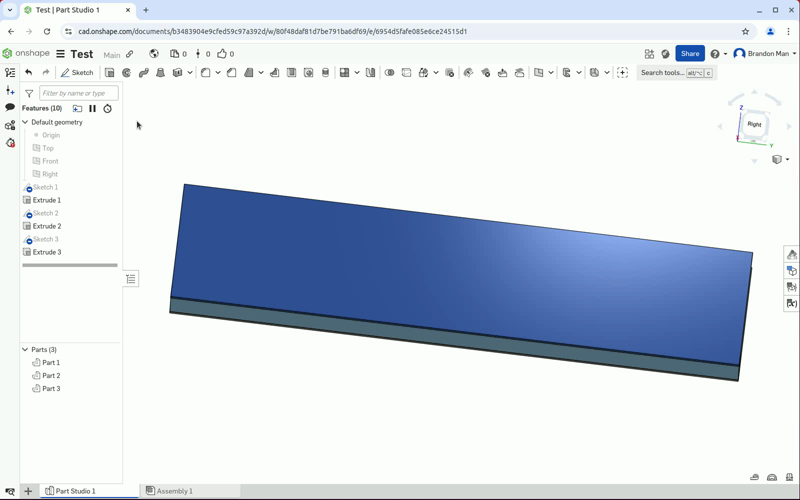
key(right, 3)
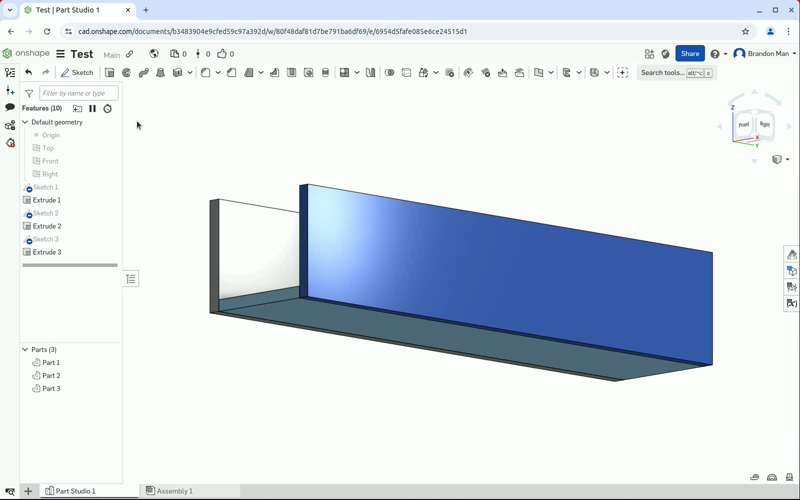
key(down, 3)
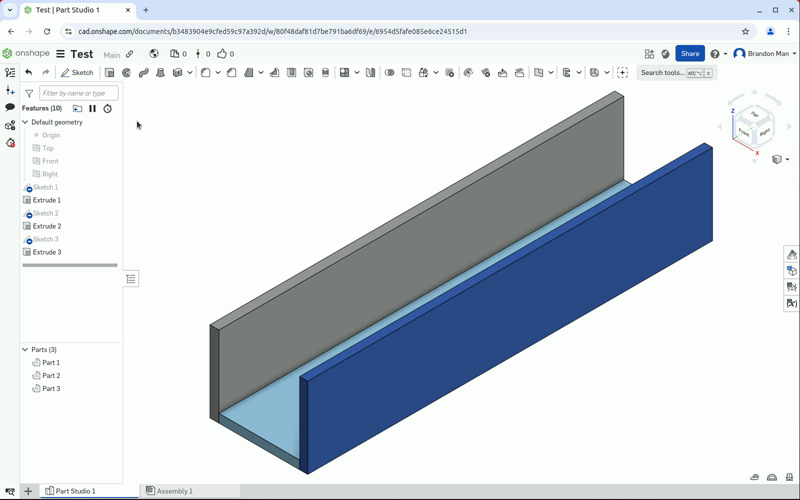
mouse_move(73, 189)
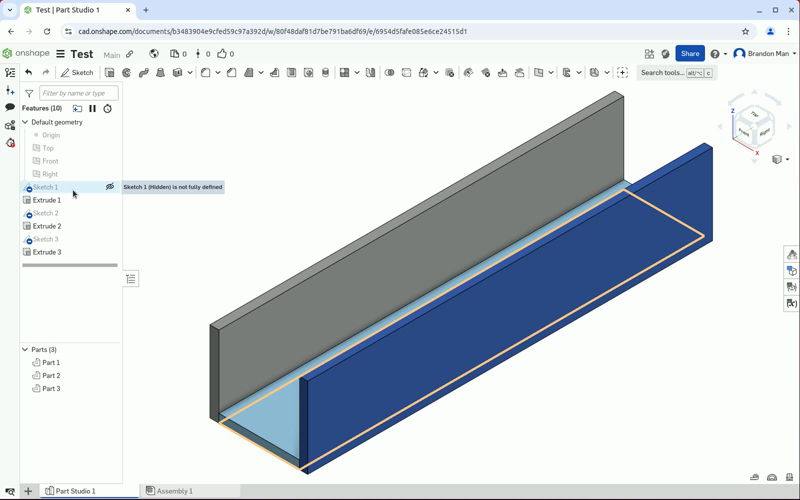
click(73, 189)